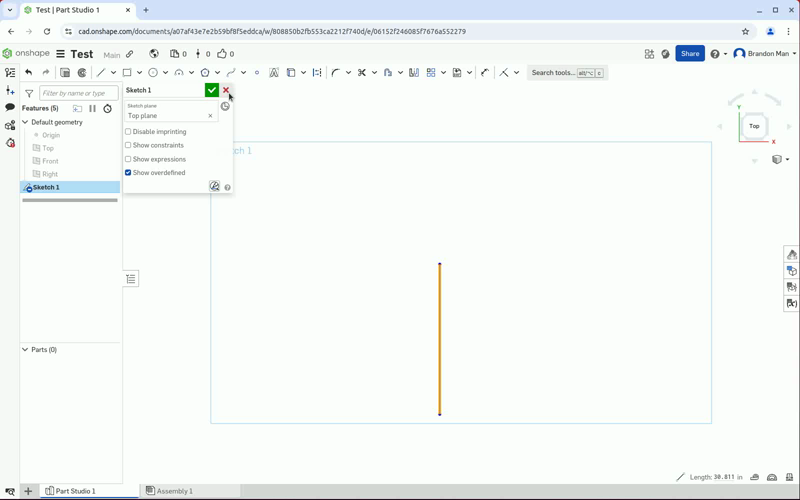
key(shift+h)
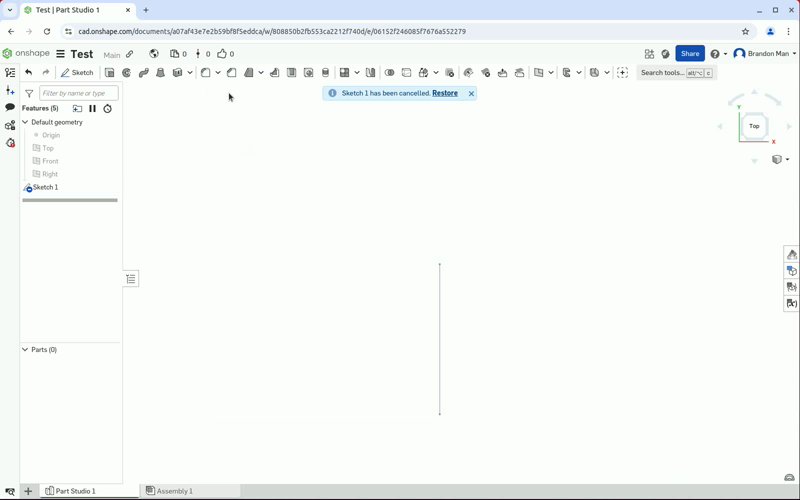
key(shift+s)
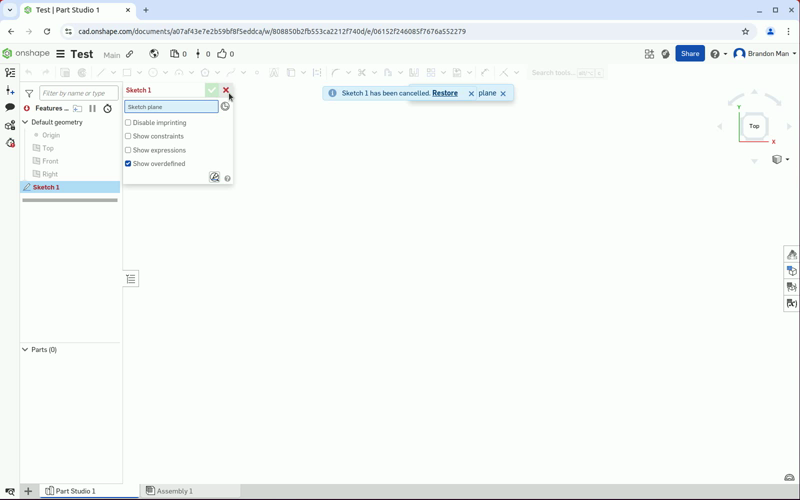
mouse_move(73, 150)
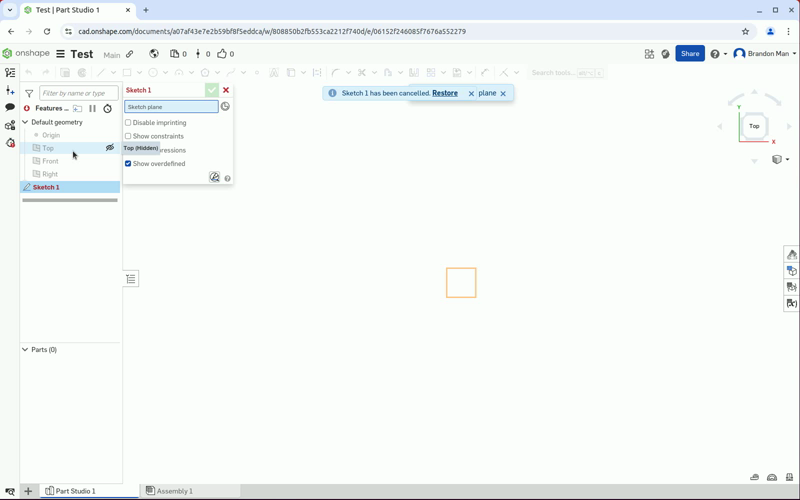
click(73, 150)
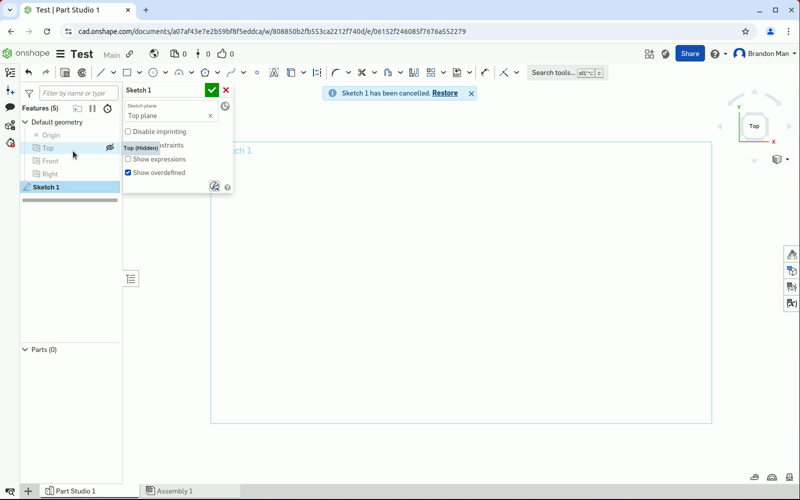
mouse_move(73, 352)
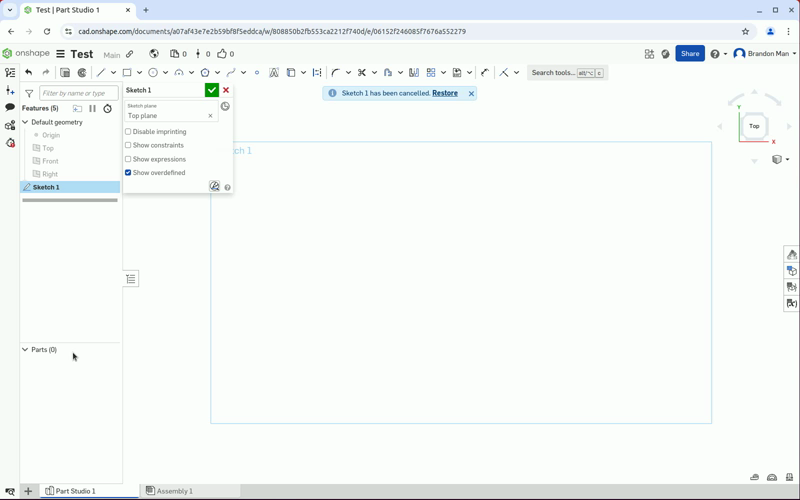
key(y)
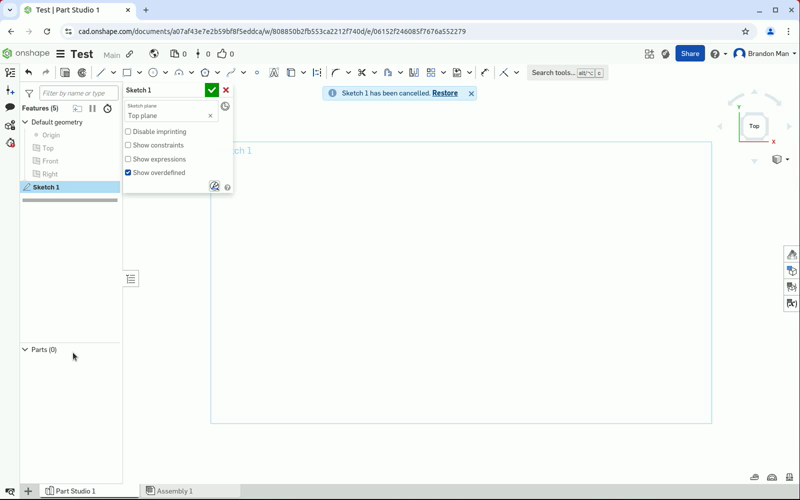
key(l)
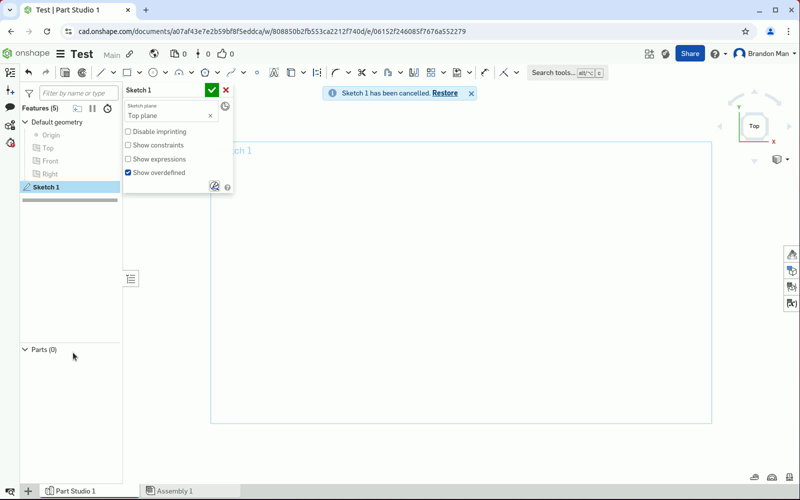
key_down(shift)
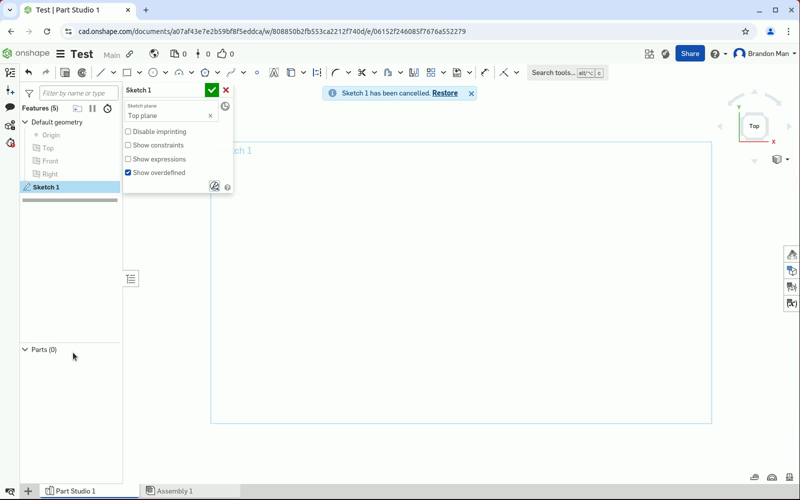
mouse_move(460, 290)
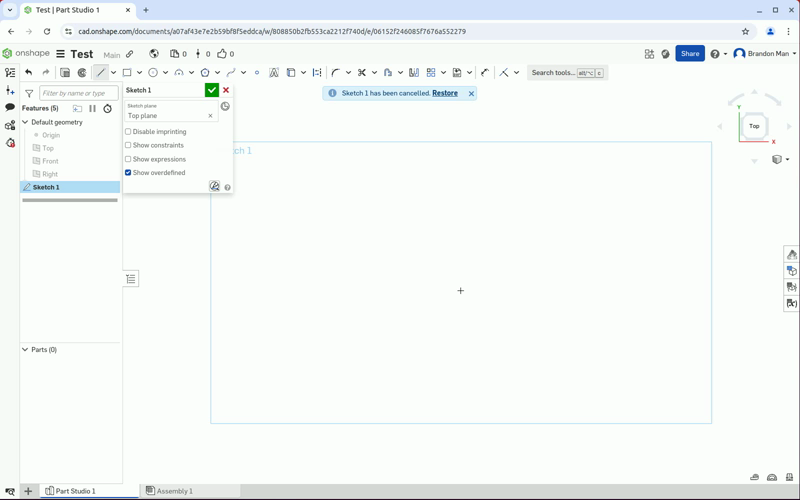
click(460, 290)
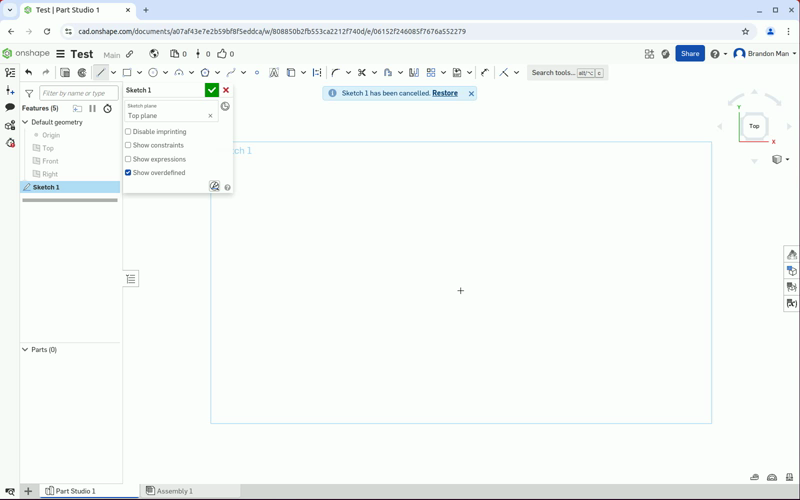
key_up(shift)
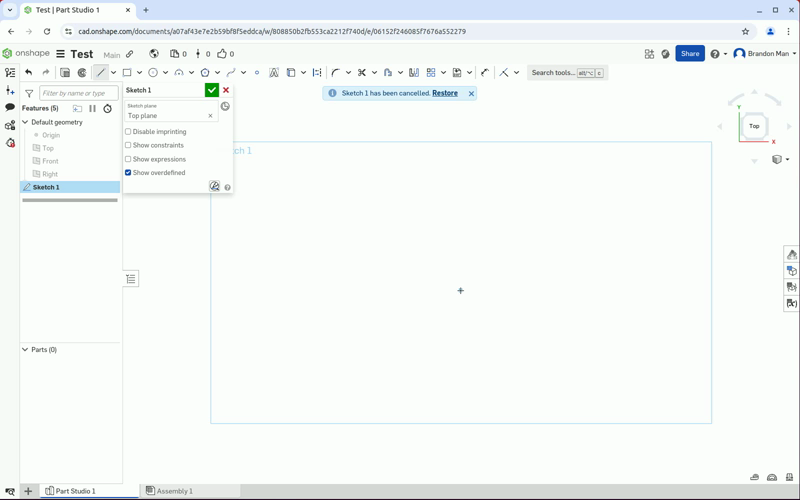
key_down(shift)
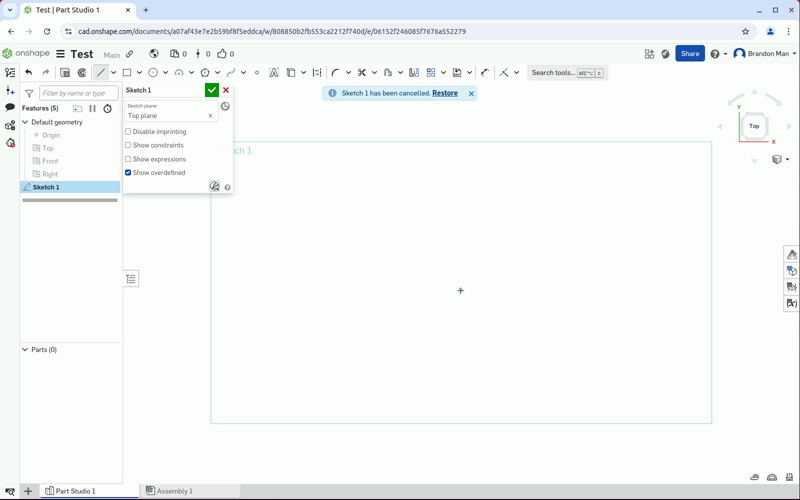
mouse_move(490, 290)
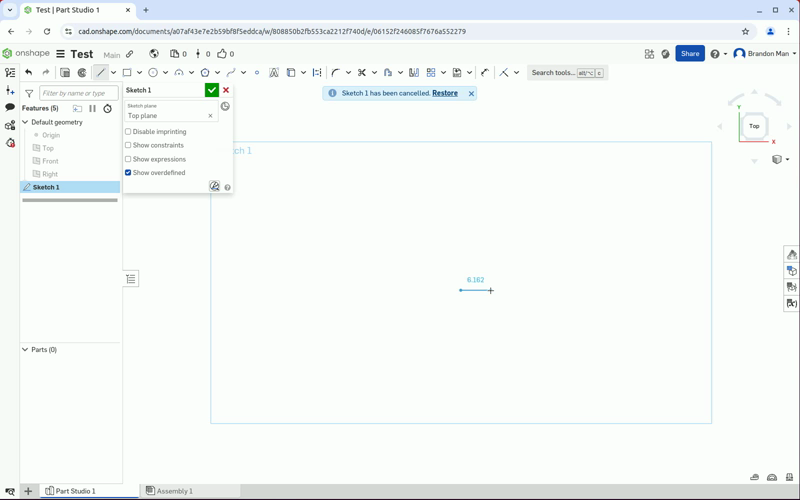
mouse_move(468, 290)
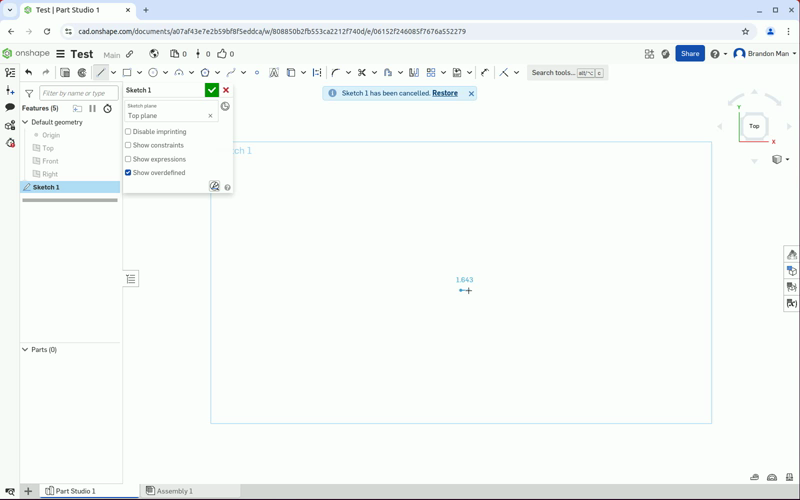
click(468, 290)
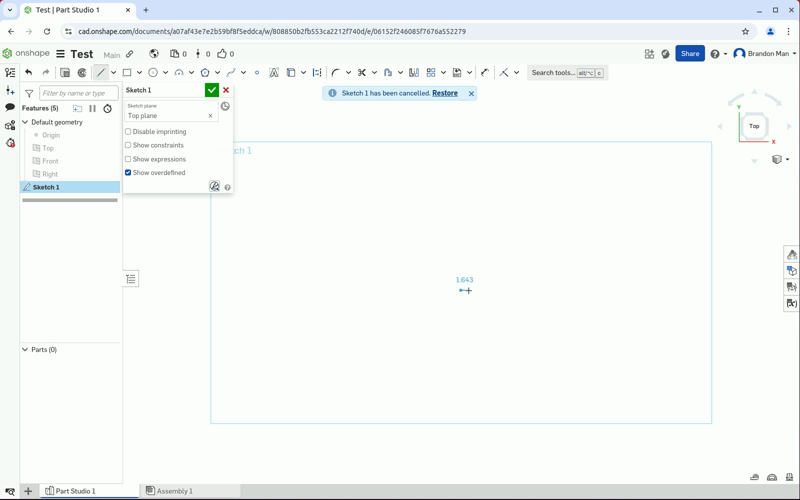
key_up(shift)
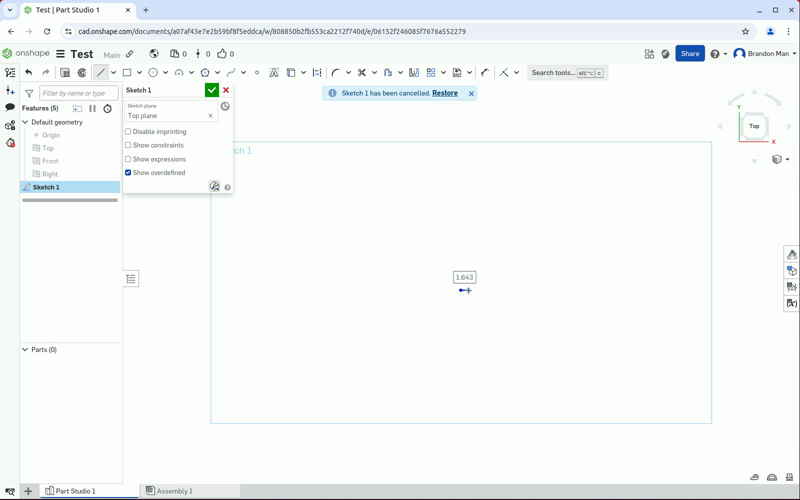
key_down(shift)
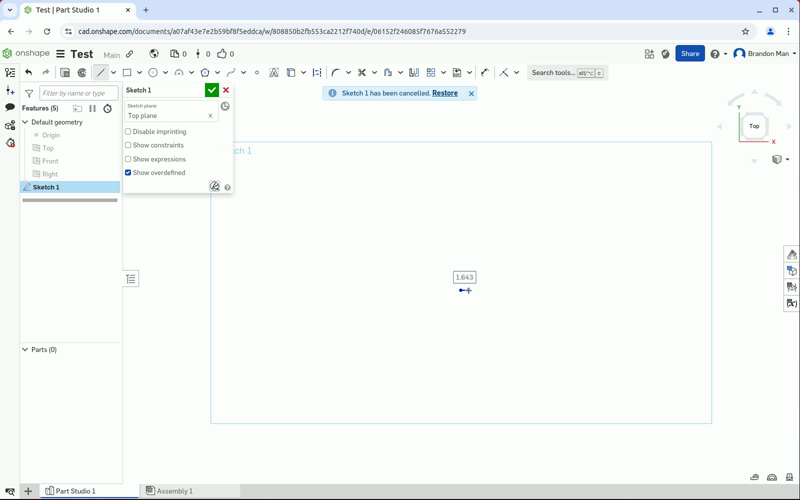
mouse_move(498, 290)
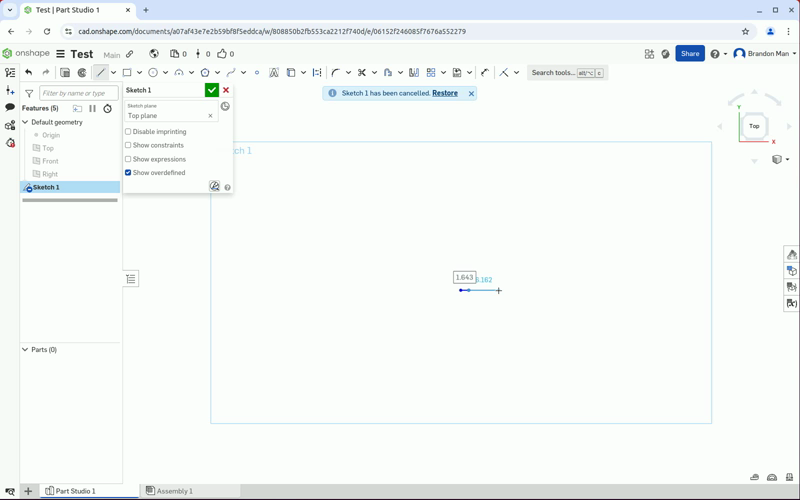
mouse_move(468, 281)
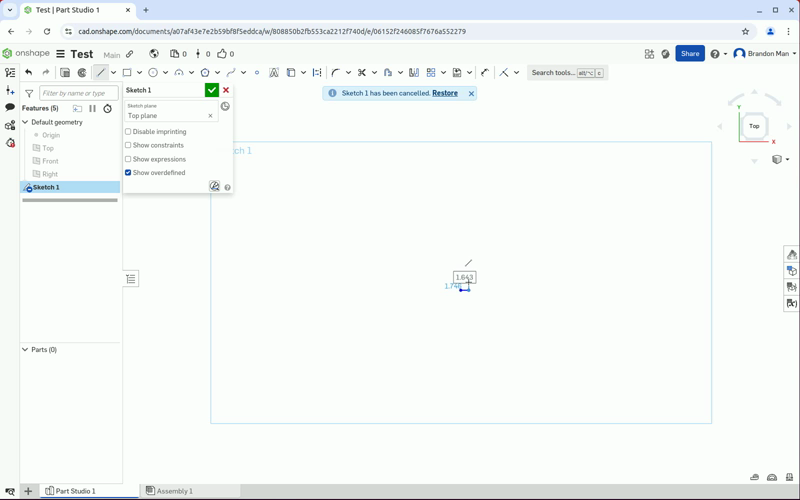
click(468, 281)
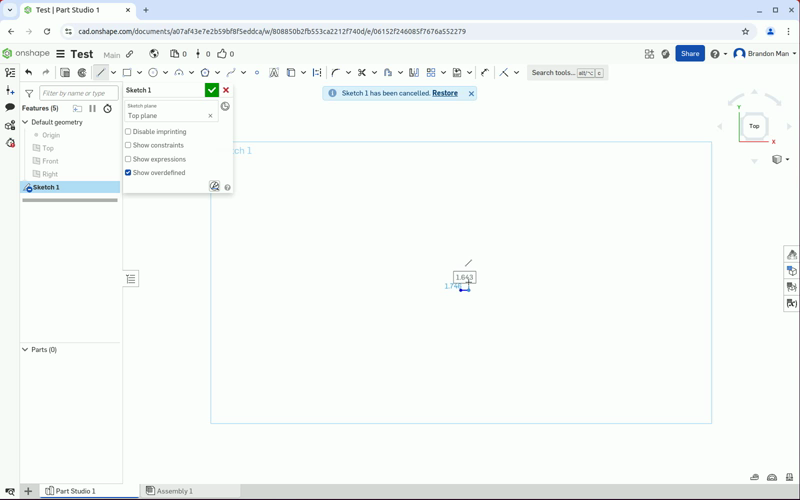
key_up(shift)
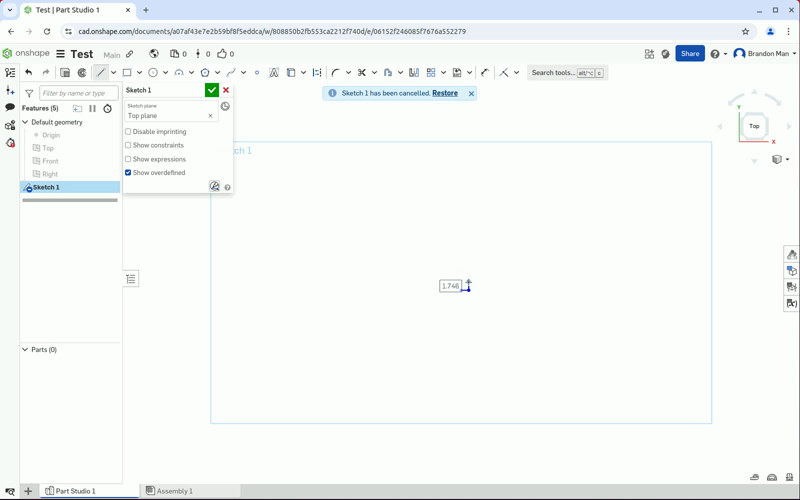
key_down(shift)
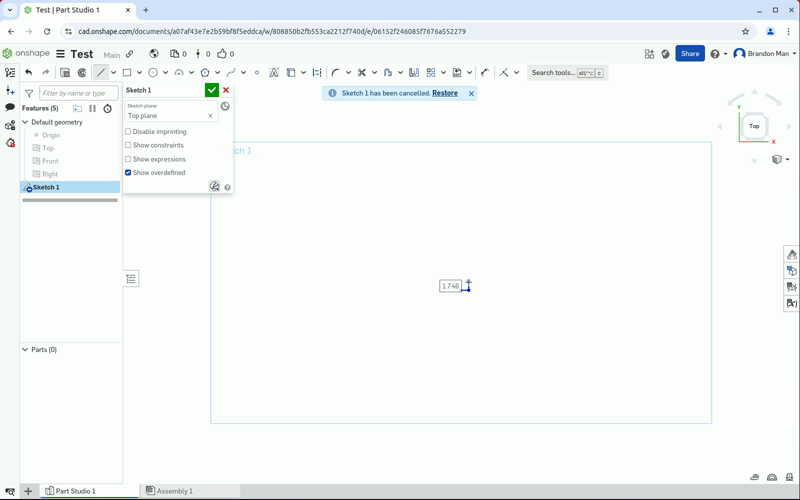
mouse_move(498, 281)
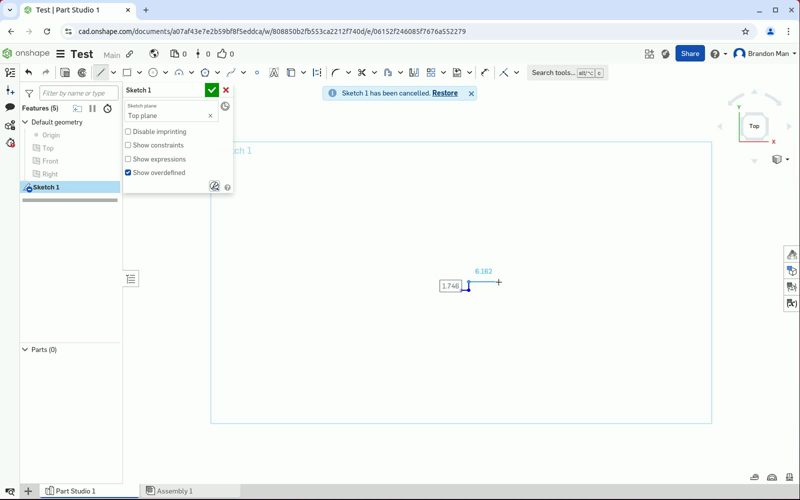
mouse_move(460, 281)
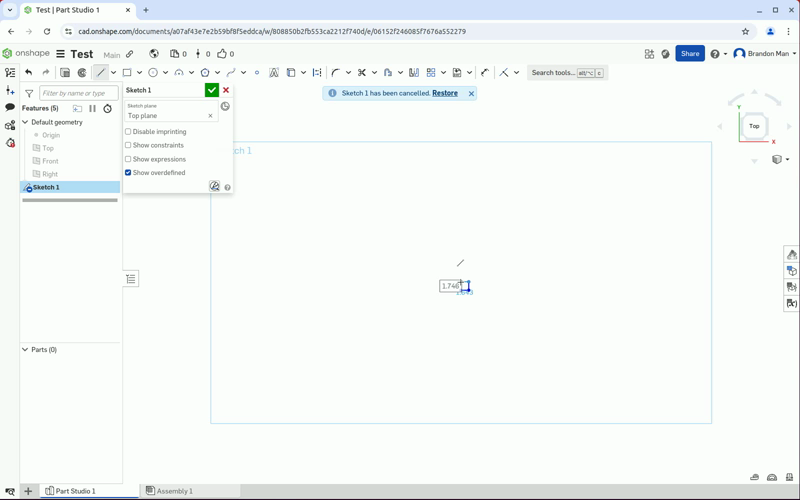
click(460, 281)
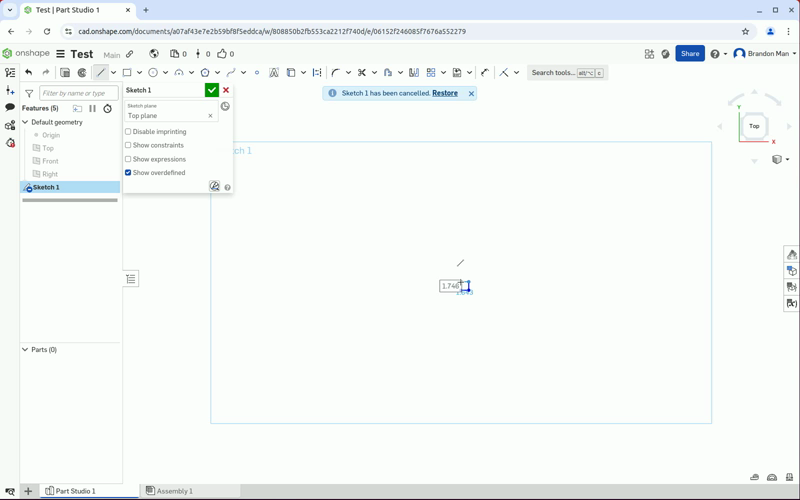
key_up(shift)
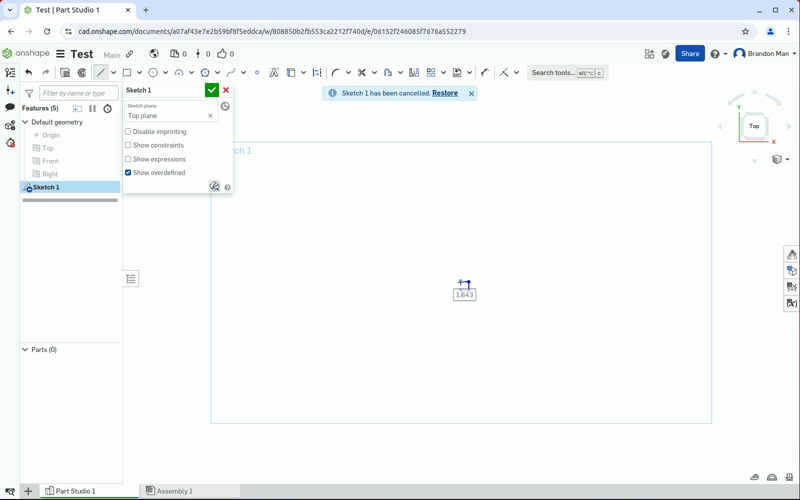
mouse_move(490, 281)
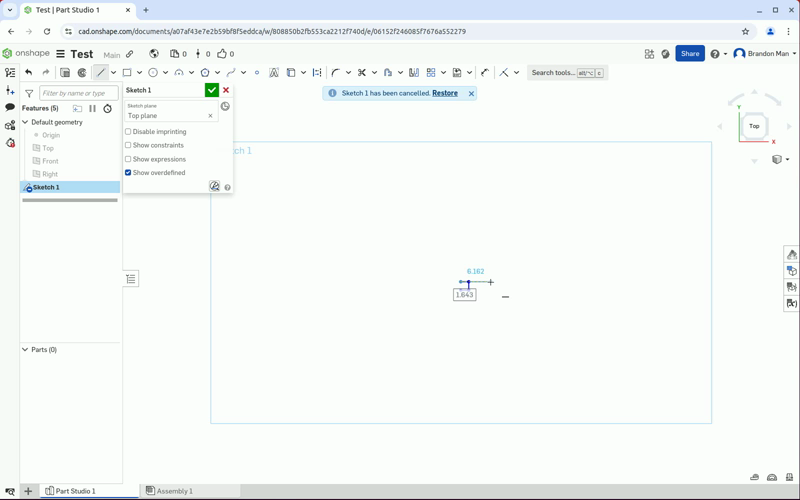
key_down(shift)
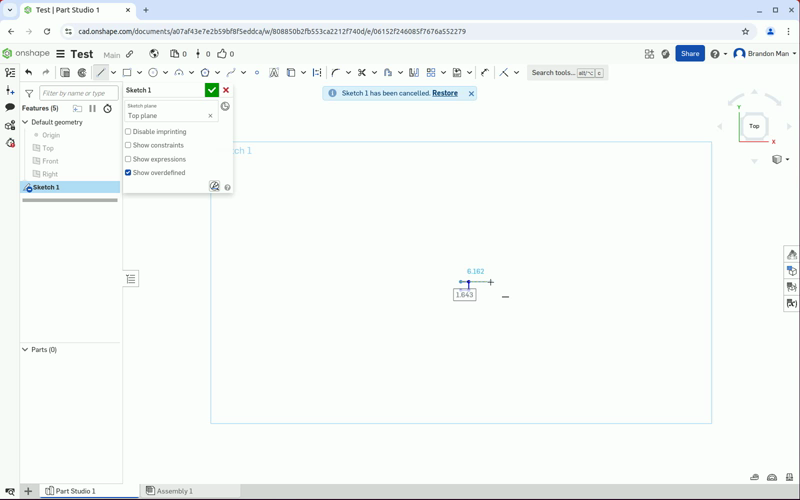
mouse_move(460, 290)
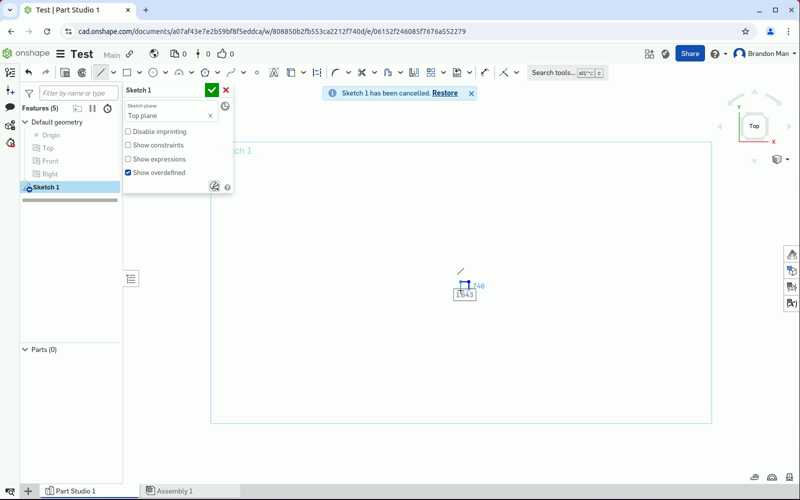
key_up(shift)
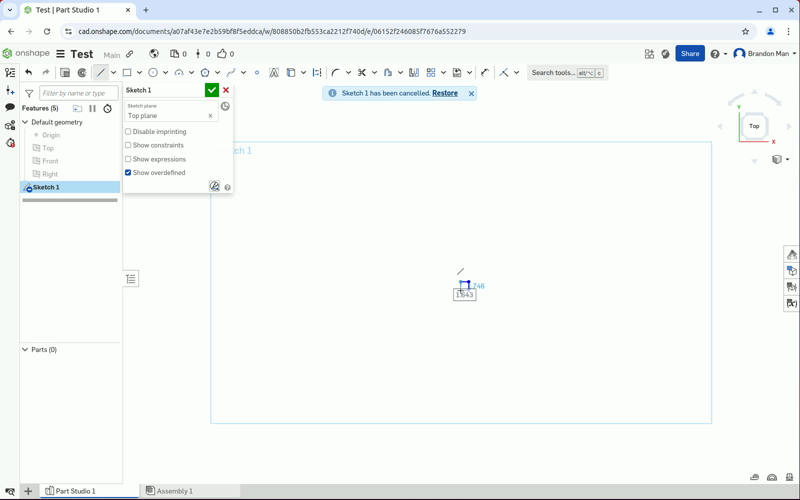
click(460, 290)
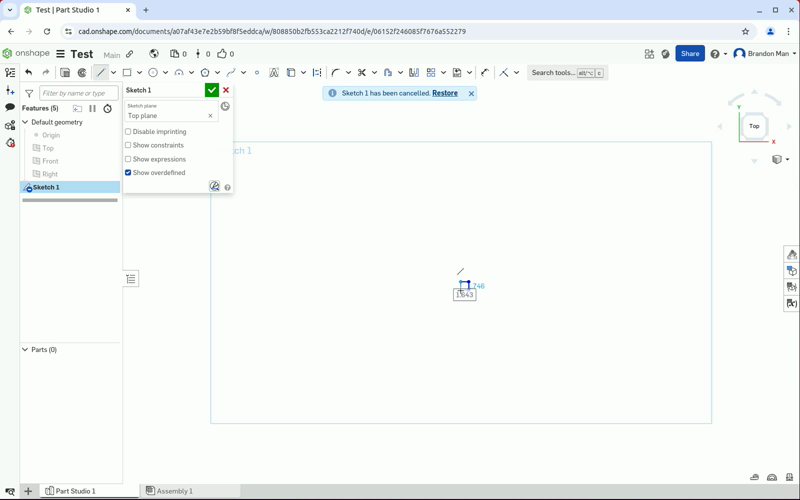
key(esc)
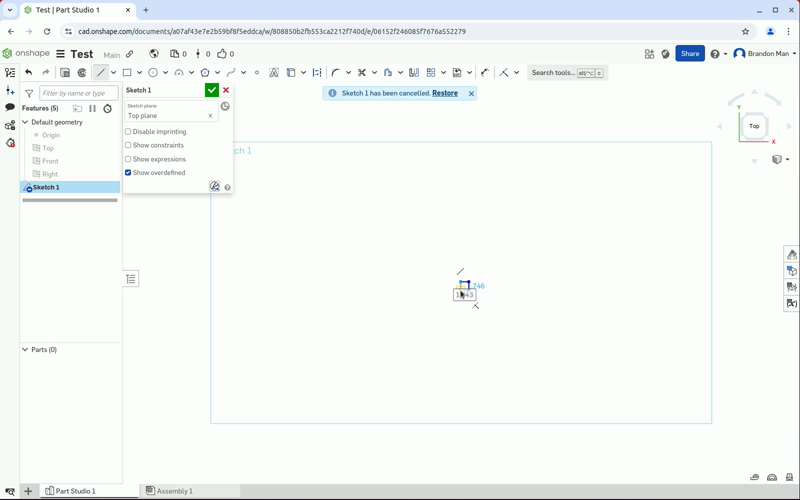
mouse_move(464, 285)
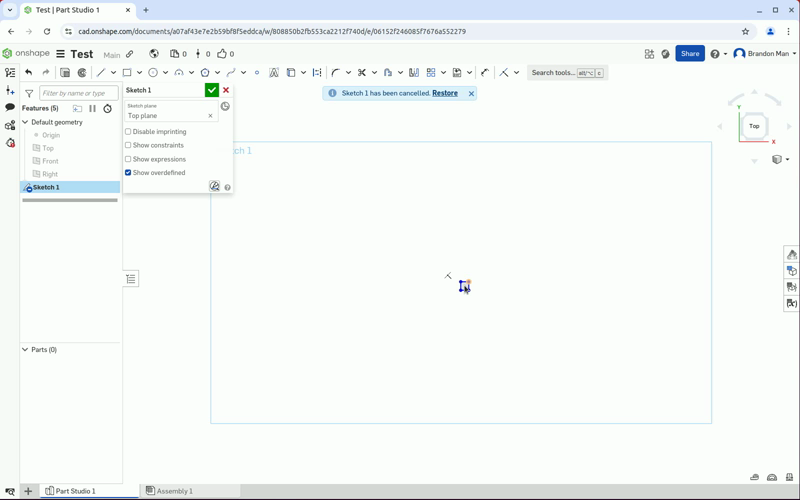
scroll(6)
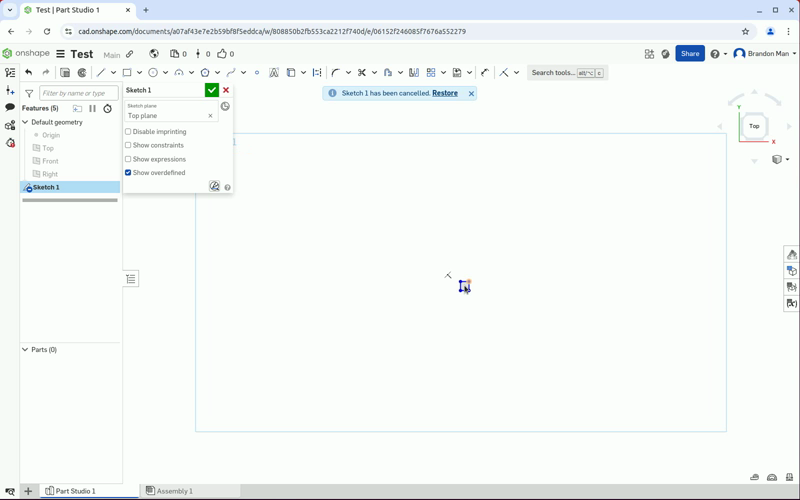
scroll(6)
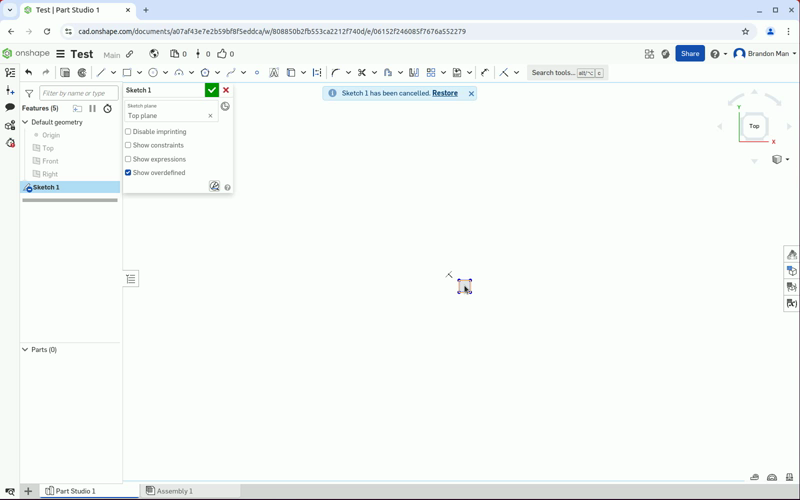
scroll(6)
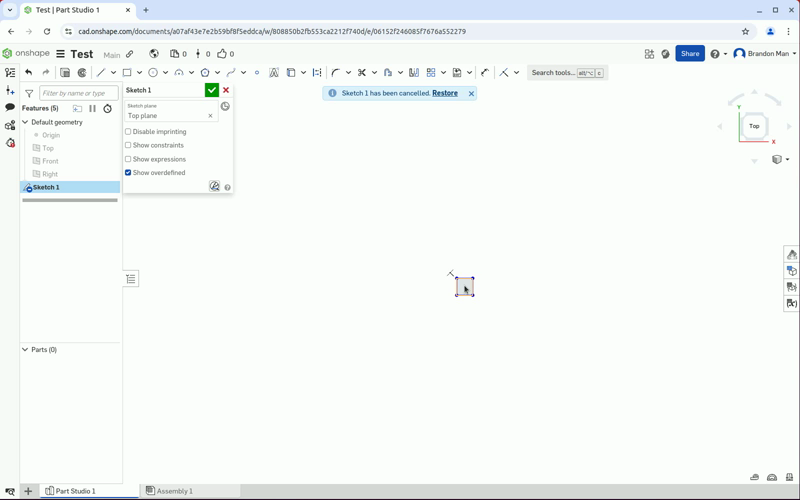
scroll(6)
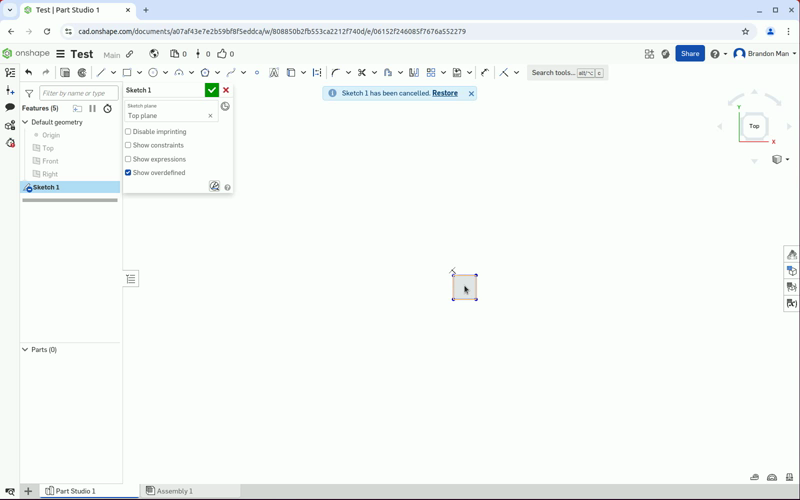
scroll(6)
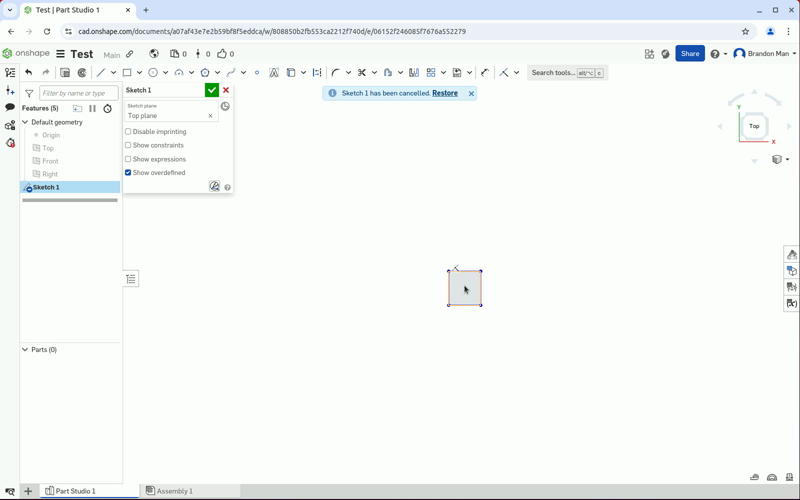
scroll(6)
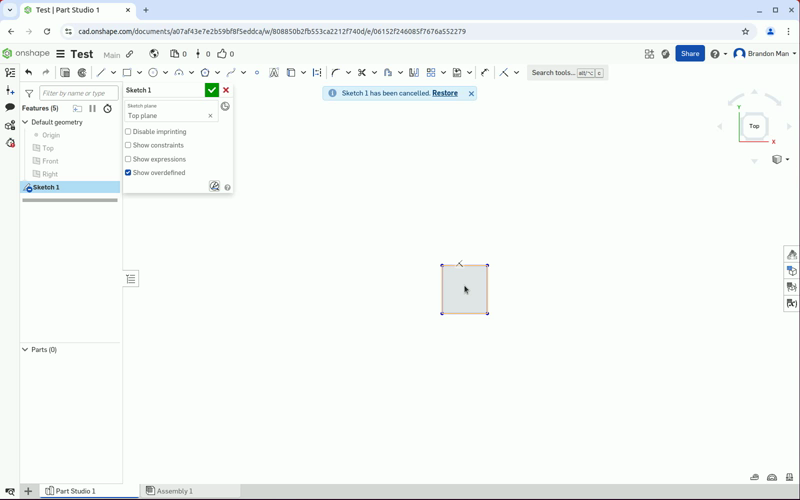
scroll(6)
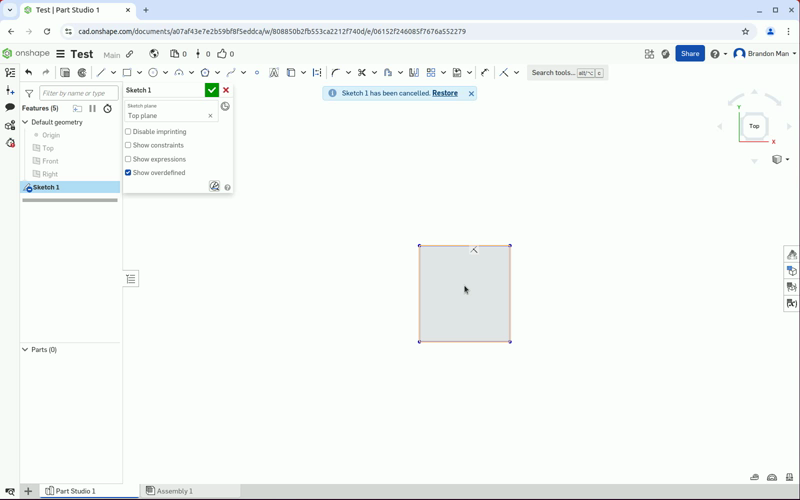
click(464, 285)
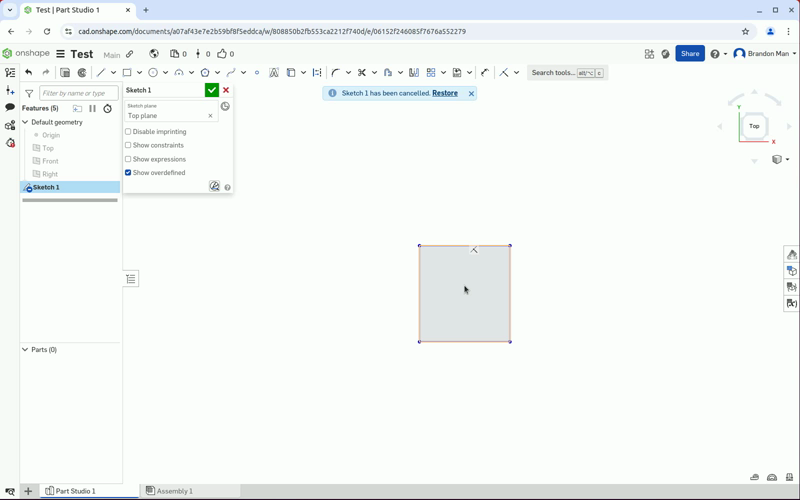
scroll(-6)
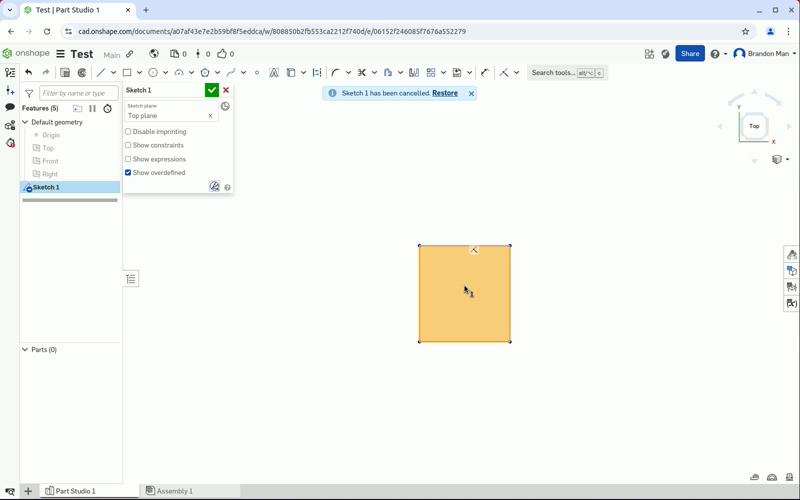
scroll(-6)
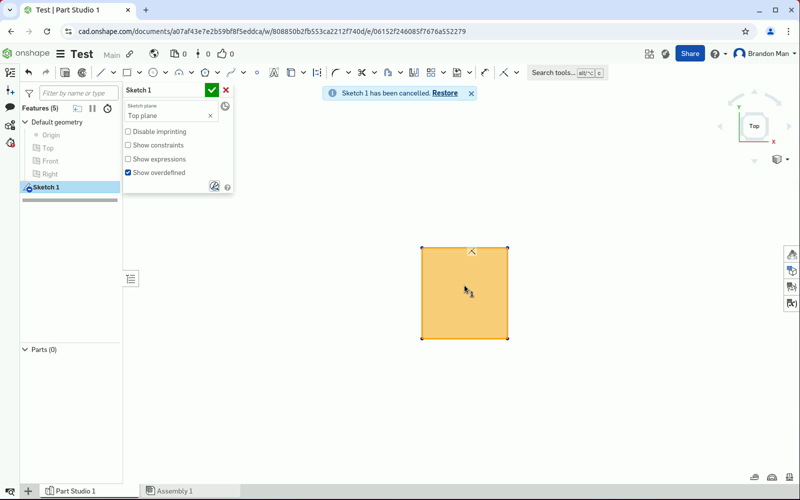
scroll(-6)
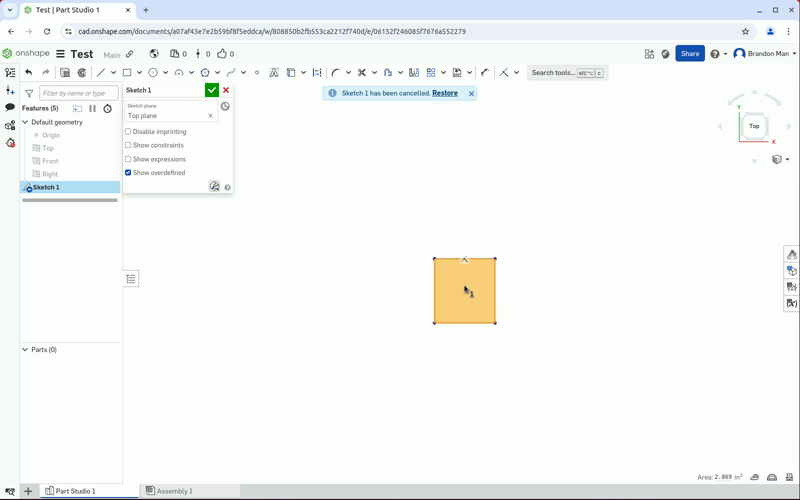
scroll(-6)
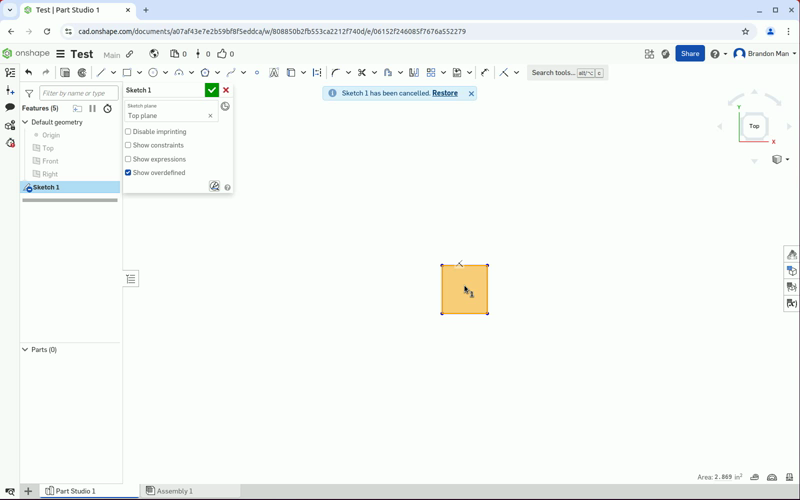
scroll(-6)
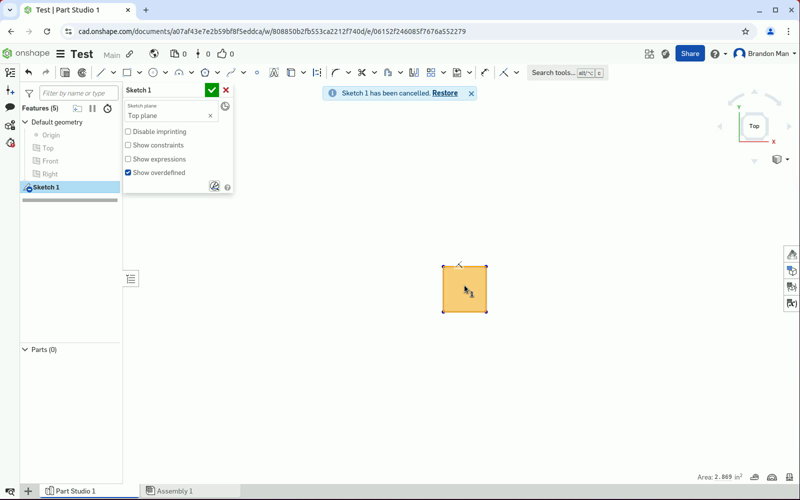
scroll(-6)
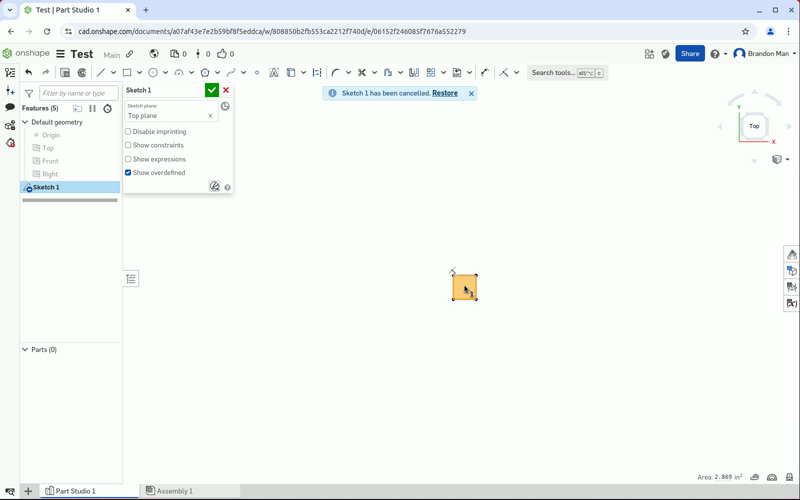
scroll(-6)
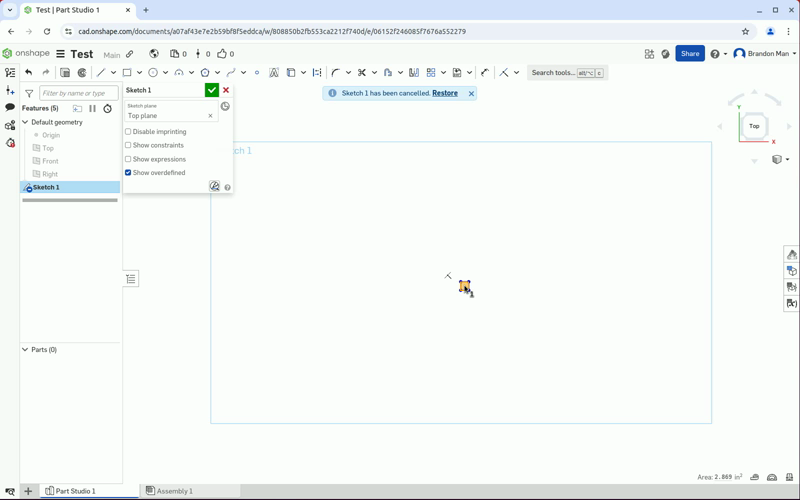
mouse_move(73, 352)
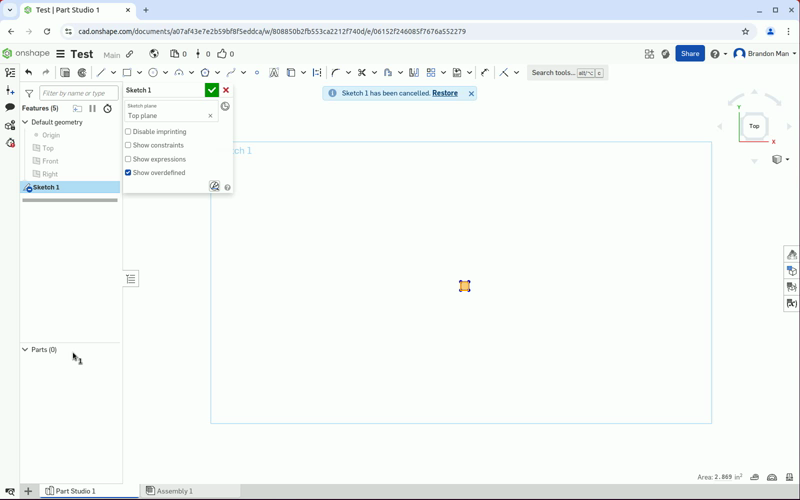
key(shift+y)
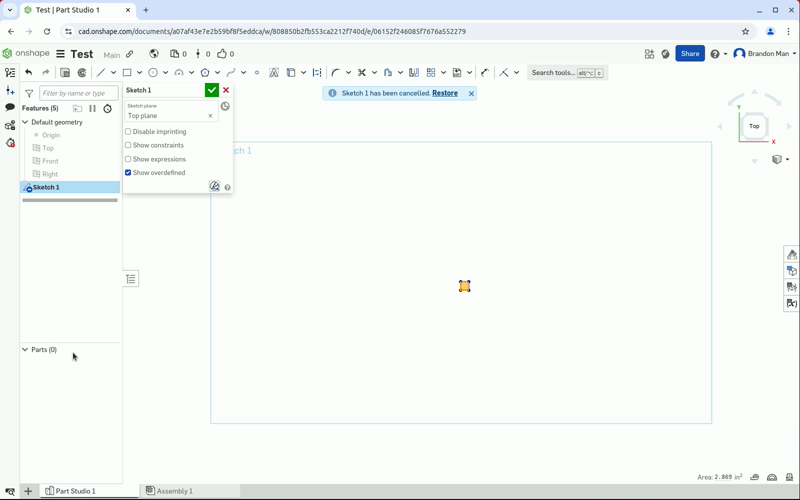
key(shift+e)
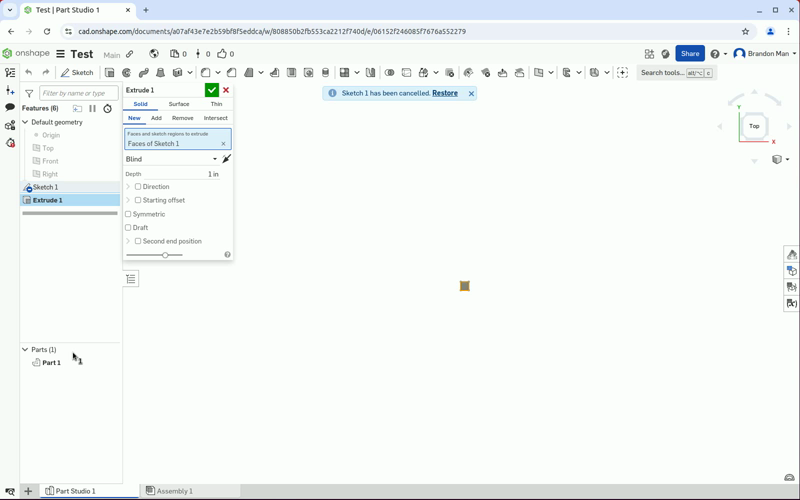
mouse_move(143, 106)
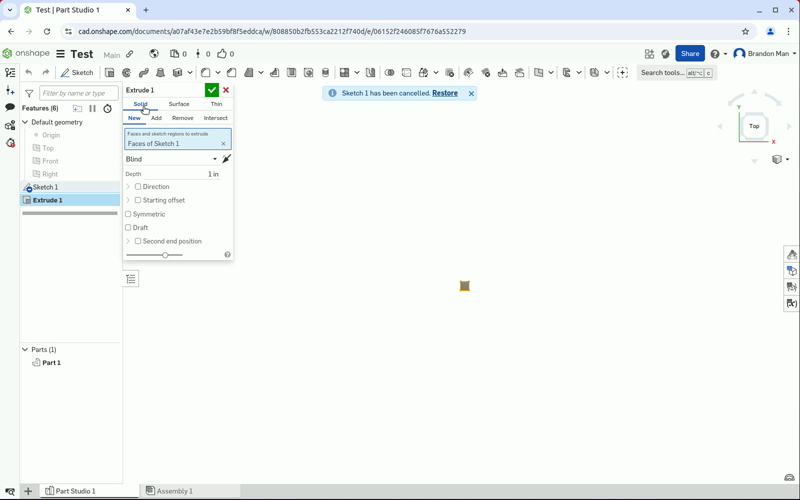
click(143, 106)
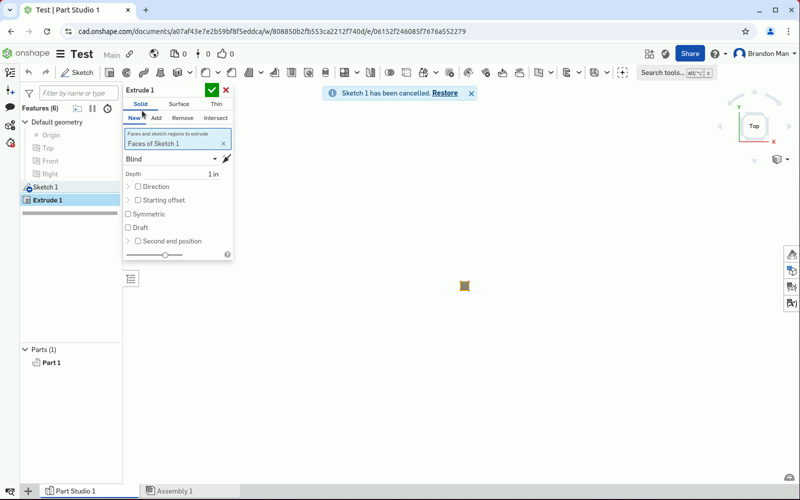
mouse_move(137, 120)
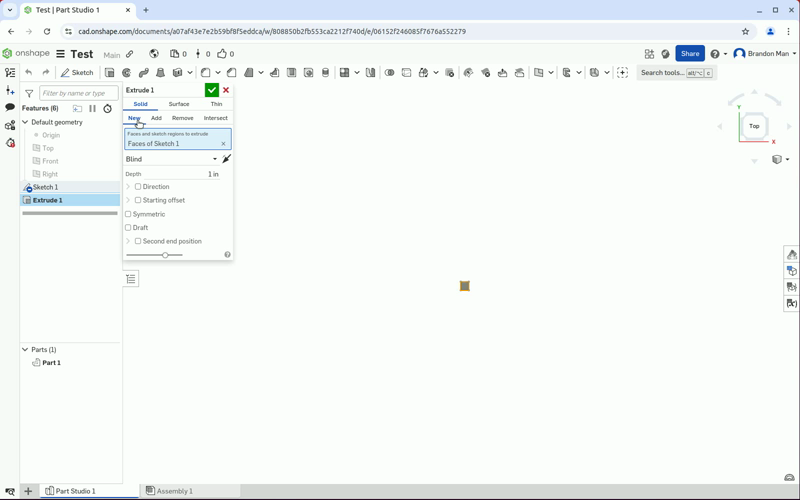
click(137, 120)
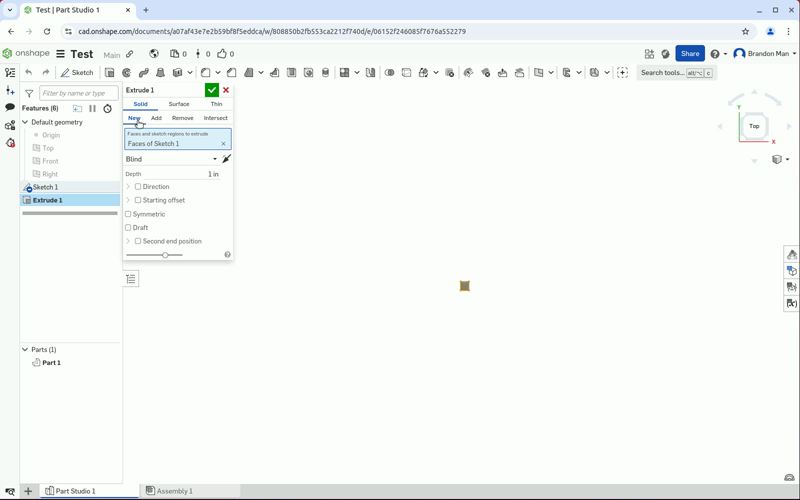
key(tab, 4)
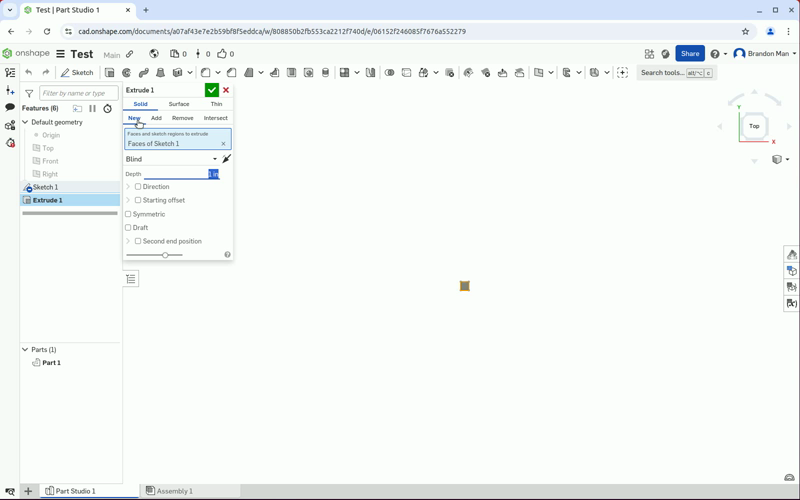
text(23.108)
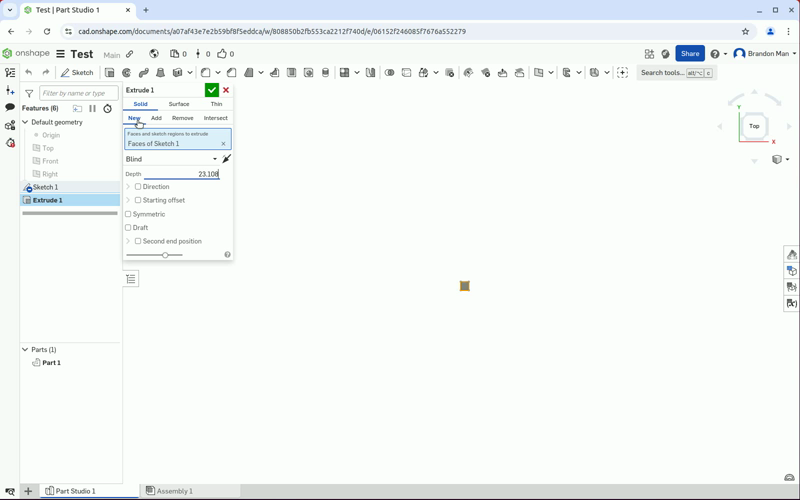
key(enter)
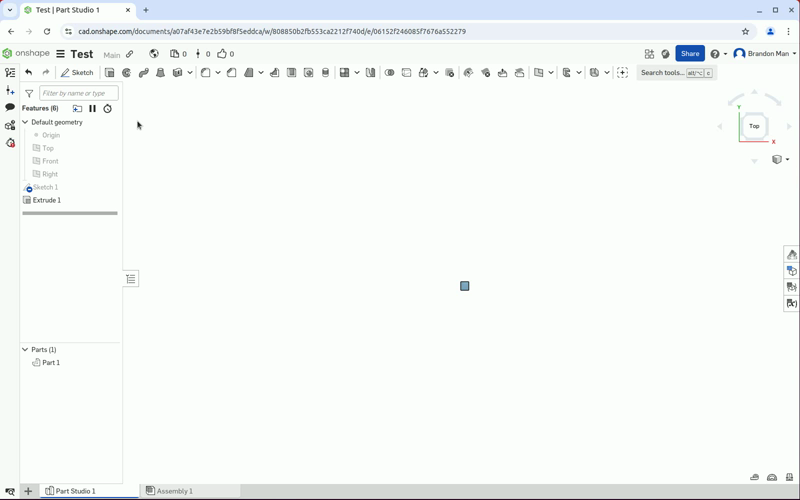
key(shift+h)
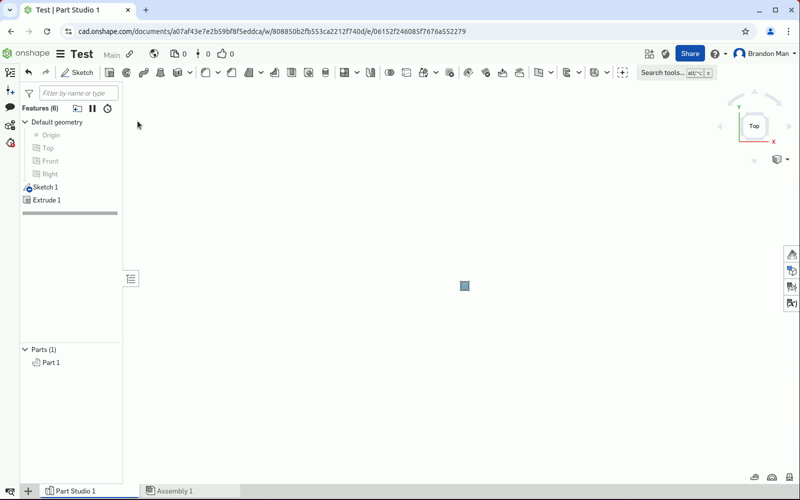
key(shift+h)
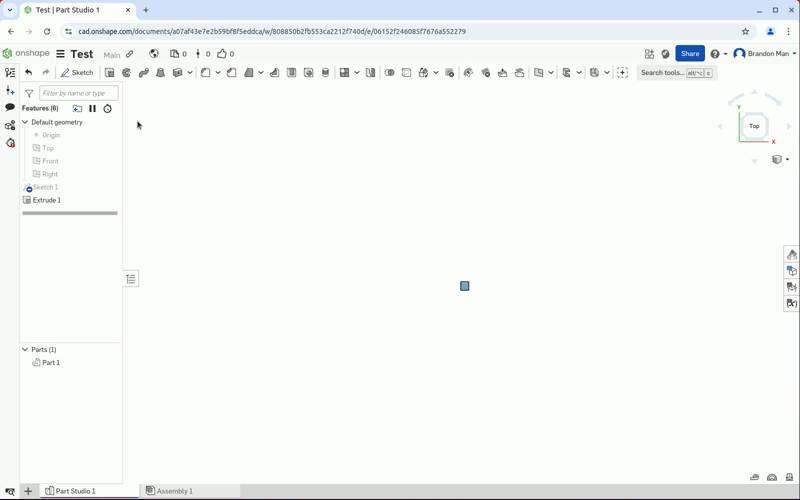
mouse_move(73, 189)
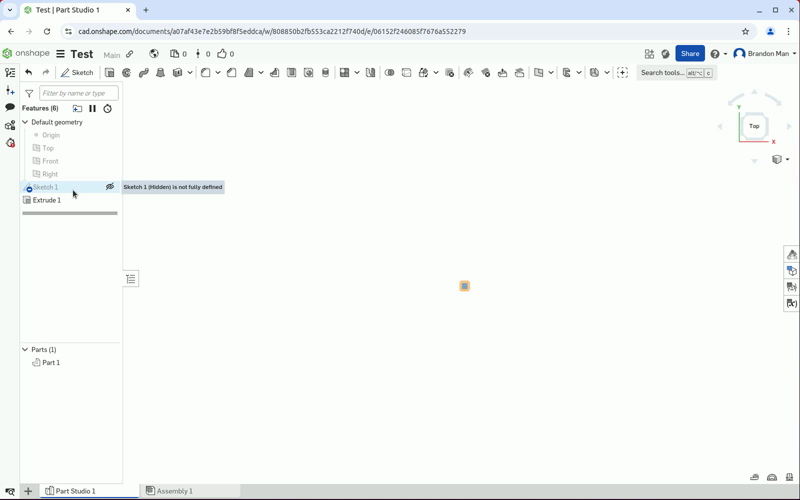
click(73, 189)
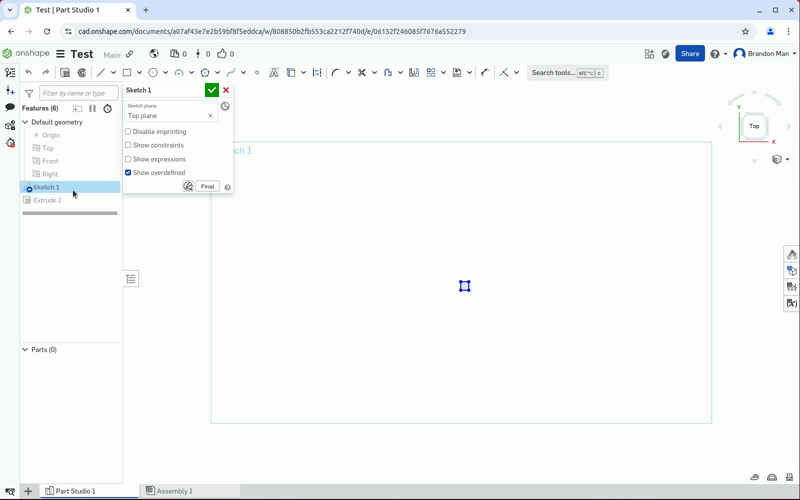
mouse_move(229, 92)
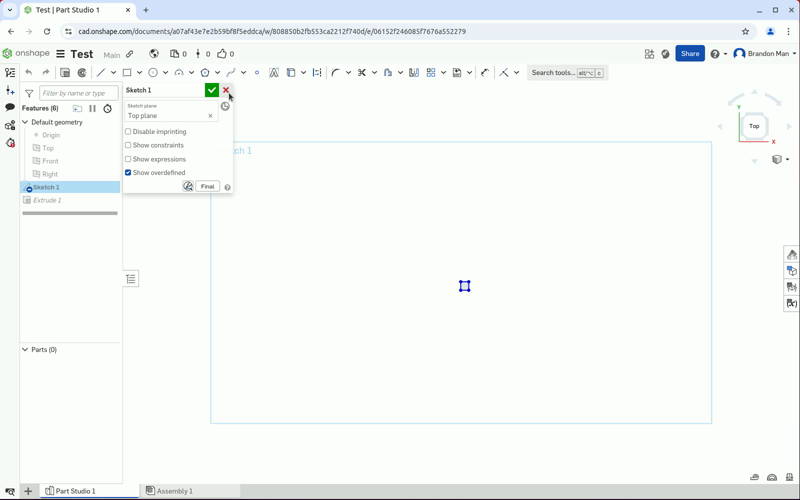
click(229, 92)
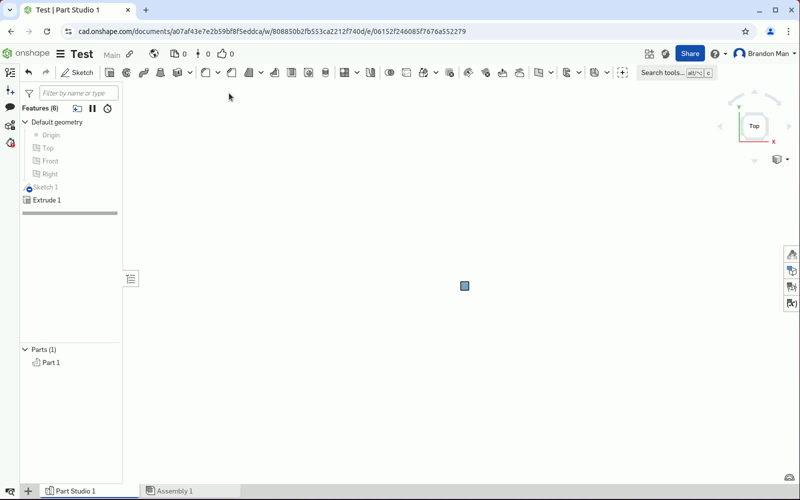
mouse_move(73, 352)
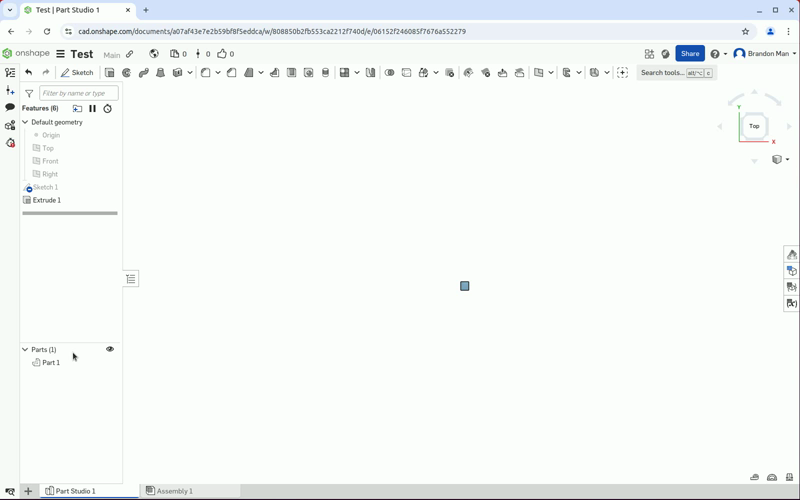
key(y)
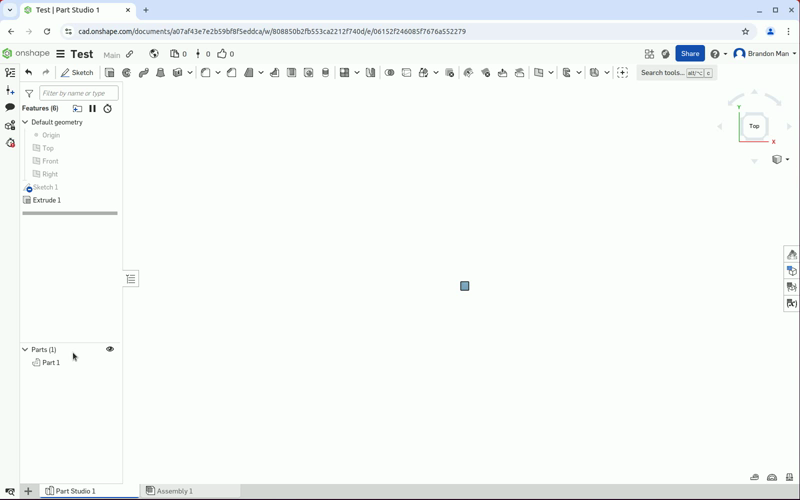
key(shift+p)
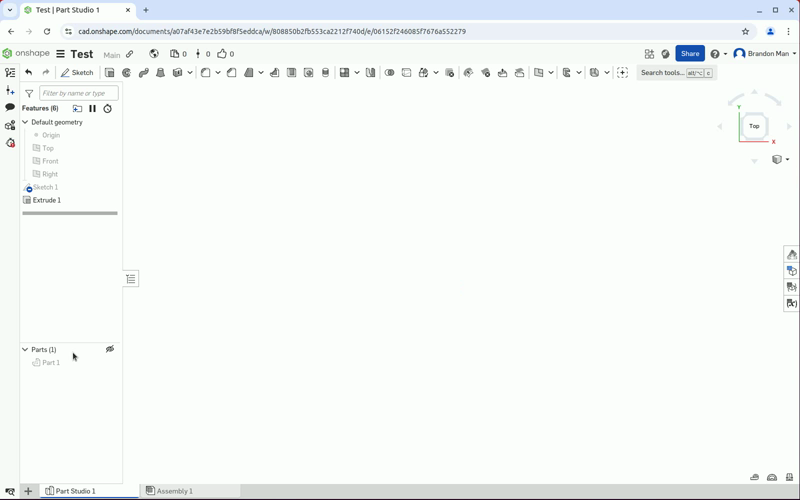
key(space)
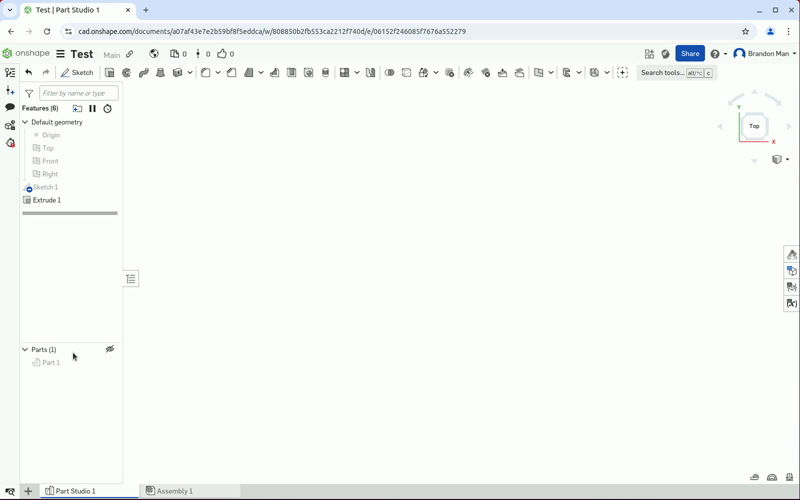
key_down(shift)
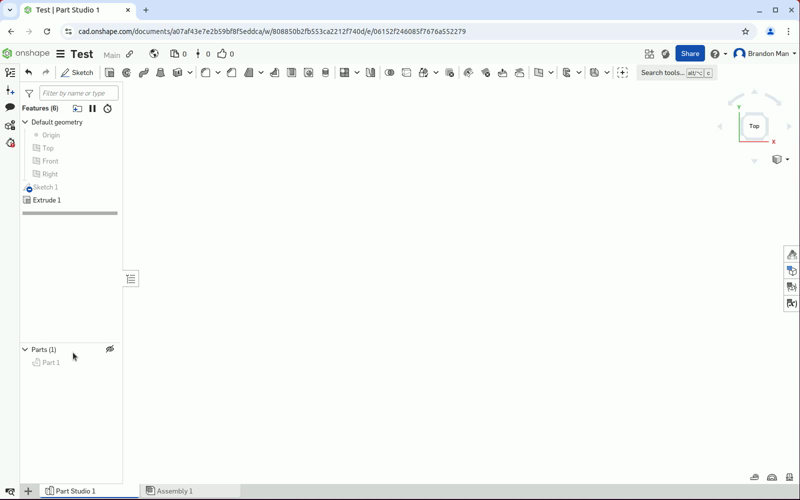
key(up)
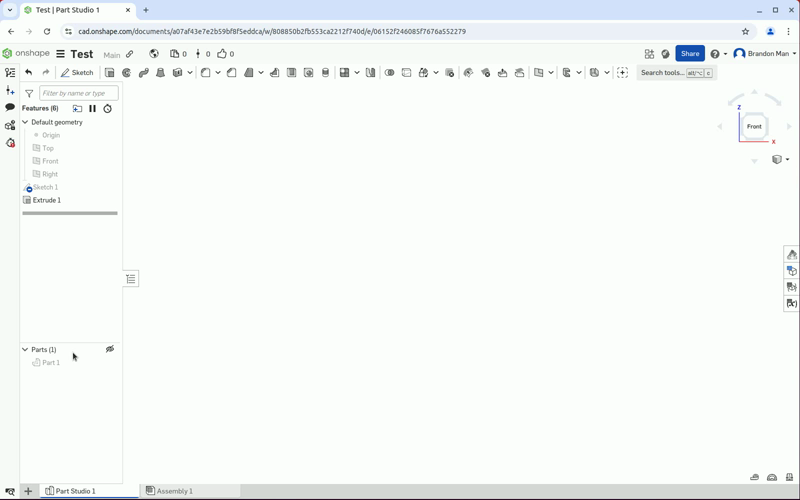
key_up(shift)
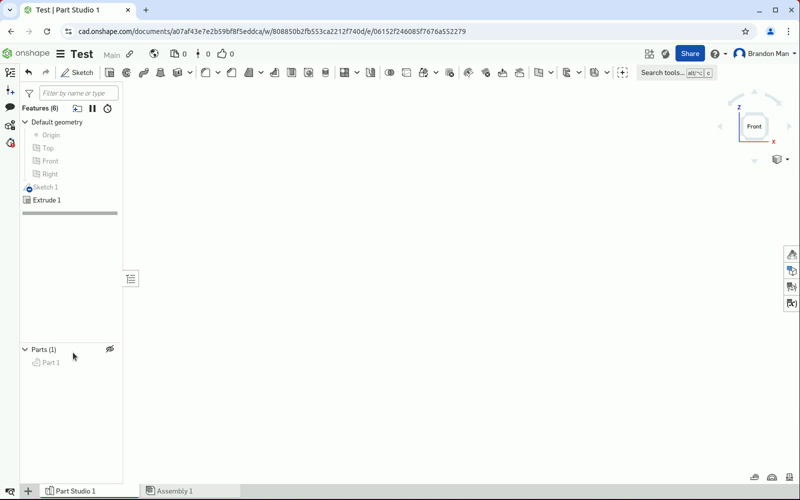
key(space)
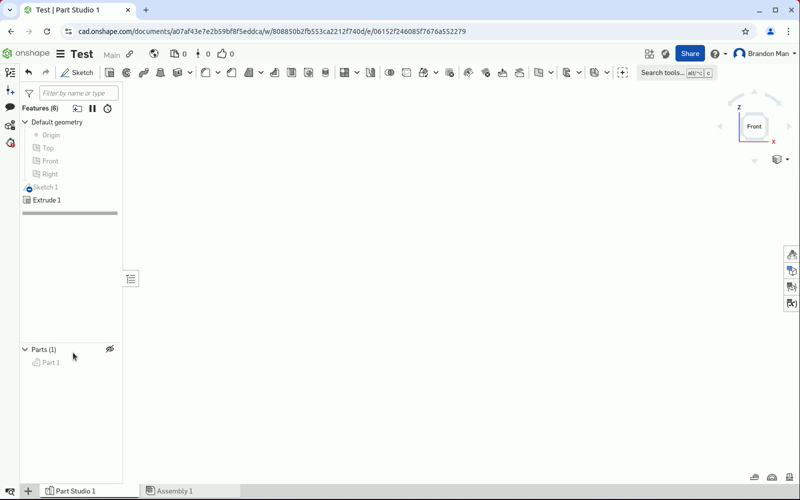
key_down(shift)
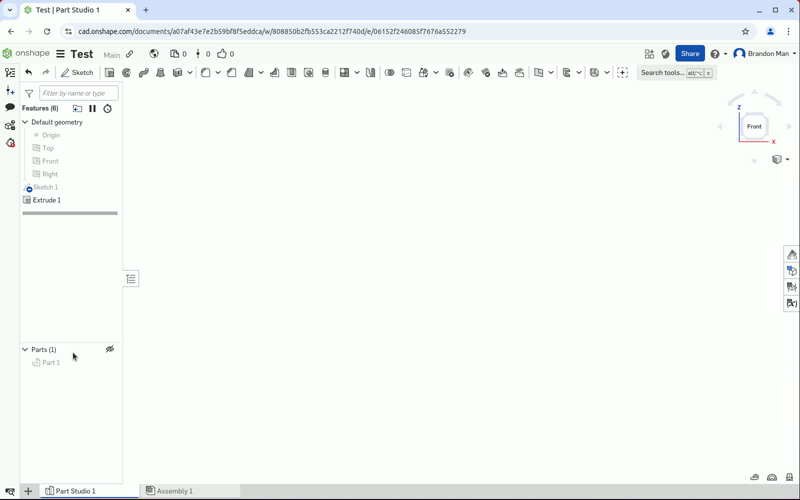
key(left)
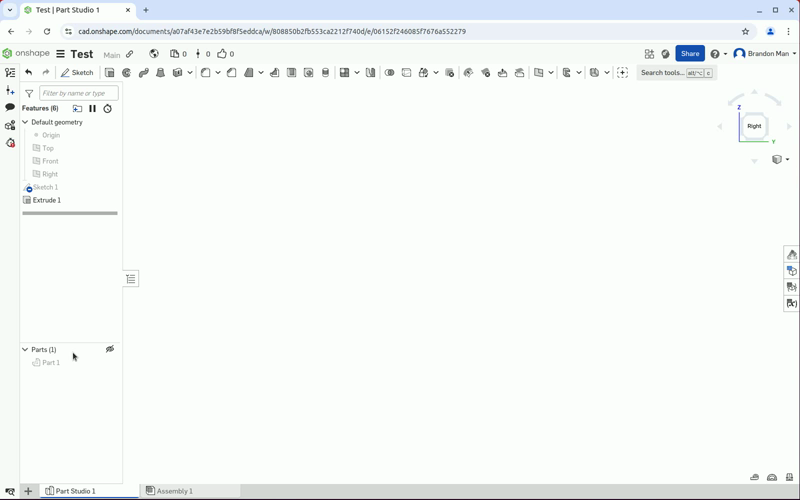
key_up(shift)
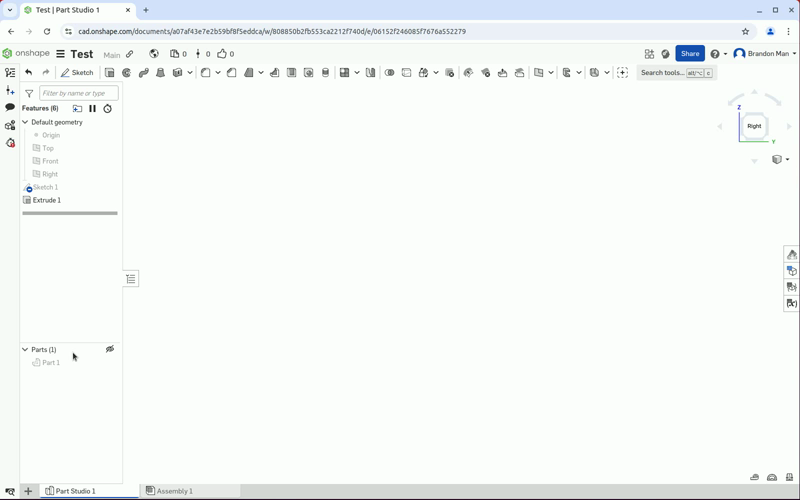
mouse_move(73, 352)
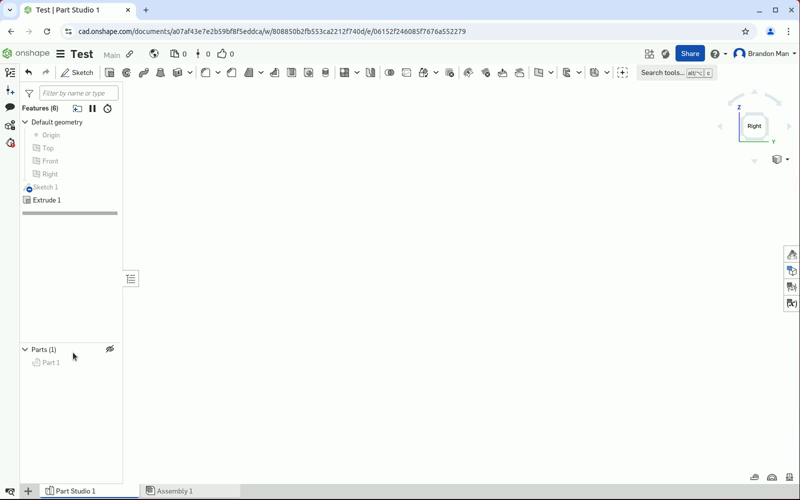
key(shift+y)
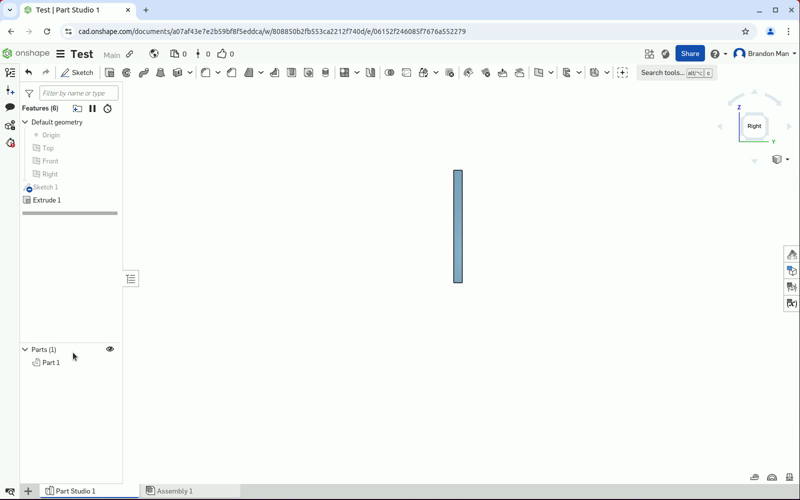
mouse_move(541, 75)
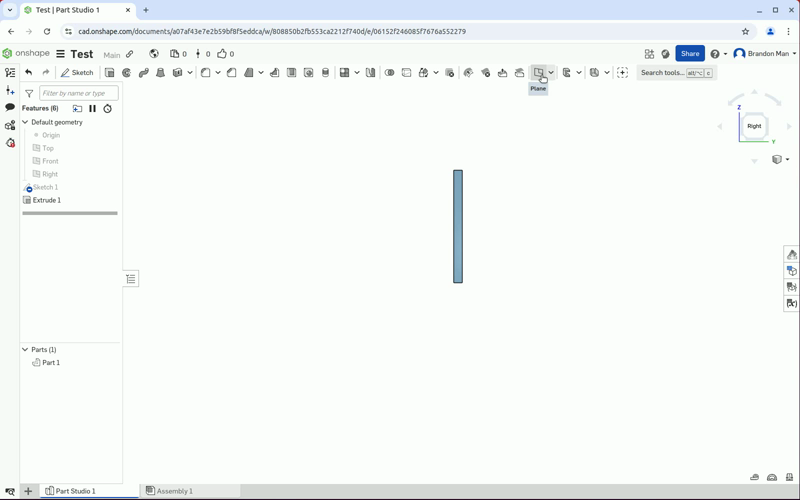
click(541, 75)
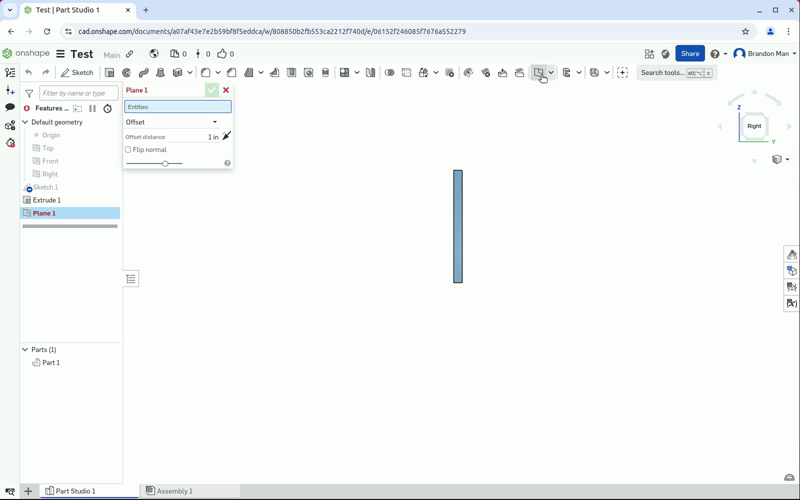
mouse_move(73, 176)
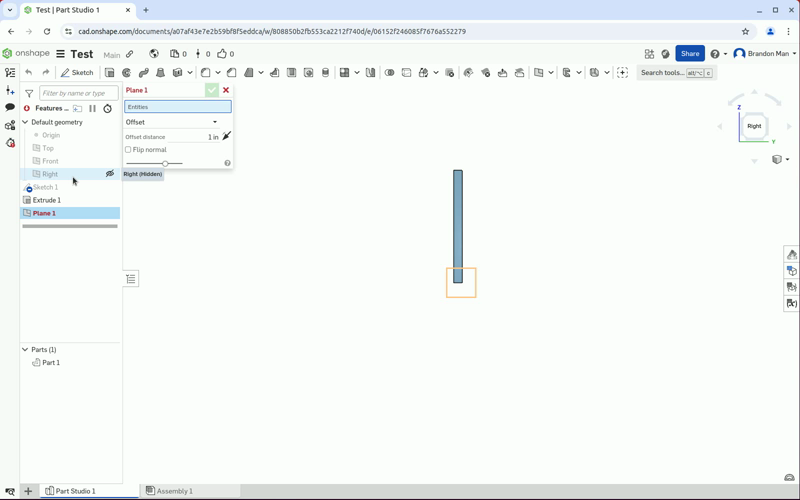
click(73, 176)
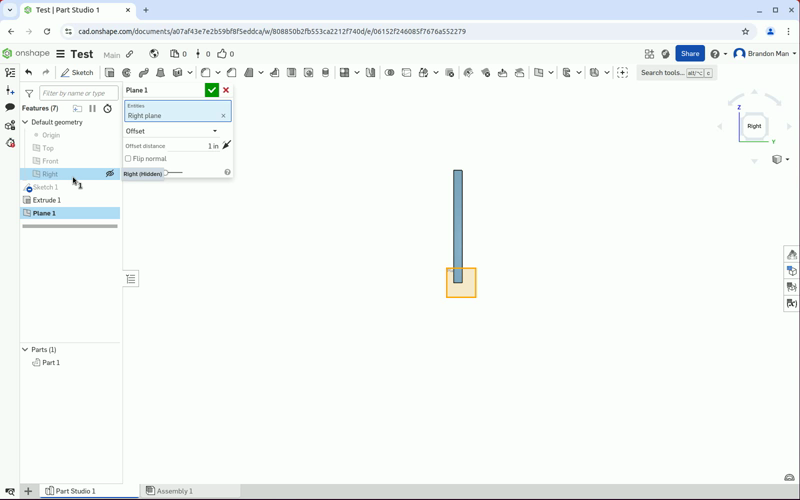
key(tab, 2)
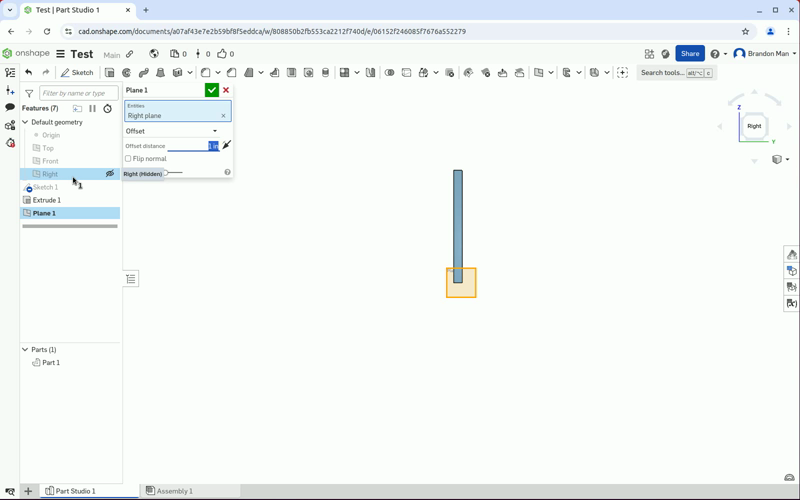
text(1.448)
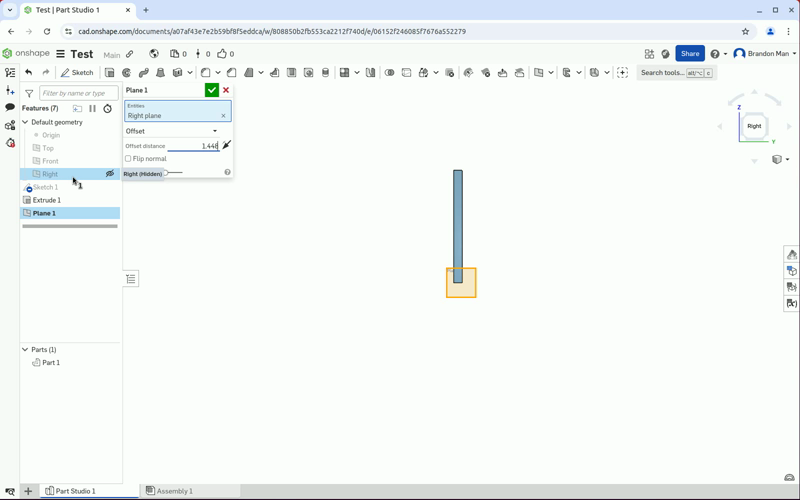
key(enter, 2)
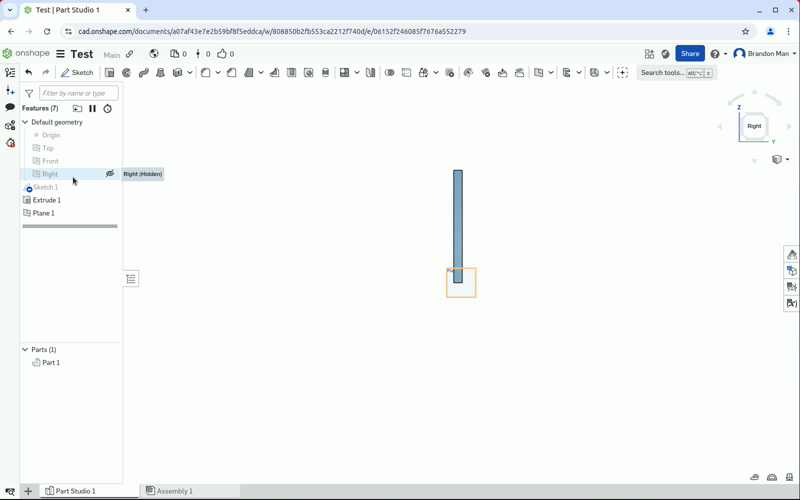
key(shift+s)
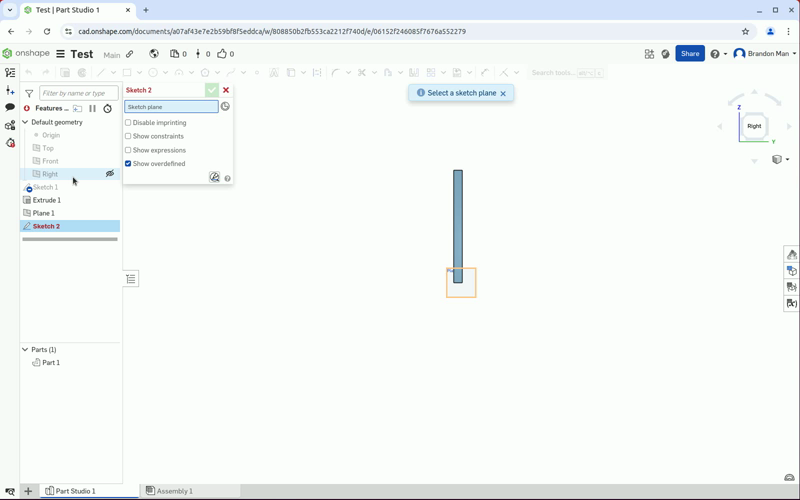
mouse_move(73, 215)
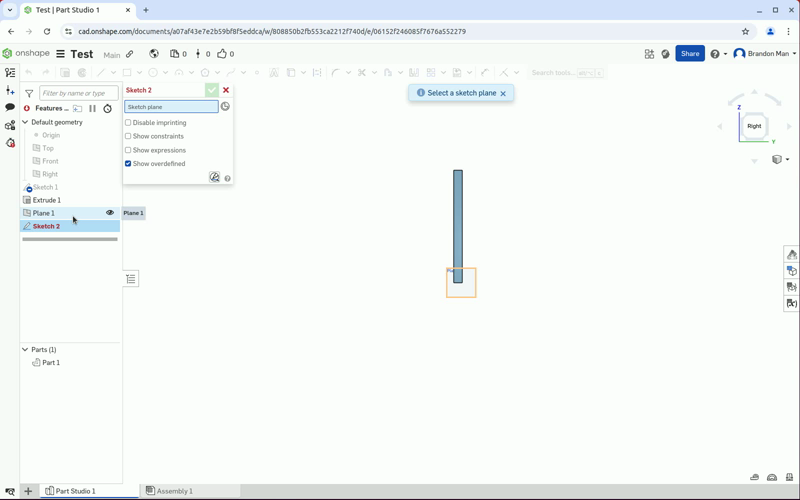
click(73, 215)
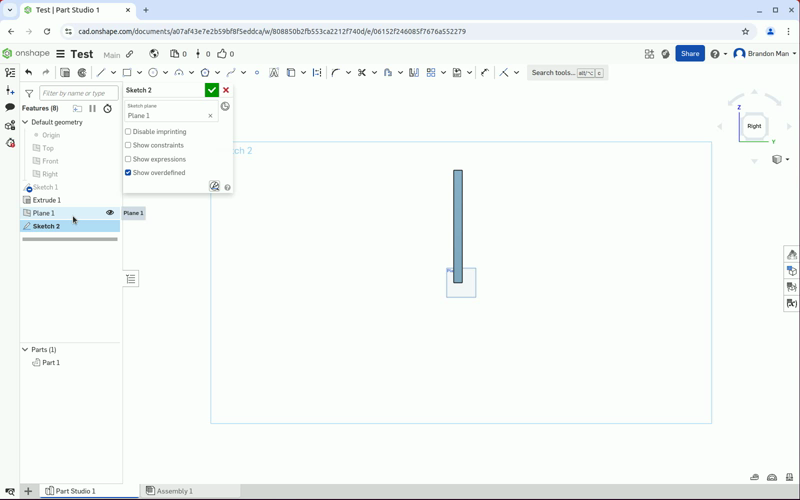
mouse_move(73, 352)
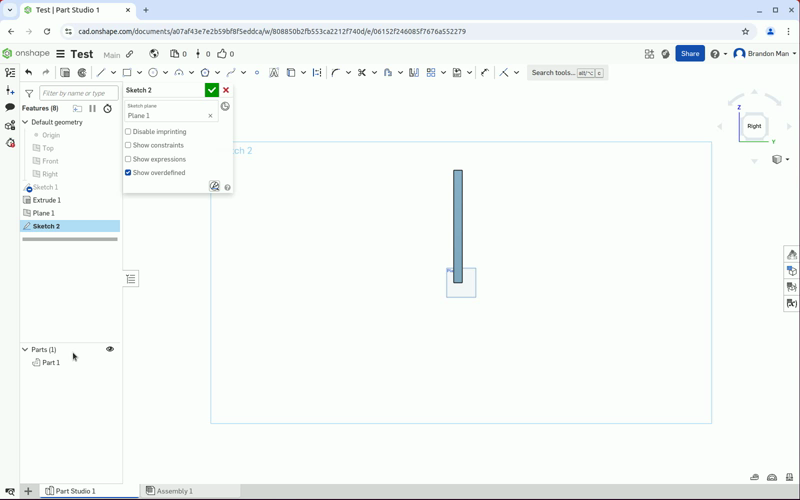
key(y)
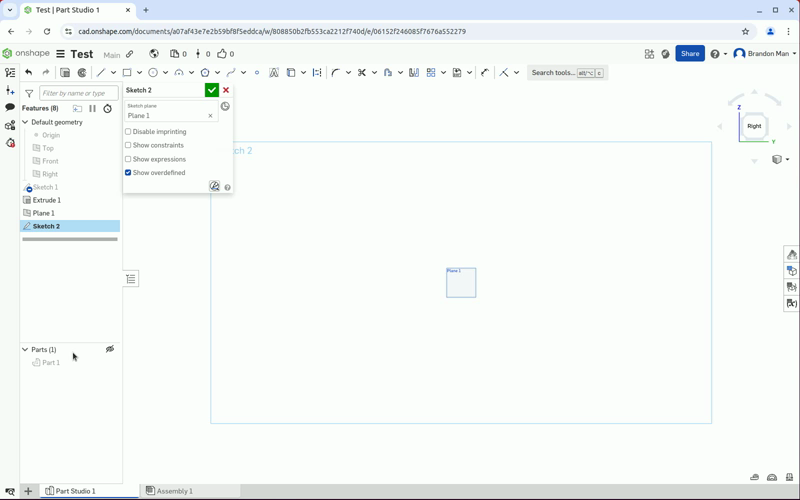
key(l)
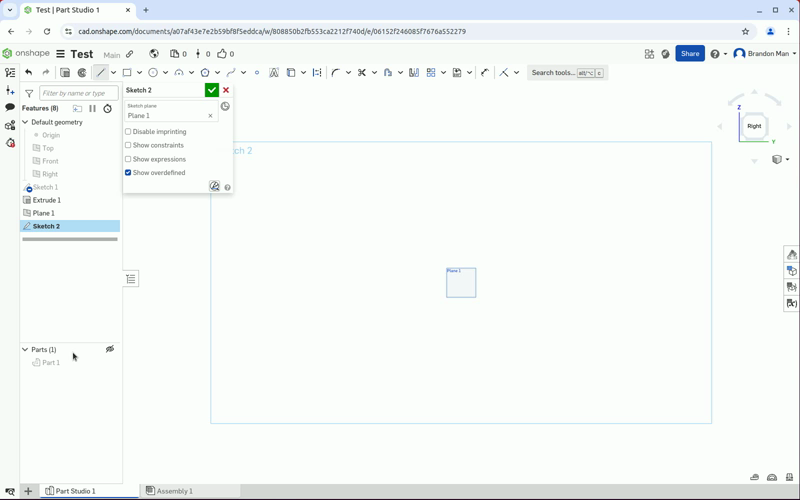
key_down(shift)
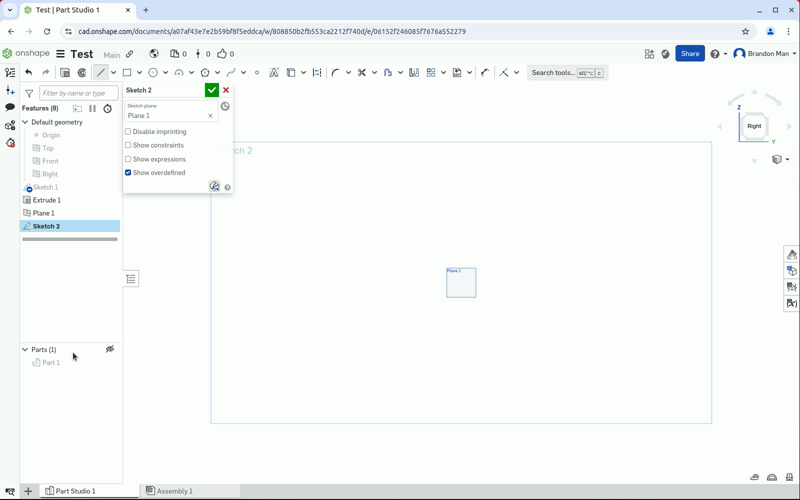
mouse_move(456, 180)
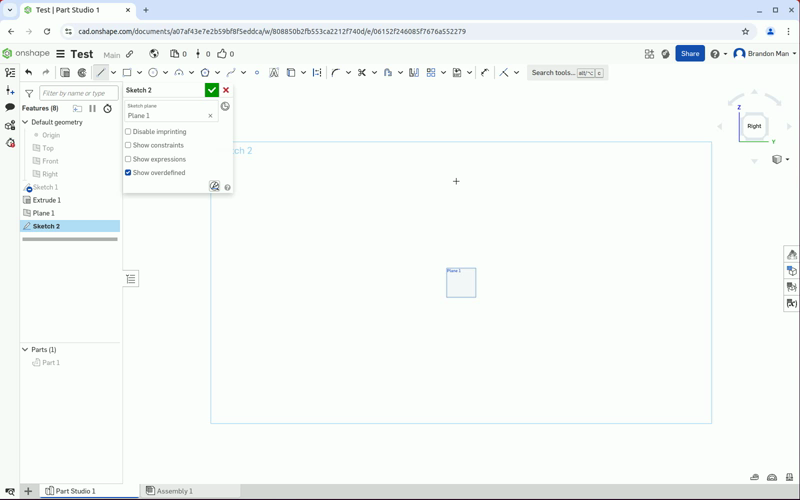
click(456, 180)
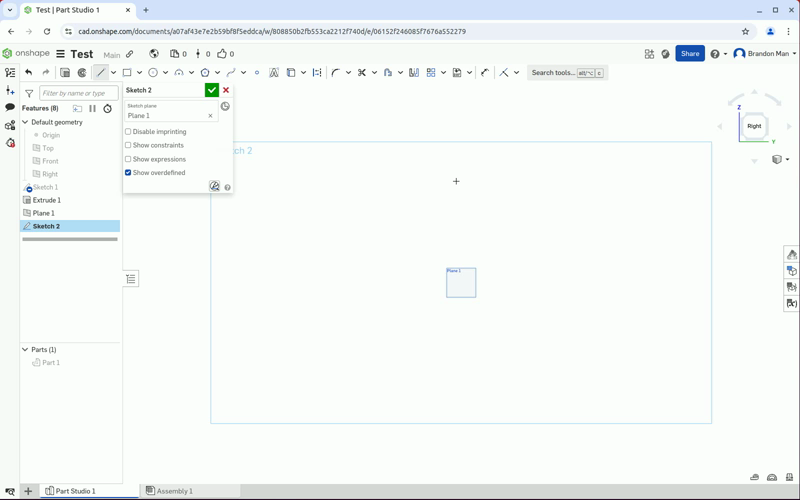
key_up(shift)
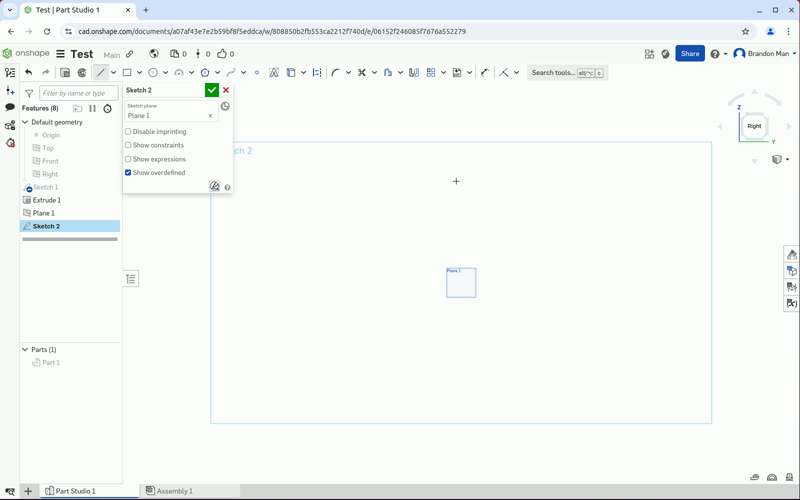
key_down(shift)
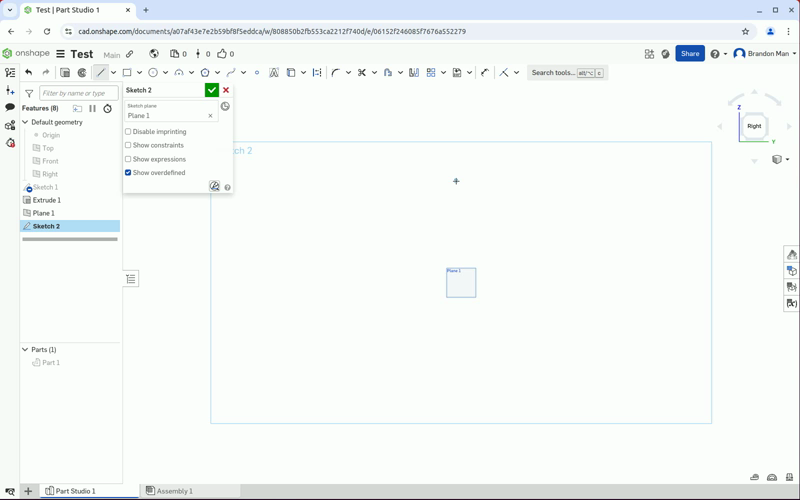
mouse_move(486, 180)
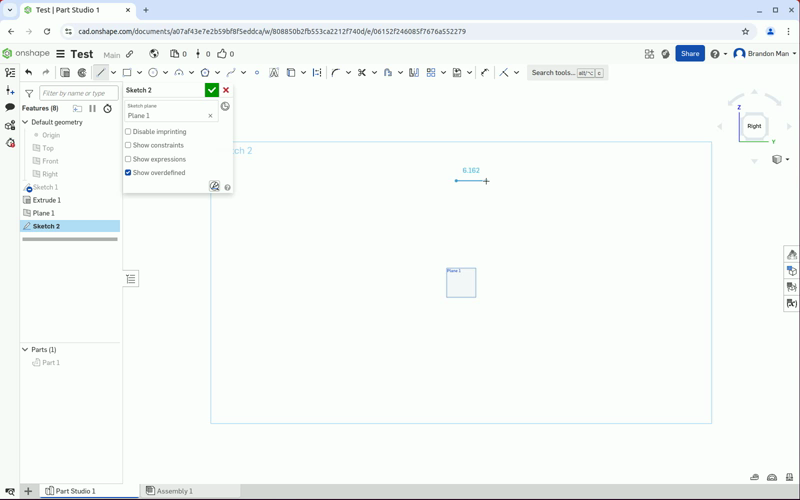
mouse_move(458, 180)
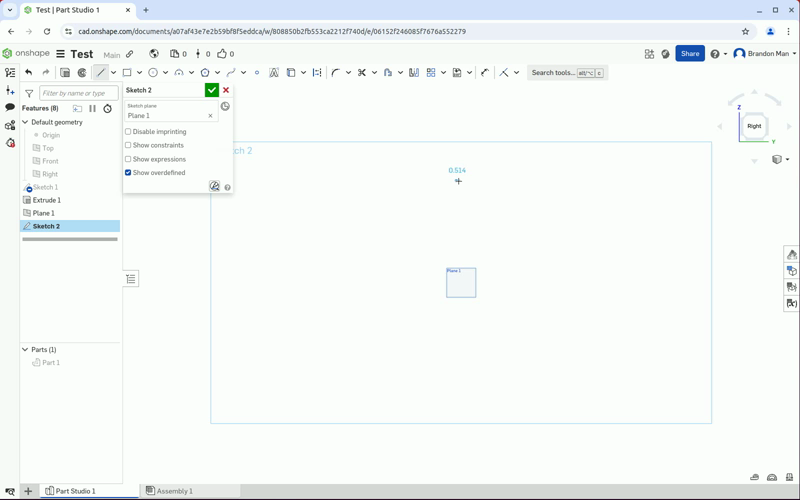
scroll(6)
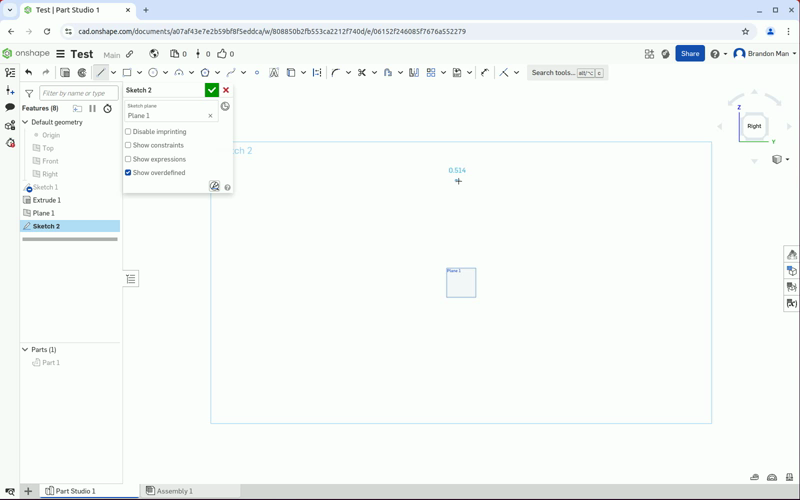
scroll(6)
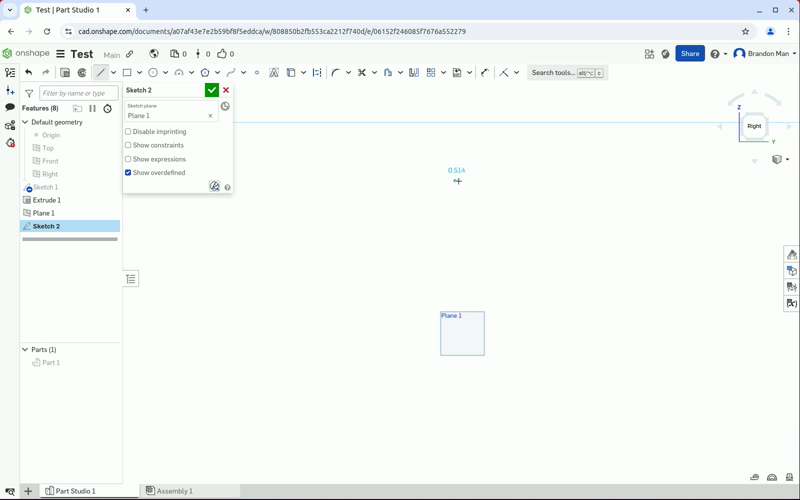
scroll(6)
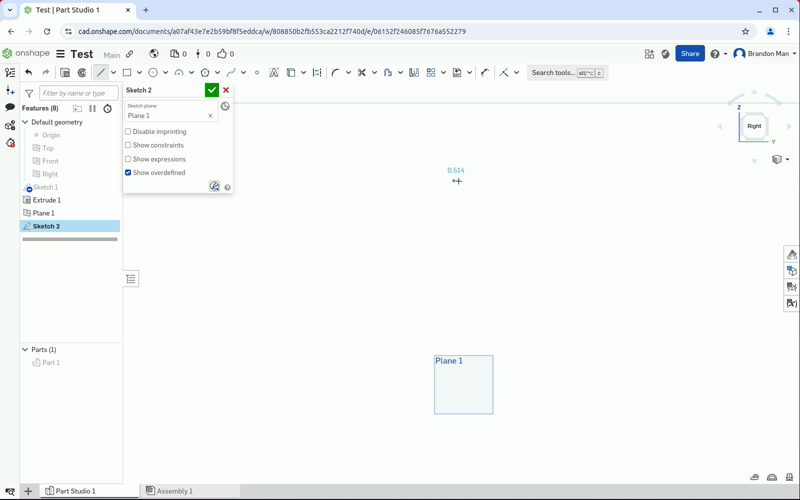
scroll(6)
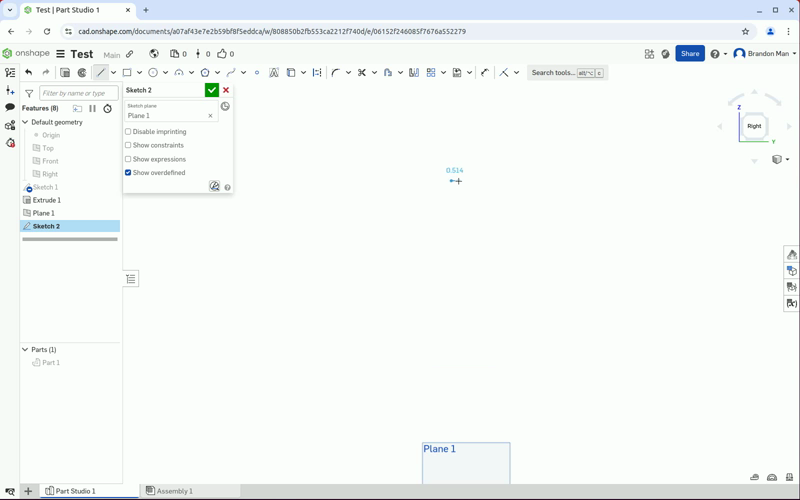
scroll(6)
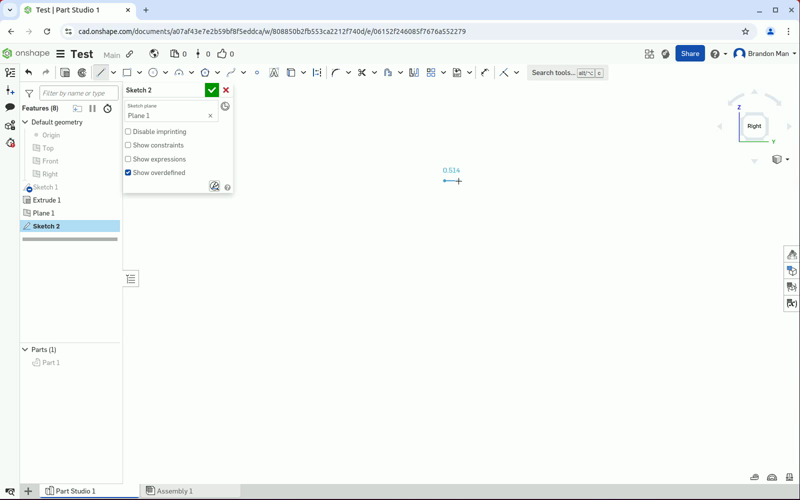
scroll(6)
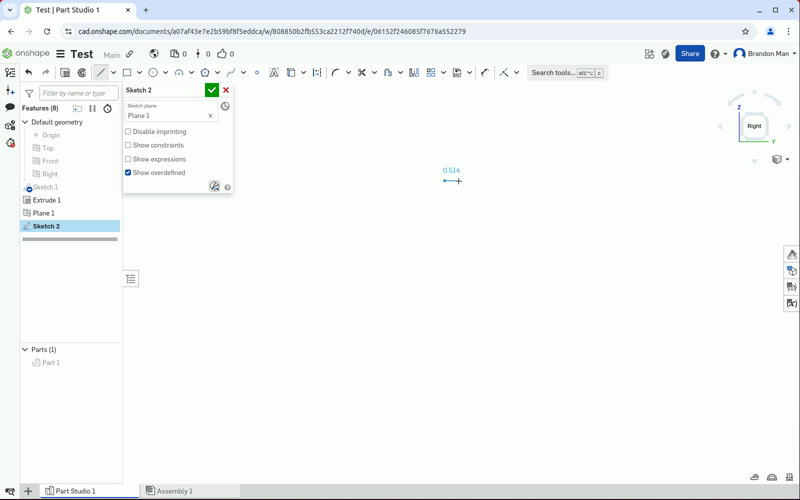
scroll(6)
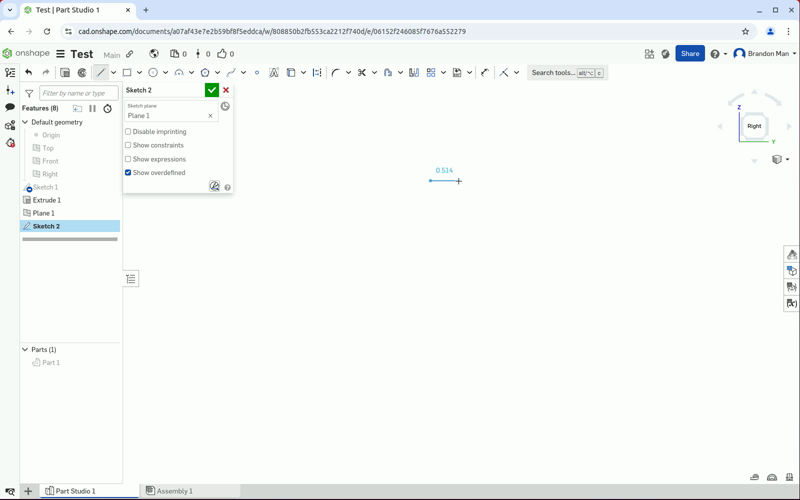
click(458, 180)
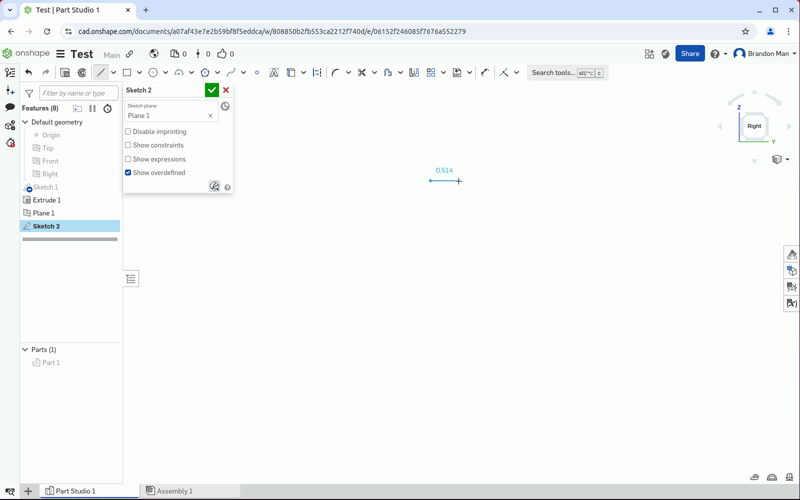
scroll(-6)
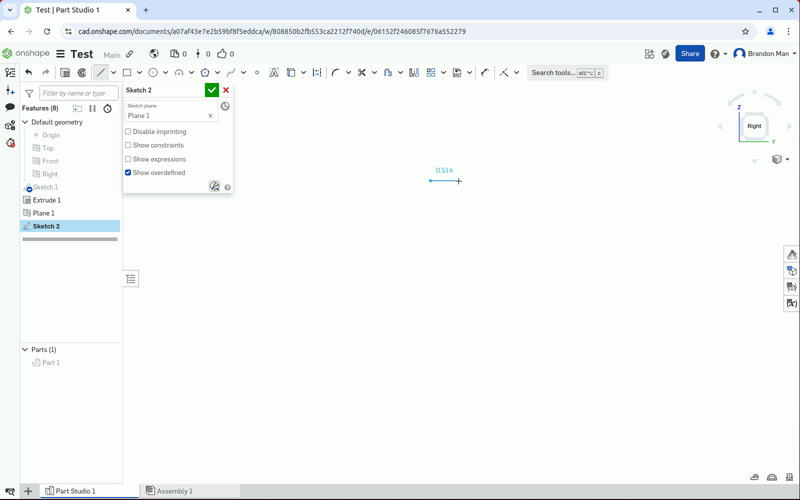
scroll(-6)
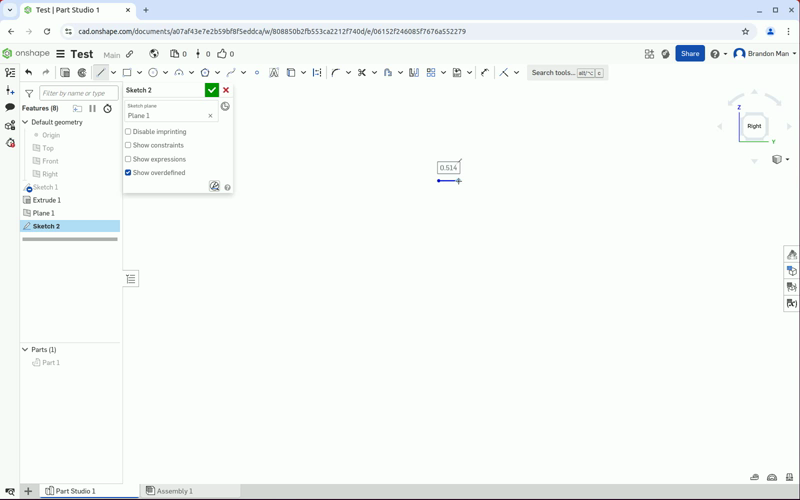
scroll(-6)
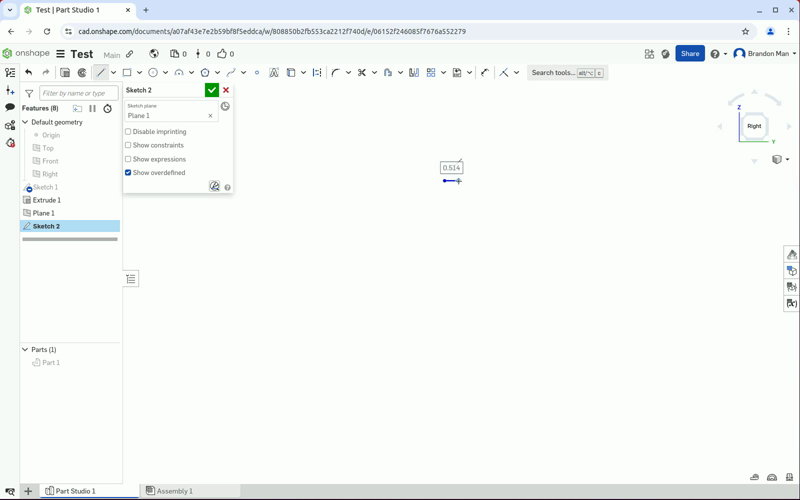
scroll(-6)
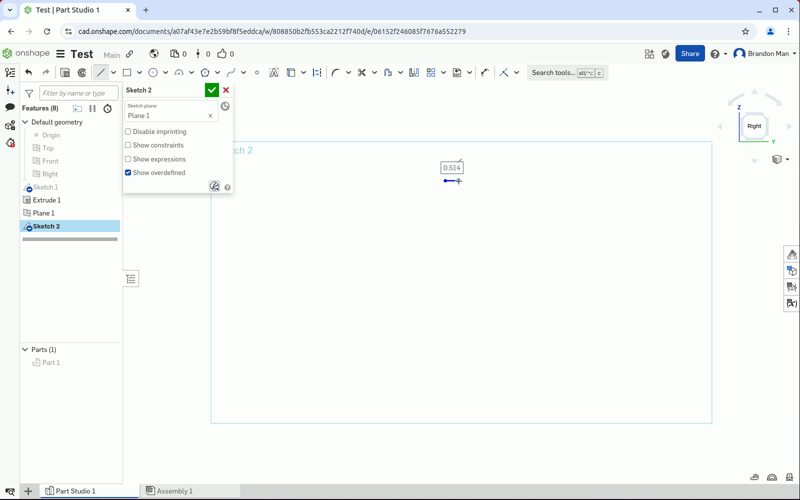
scroll(-6)
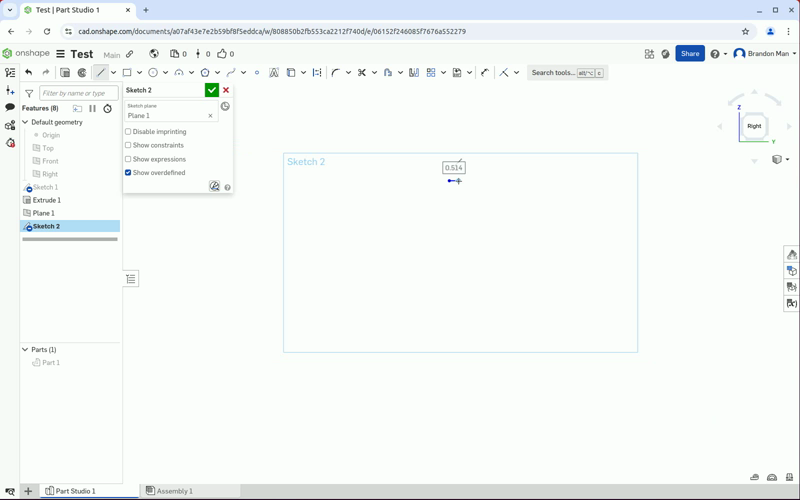
scroll(-6)
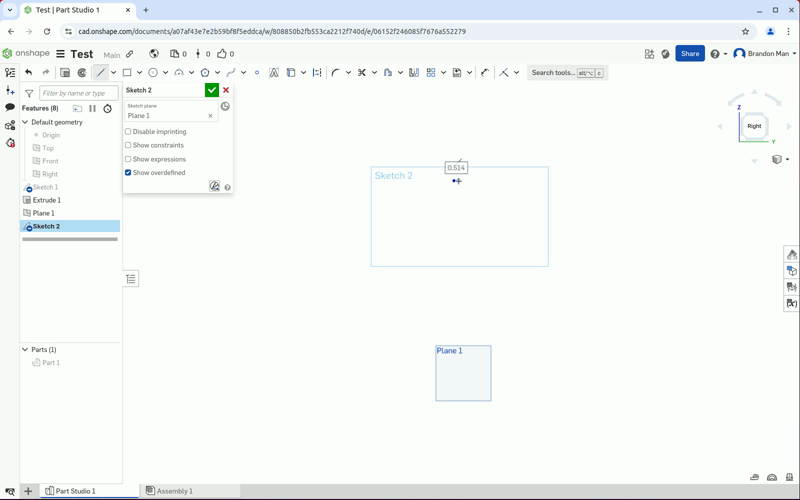
scroll(-6)
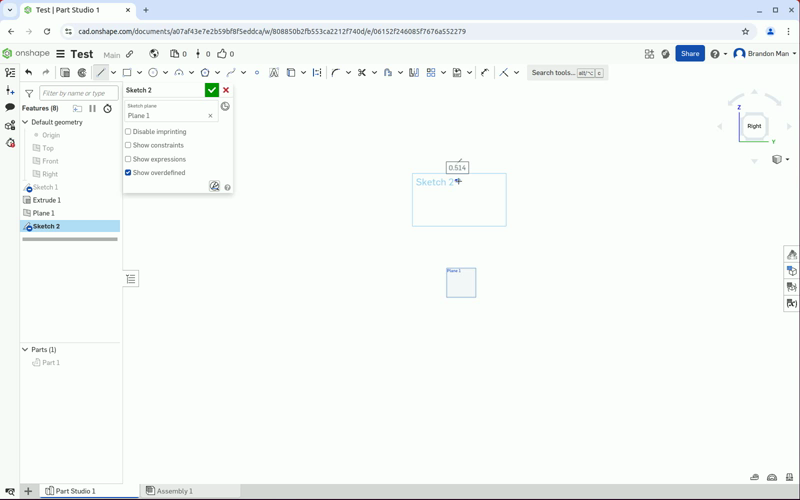
key_up(shift)
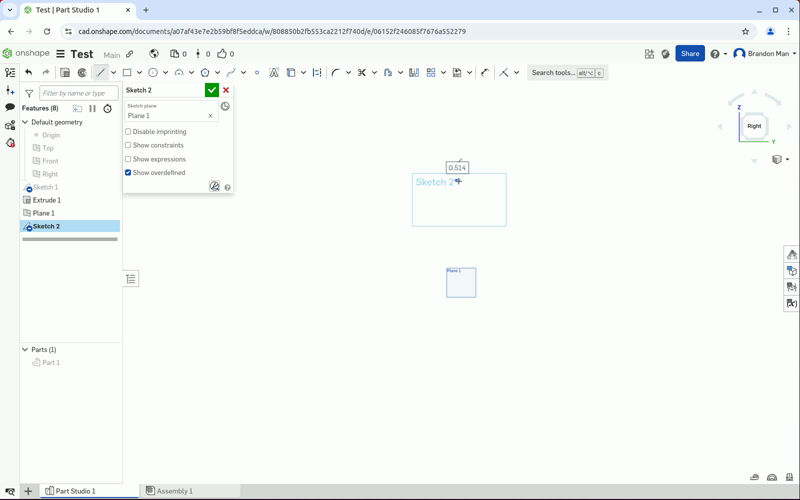
key_down(shift)
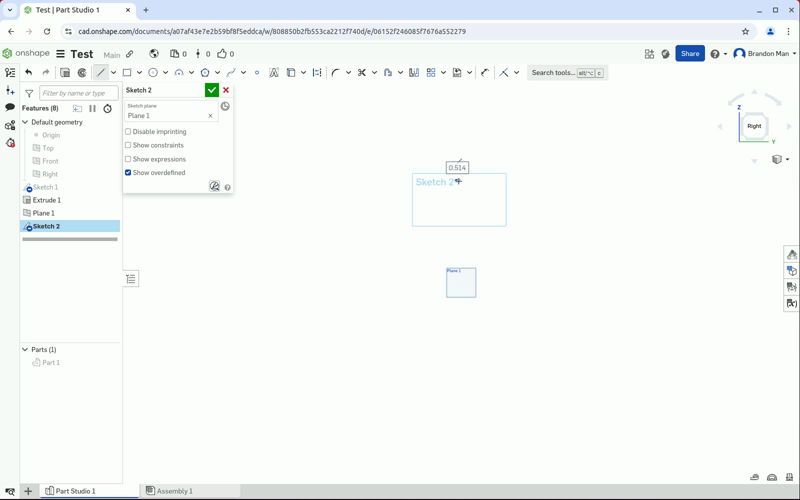
mouse_move(489, 180)
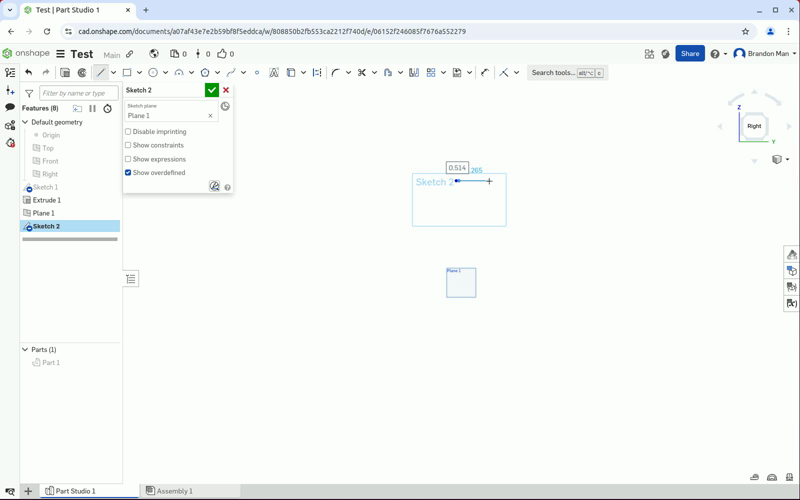
mouse_move(458, 172)
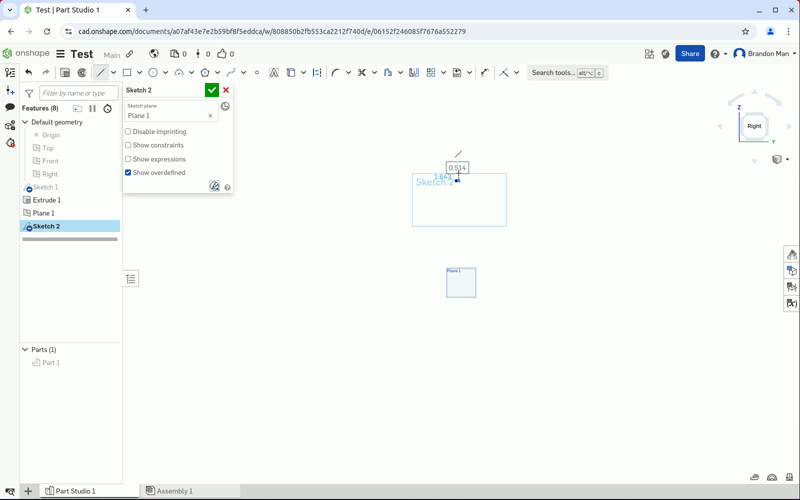
click(458, 172)
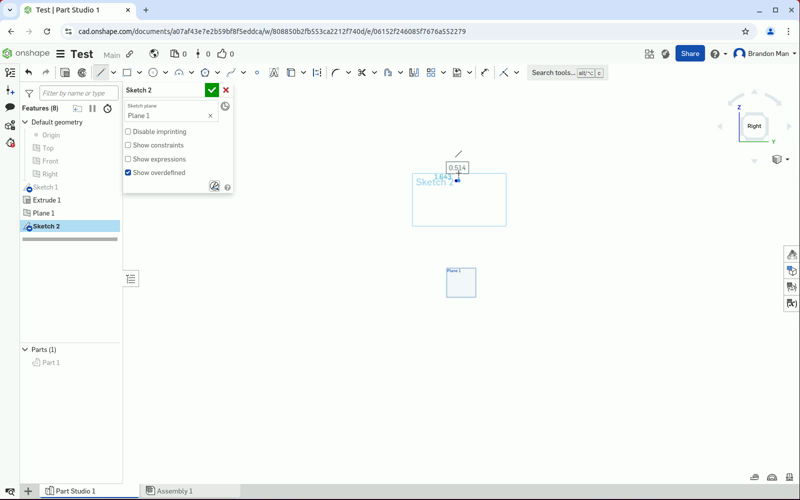
key_up(shift)
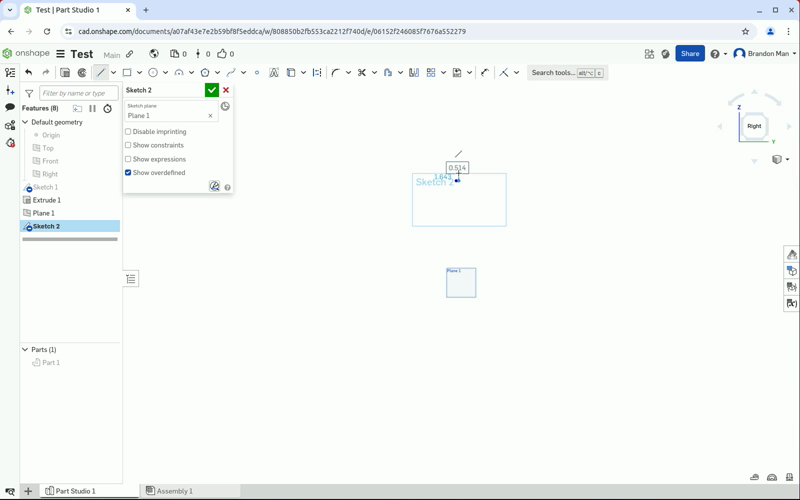
key_down(shift)
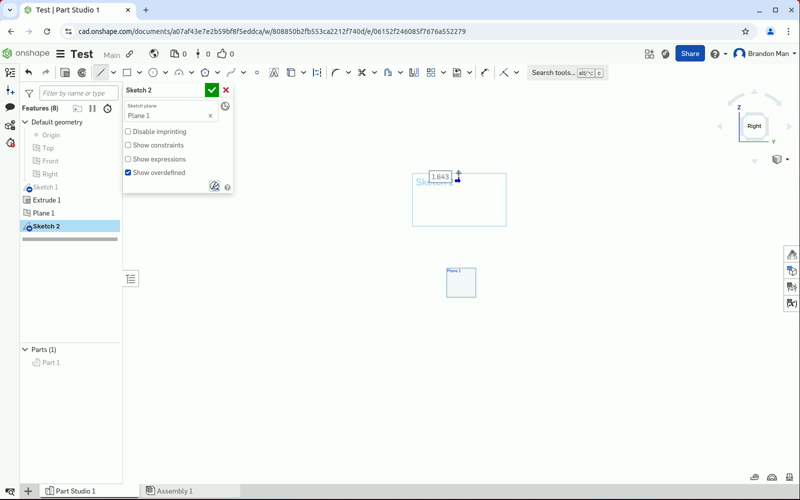
mouse_move(489, 172)
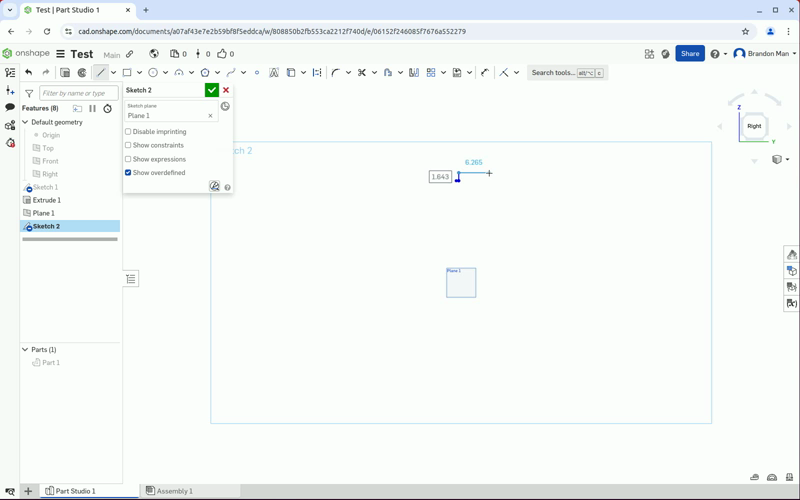
mouse_move(456, 172)
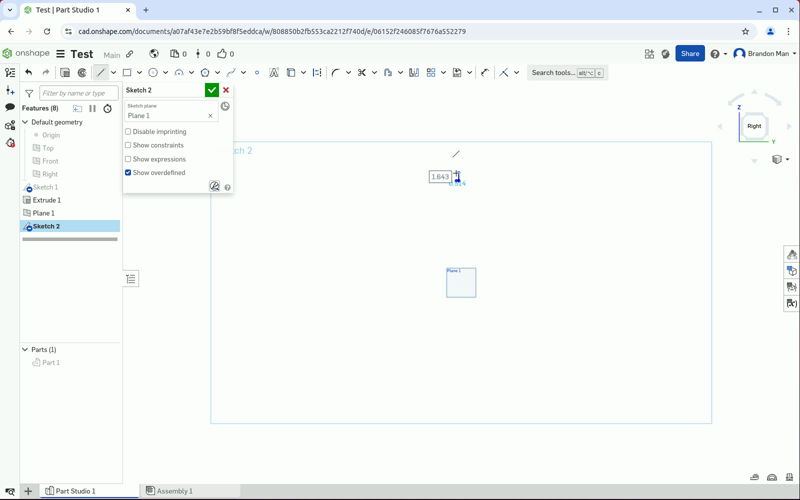
scroll(6)
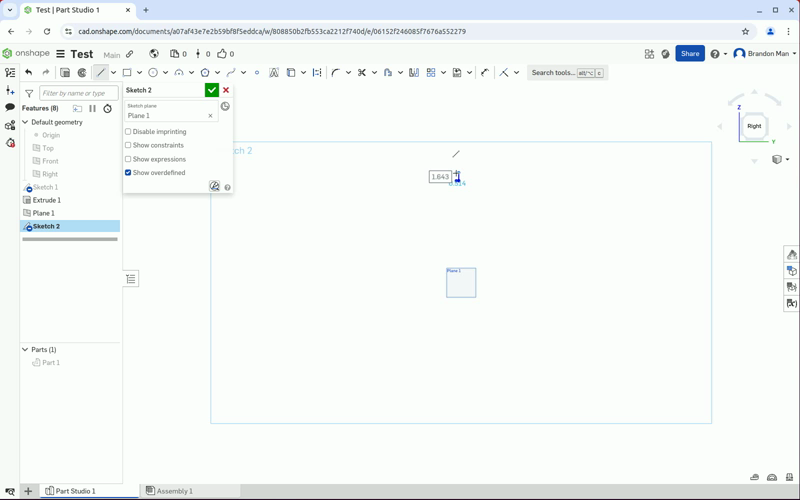
scroll(6)
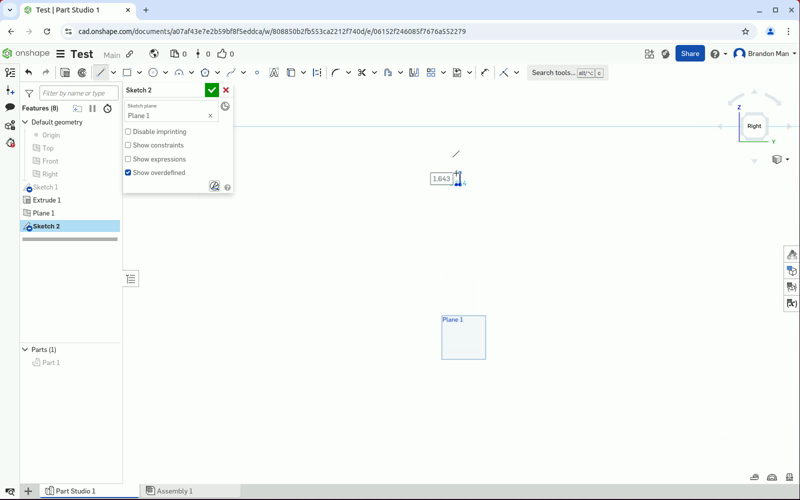
scroll(6)
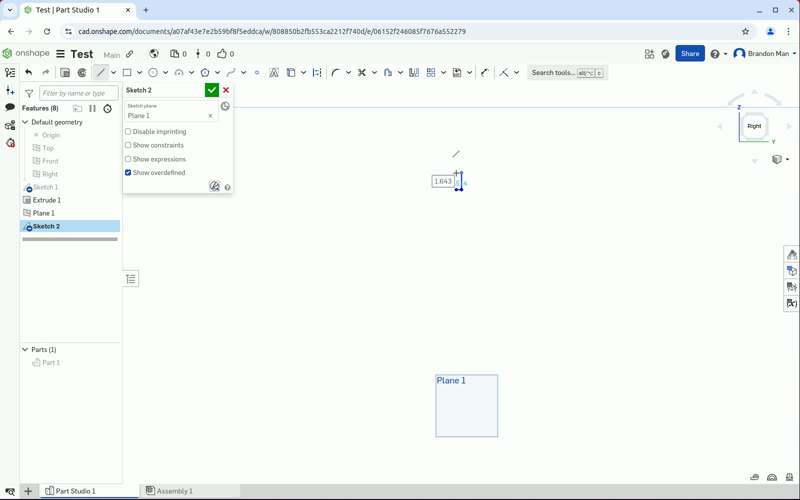
scroll(6)
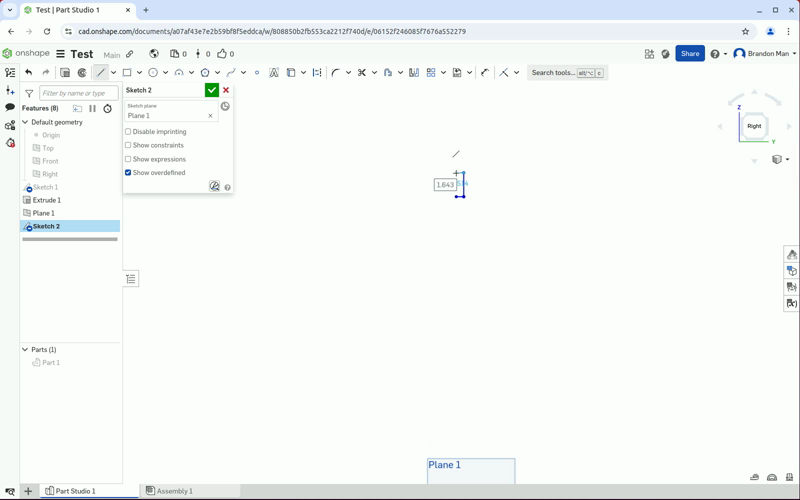
scroll(6)
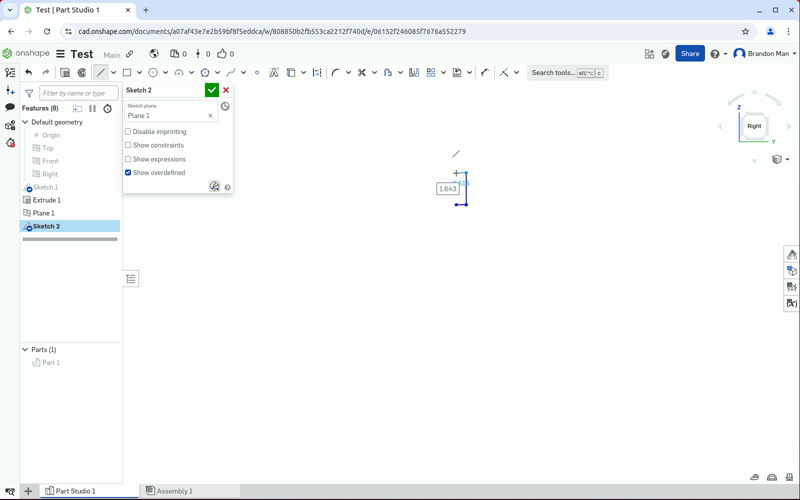
scroll(6)
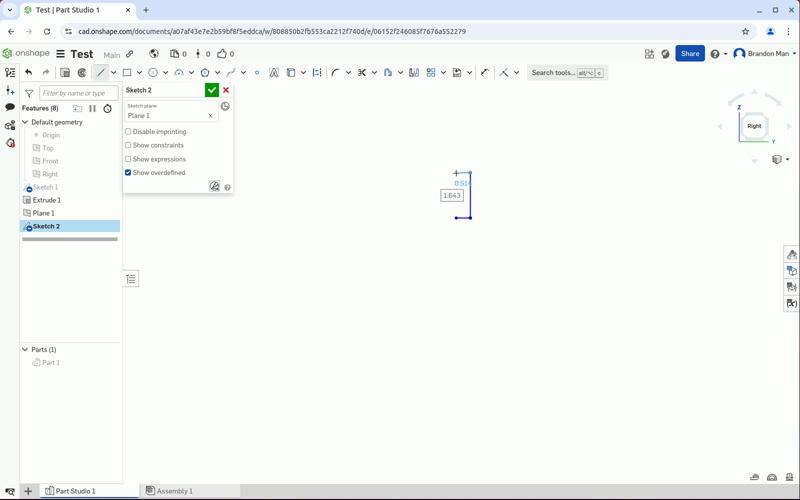
scroll(6)
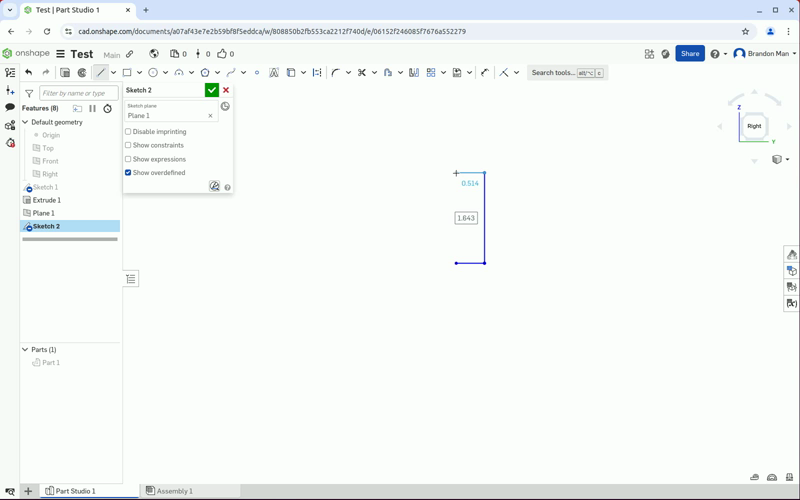
click(456, 172)
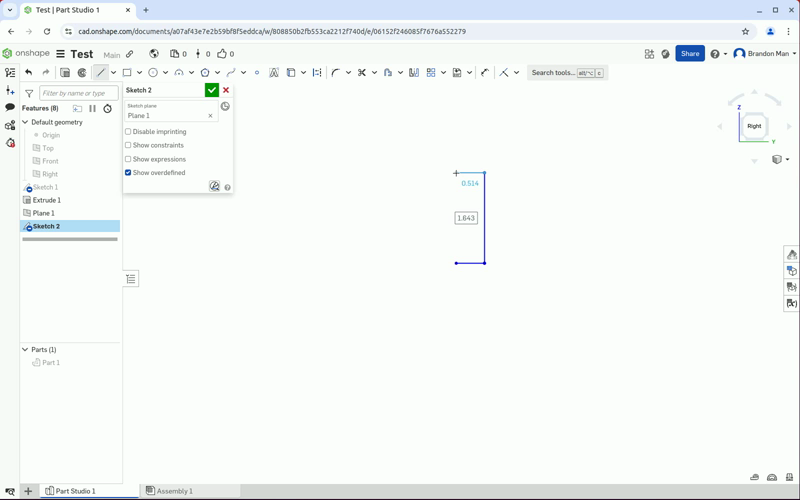
scroll(-6)
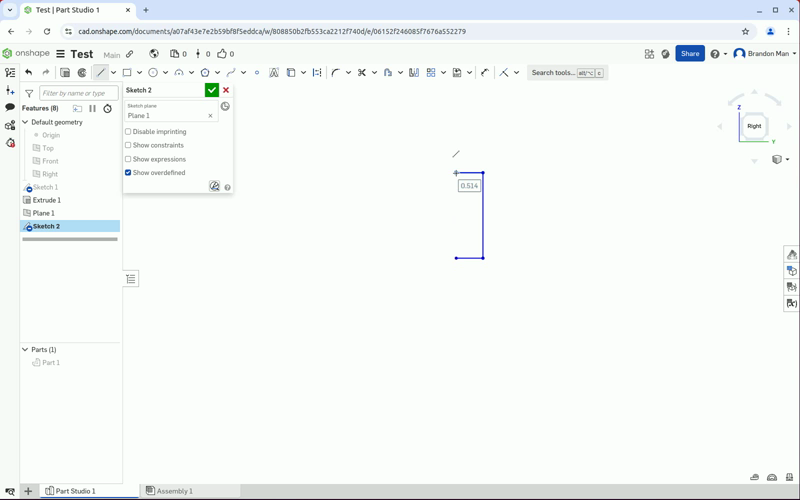
scroll(-6)
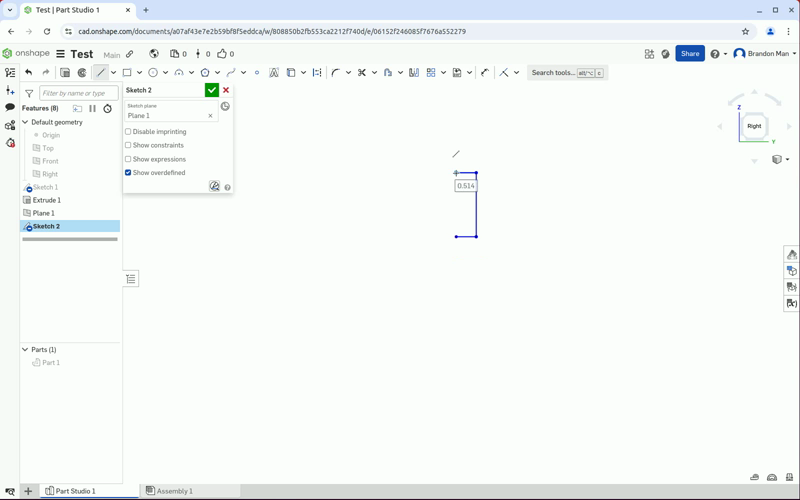
scroll(-6)
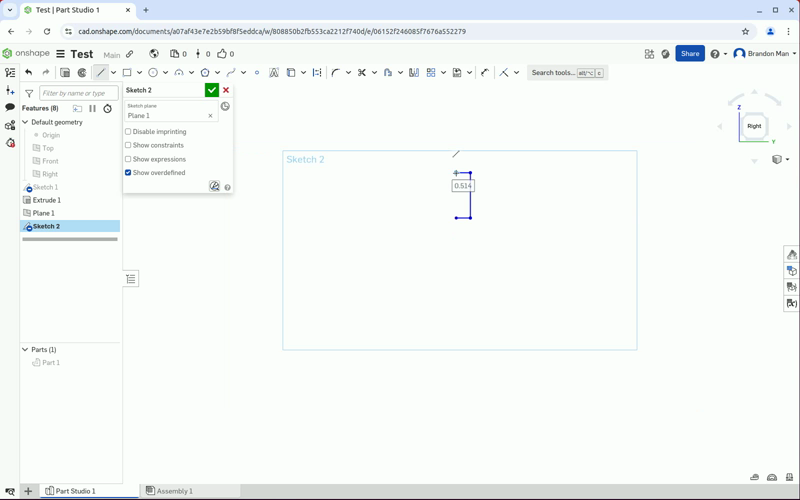
scroll(-6)
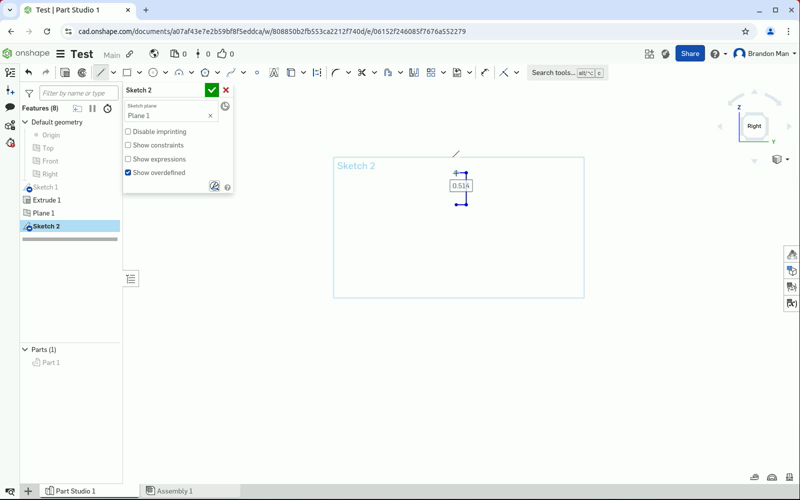
scroll(-6)
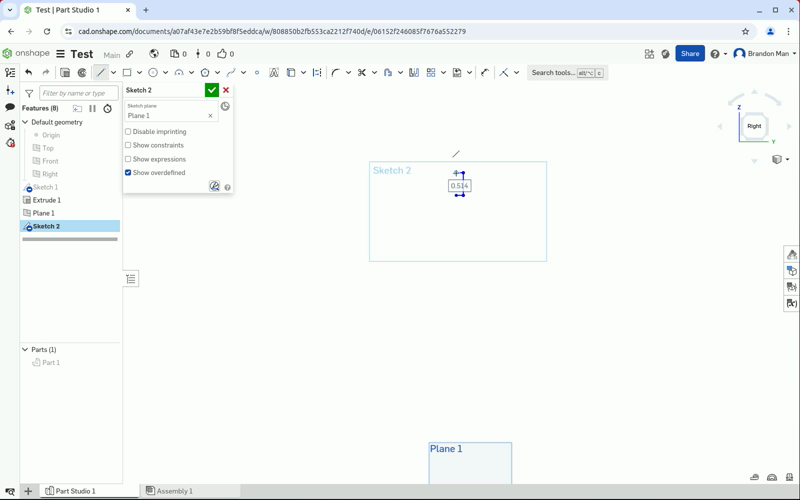
scroll(-6)
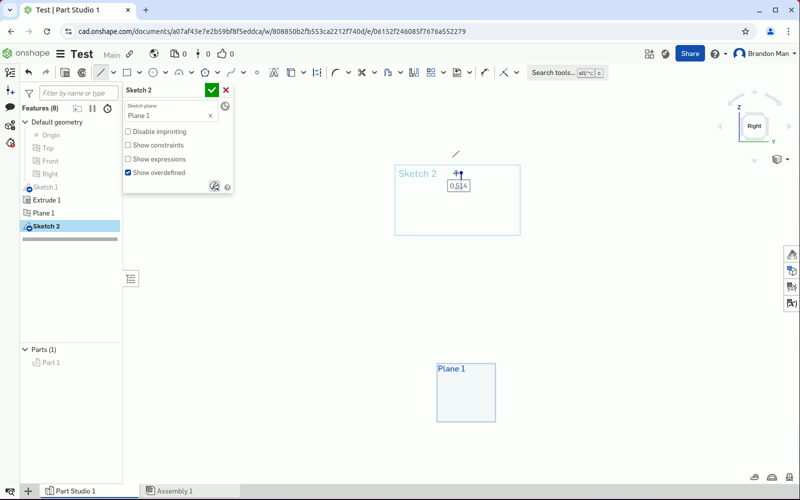
scroll(-6)
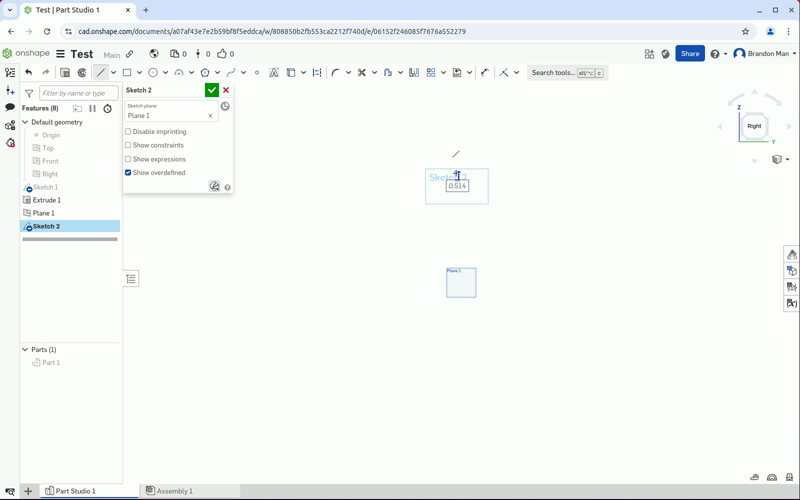
key_up(shift)
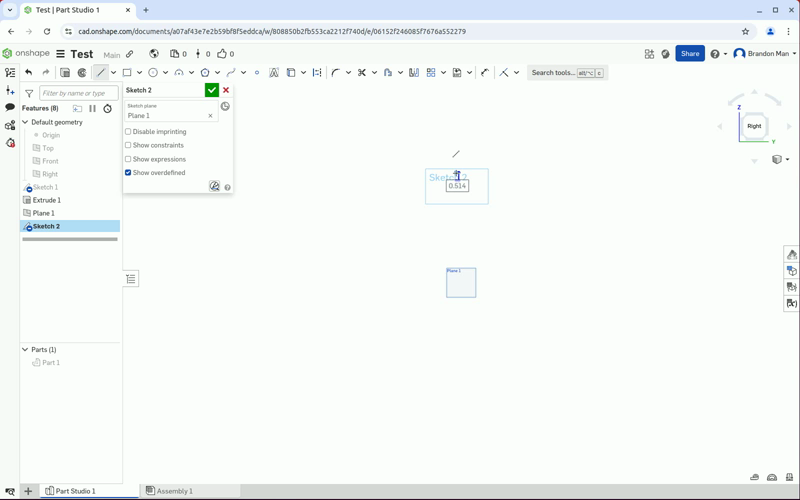
mouse_move(486, 172)
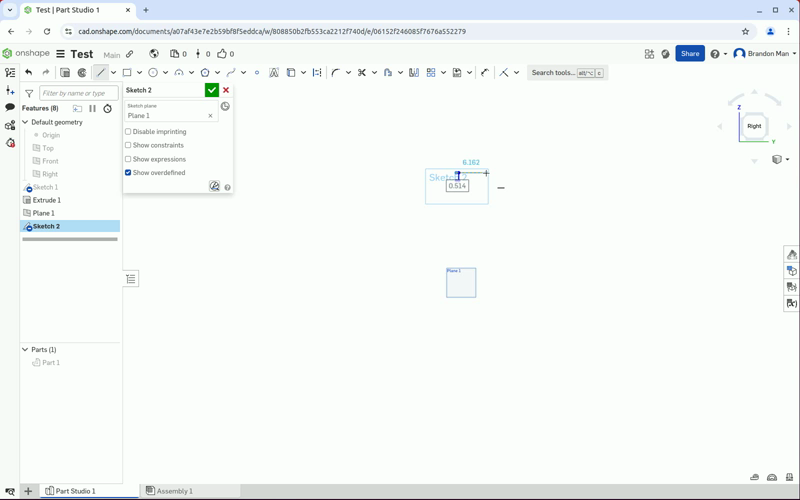
key_down(shift)
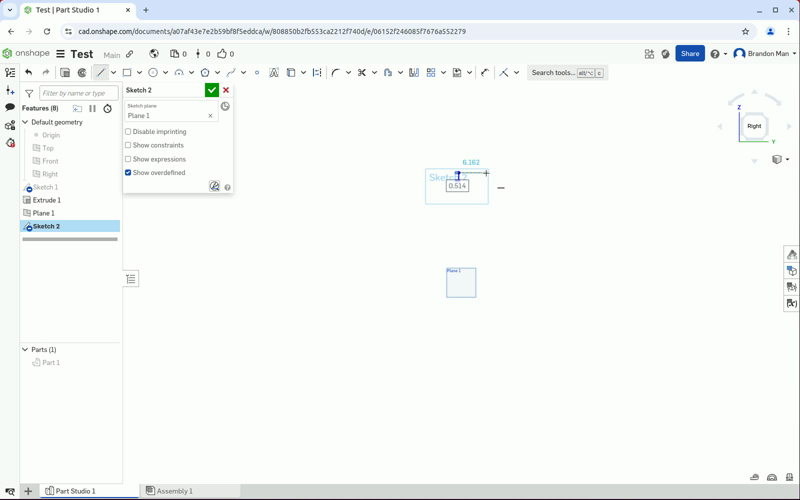
mouse_move(456, 180)
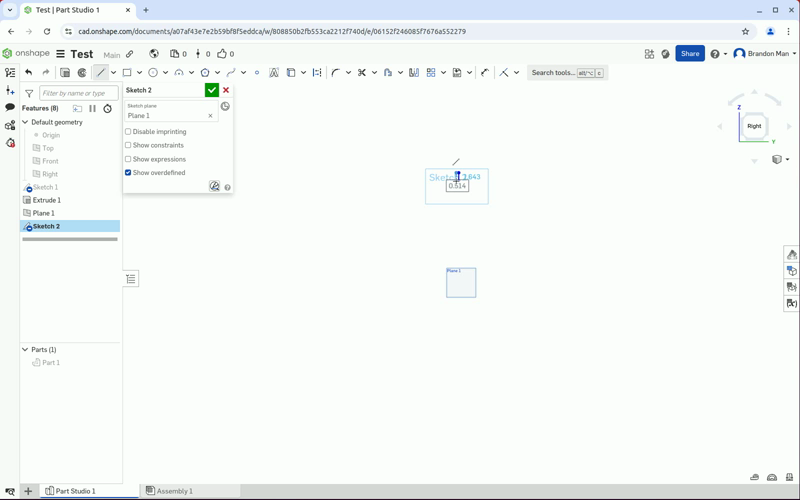
scroll(6)
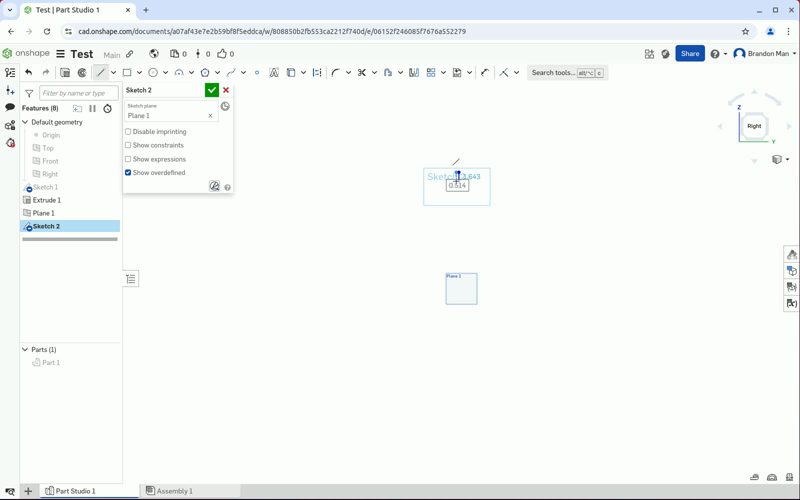
scroll(6)
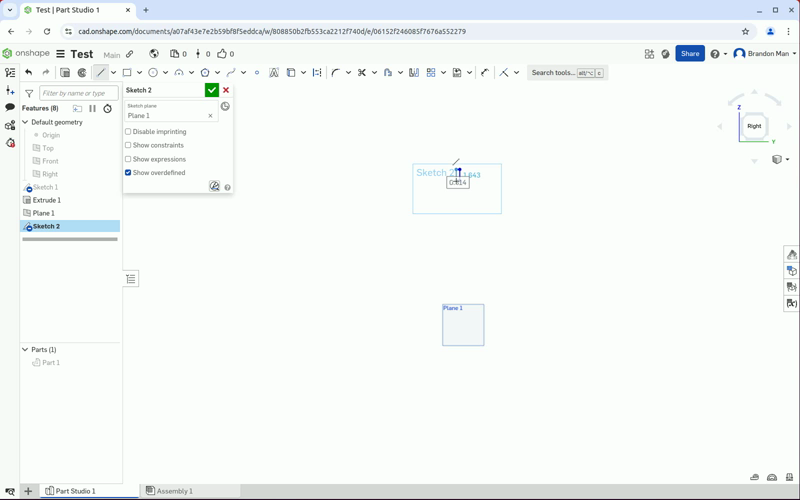
scroll(6)
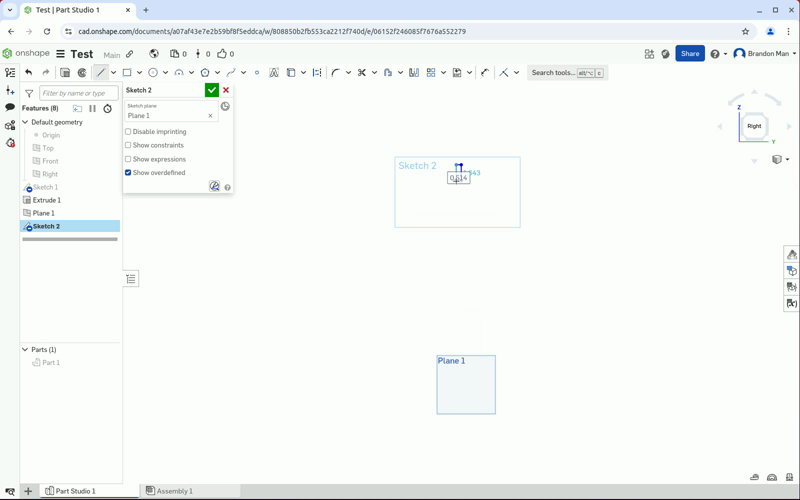
scroll(6)
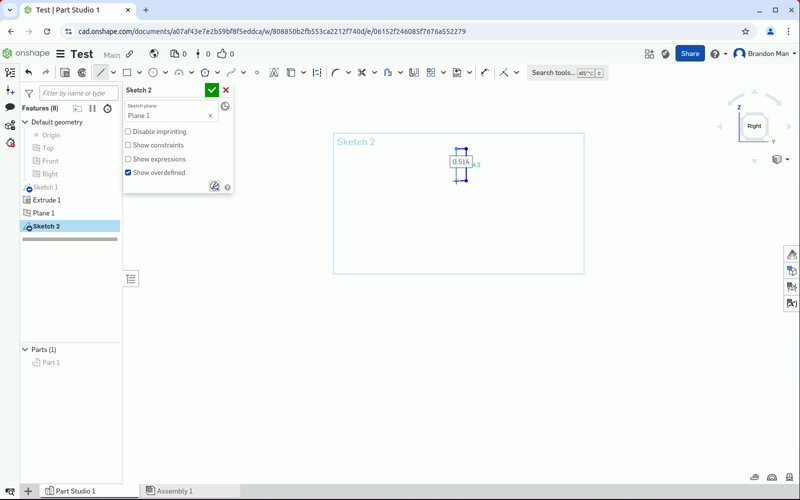
scroll(6)
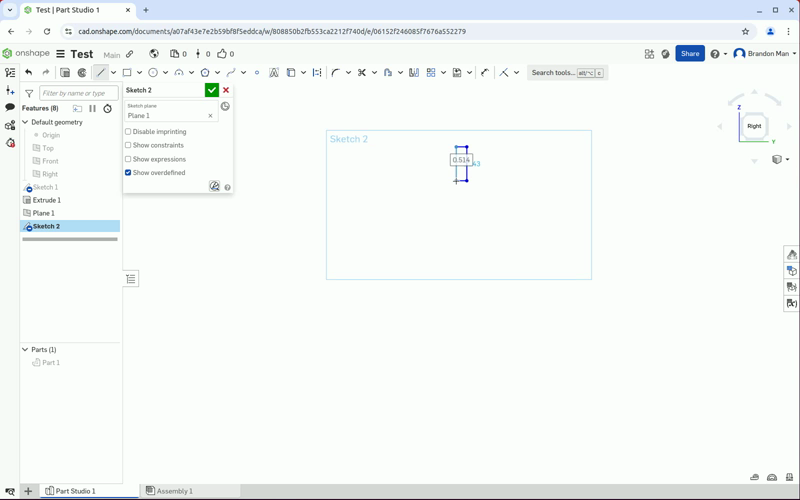
scroll(6)
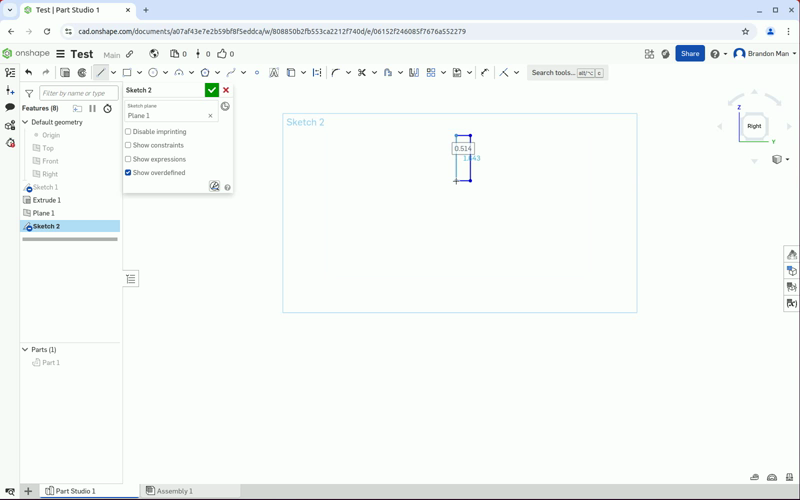
scroll(6)
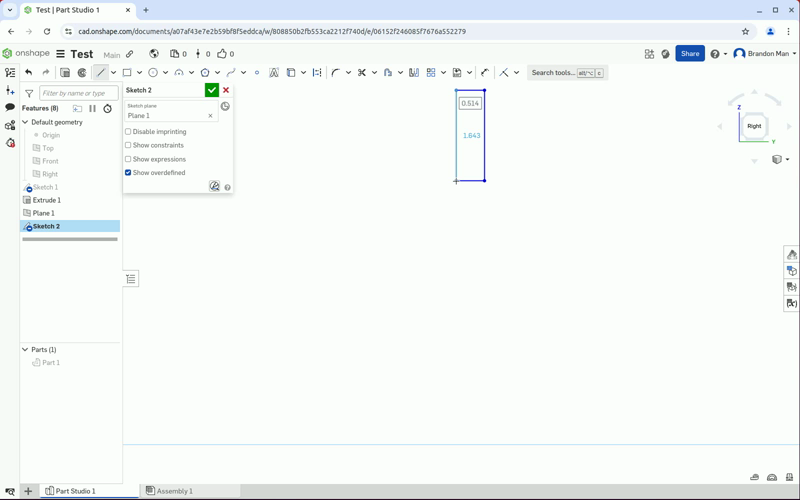
key_up(shift)
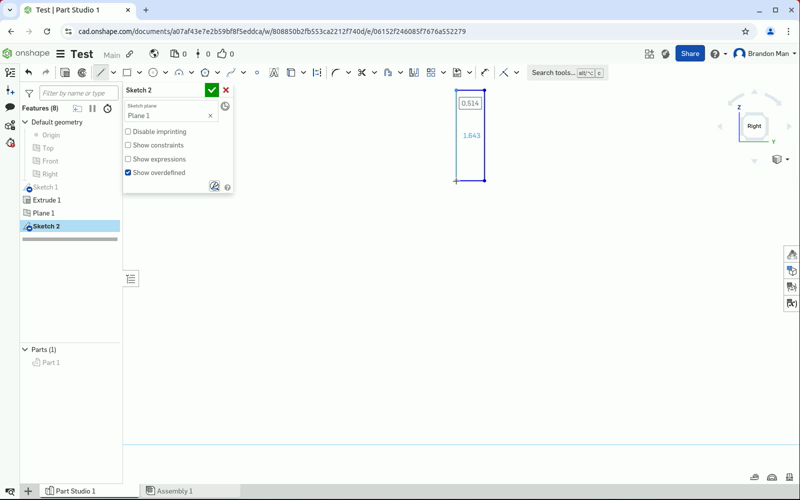
click(456, 180)
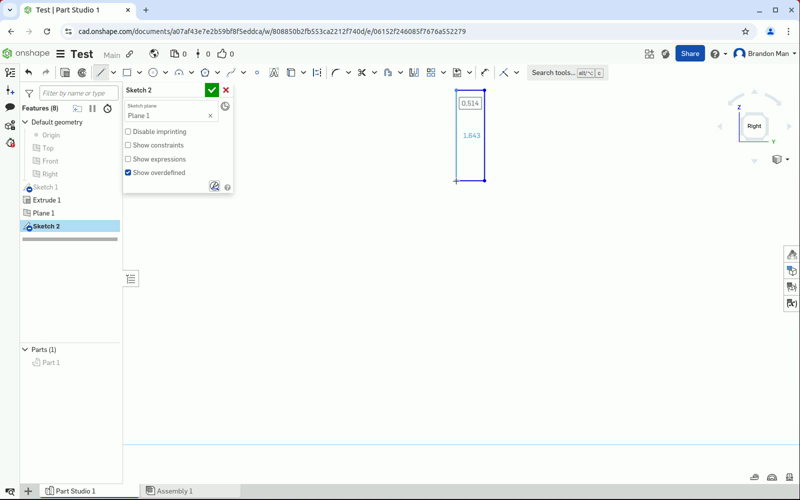
scroll(-6)
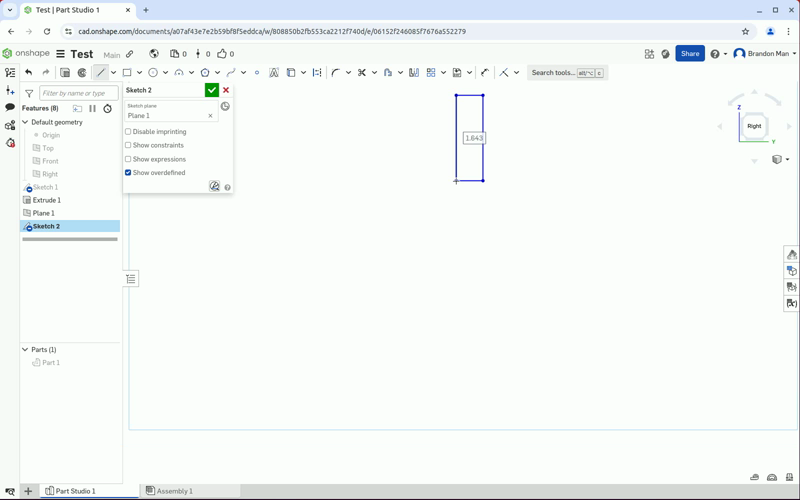
scroll(-6)
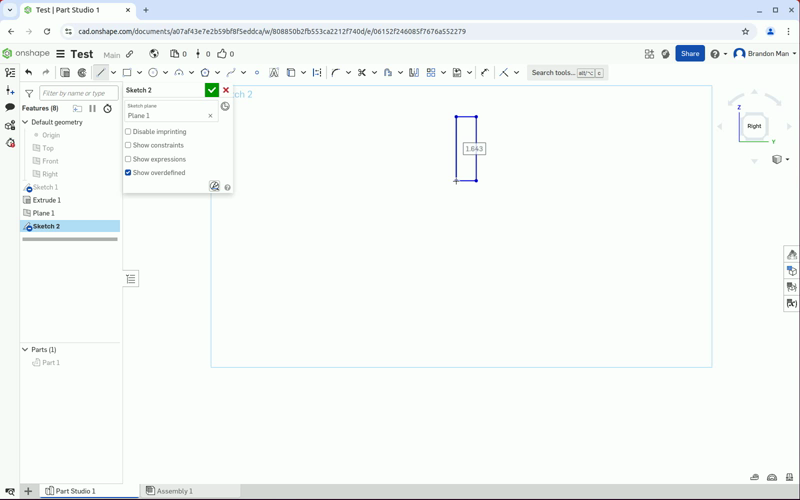
scroll(-6)
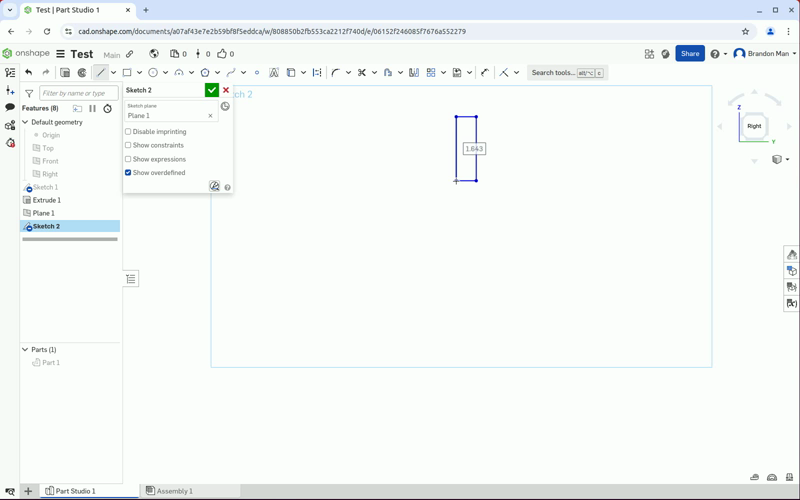
scroll(-6)
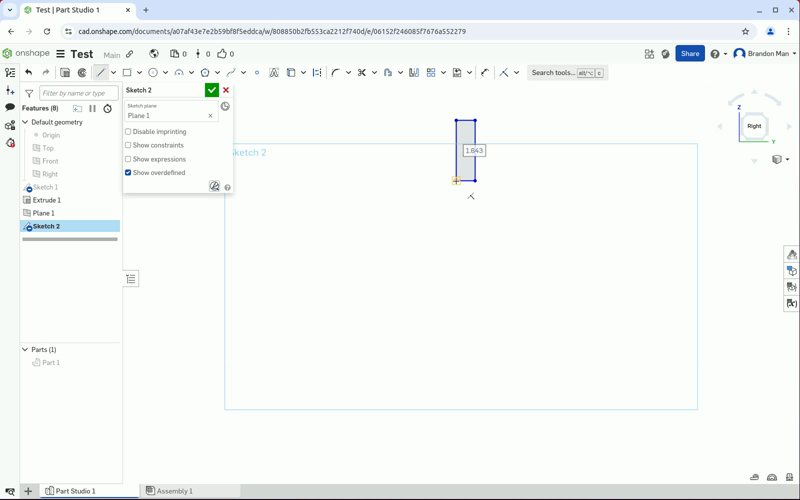
scroll(-6)
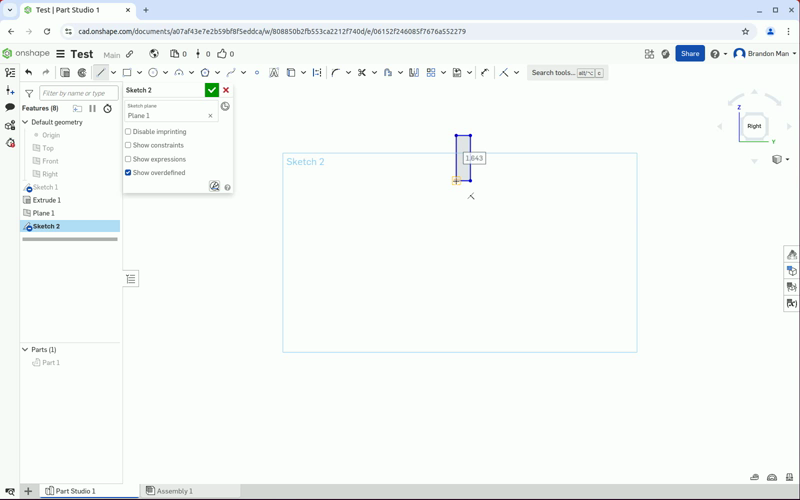
scroll(-6)
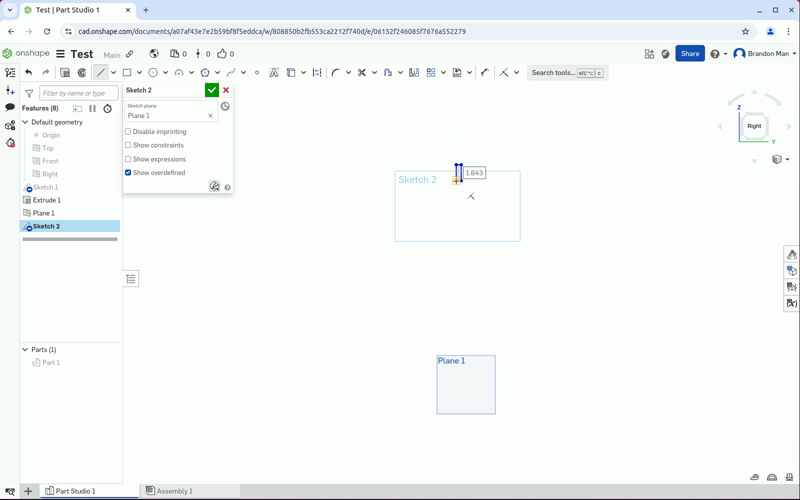
scroll(-6)
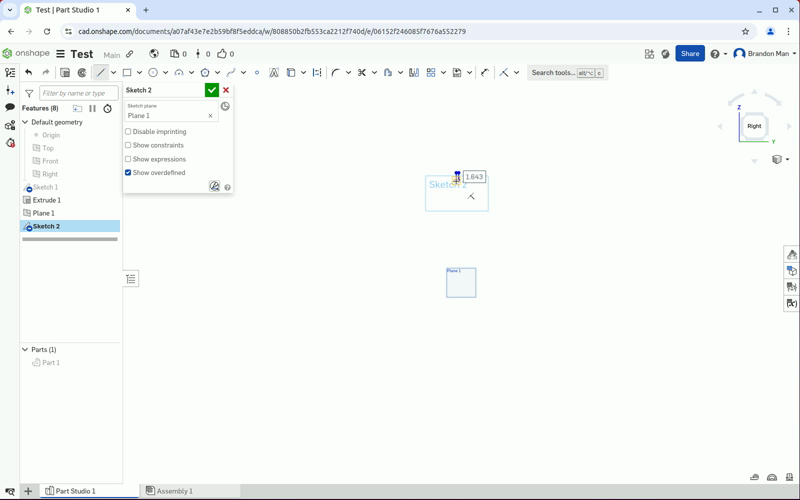
key(esc)
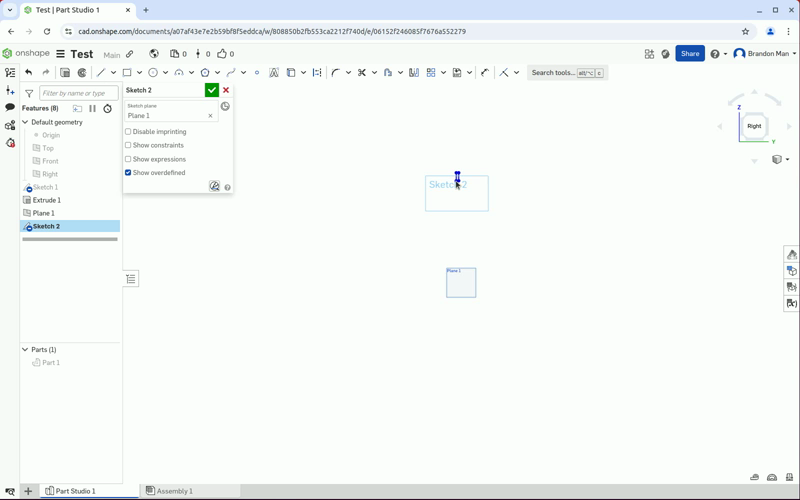
mouse_move(457, 179)
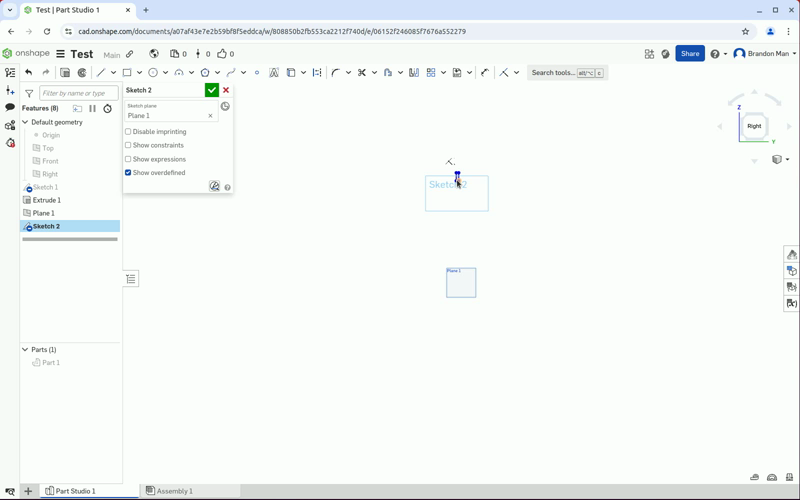
scroll(6)
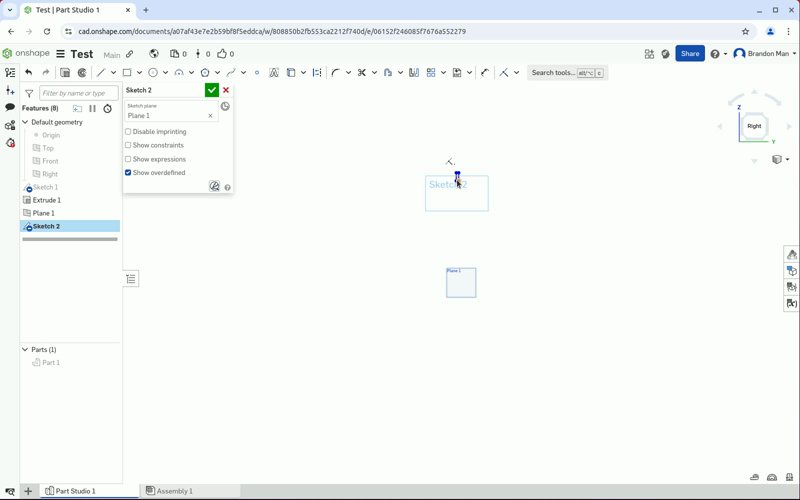
scroll(6)
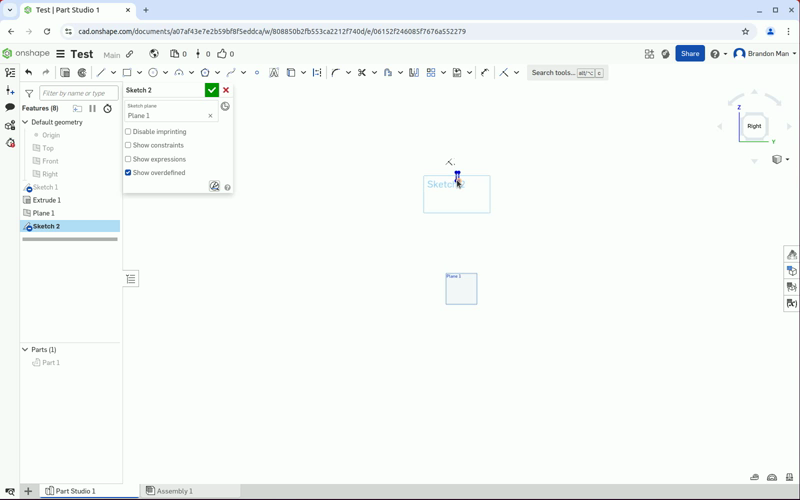
scroll(6)
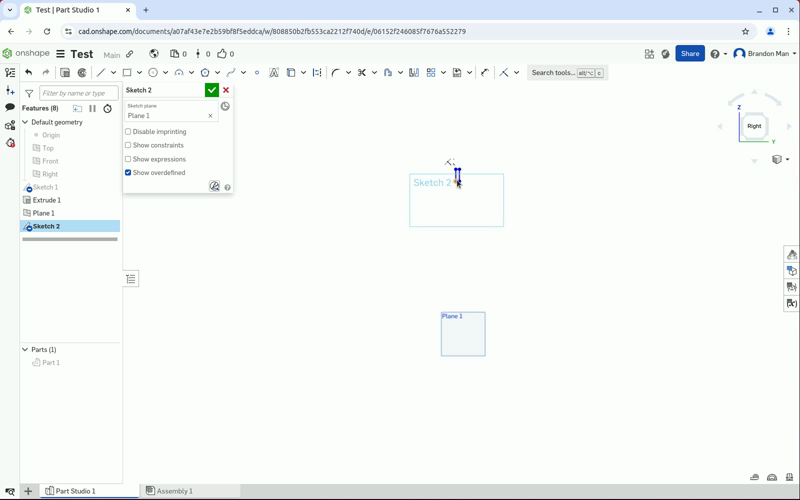
scroll(6)
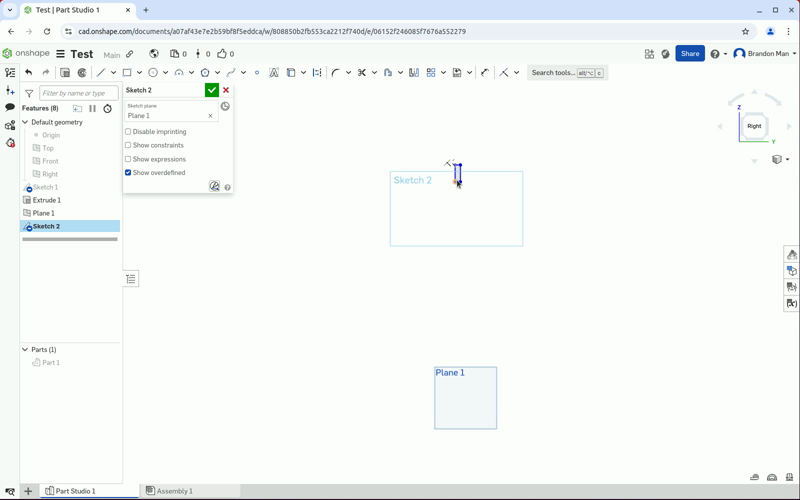
scroll(6)
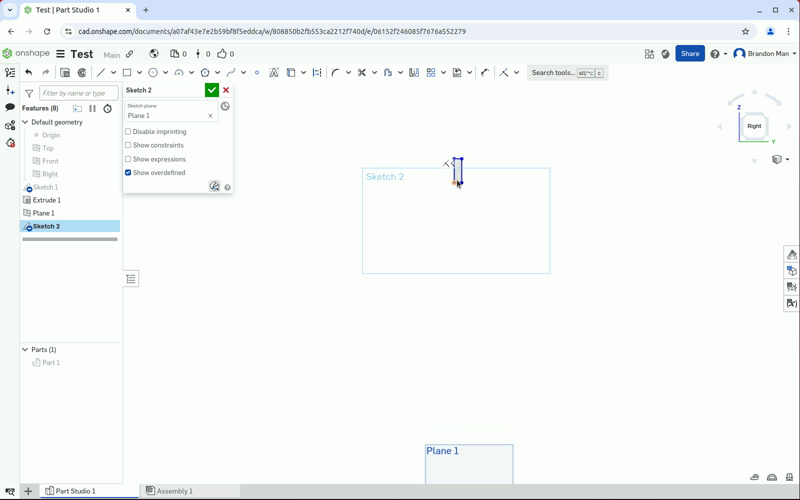
scroll(6)
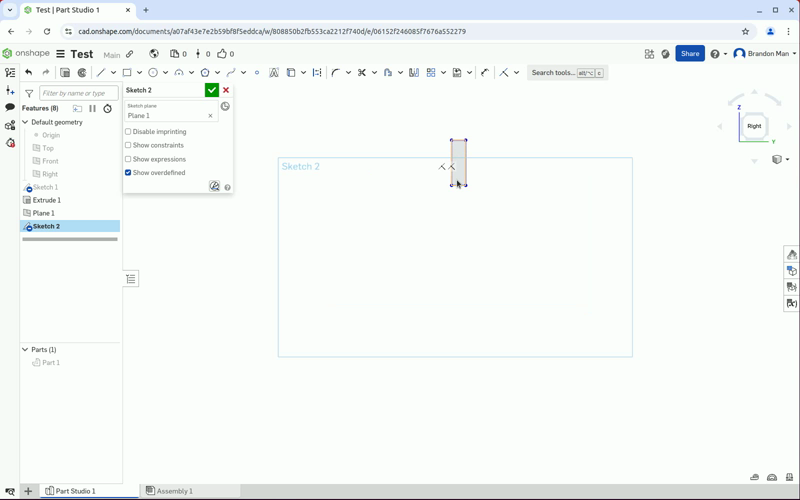
scroll(6)
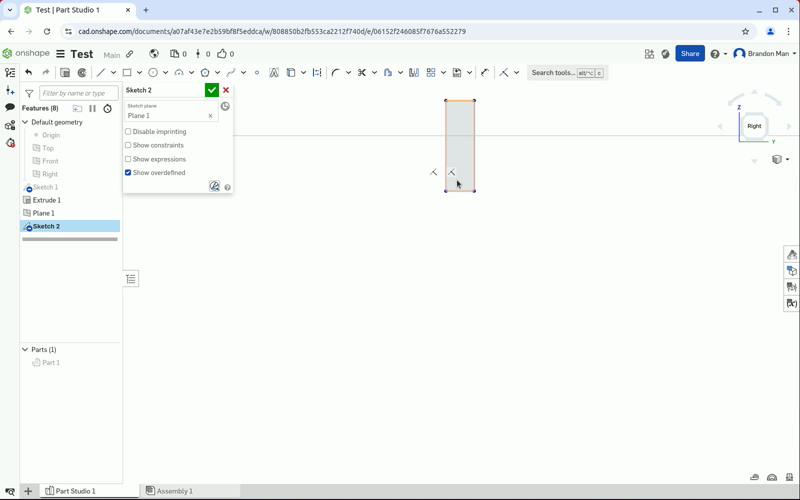
click(457, 179)
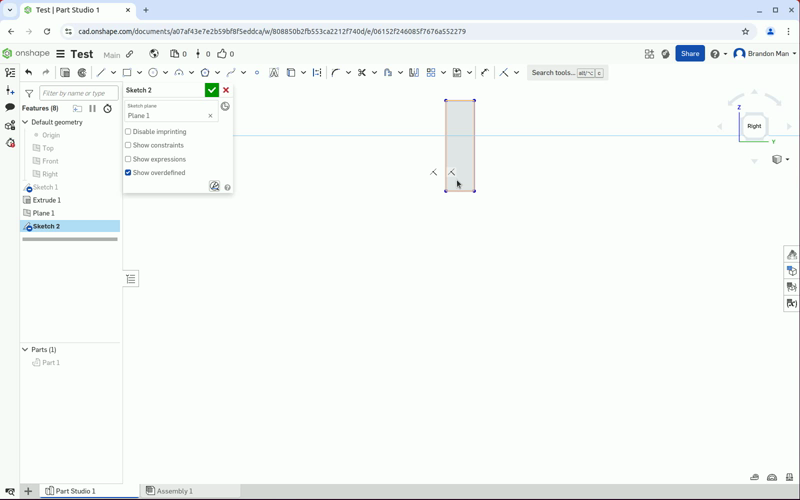
scroll(-6)
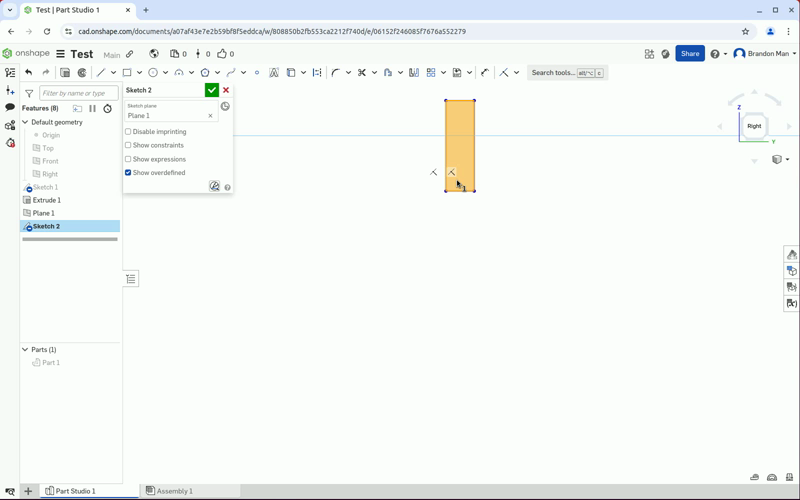
scroll(-6)
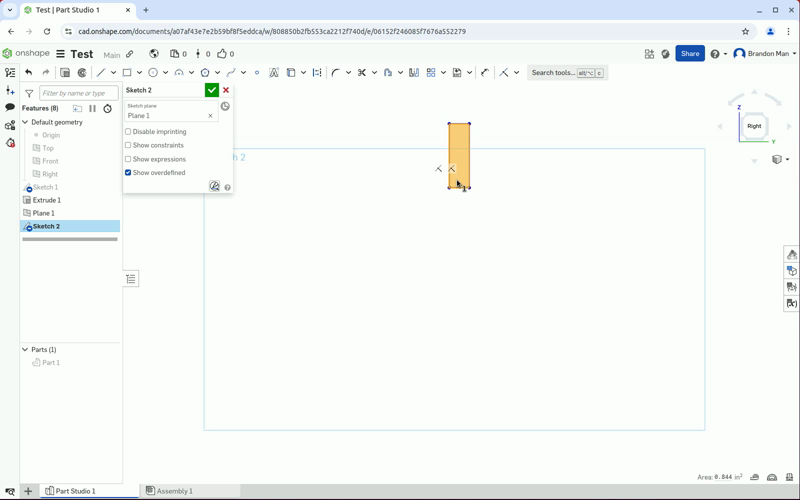
scroll(-6)
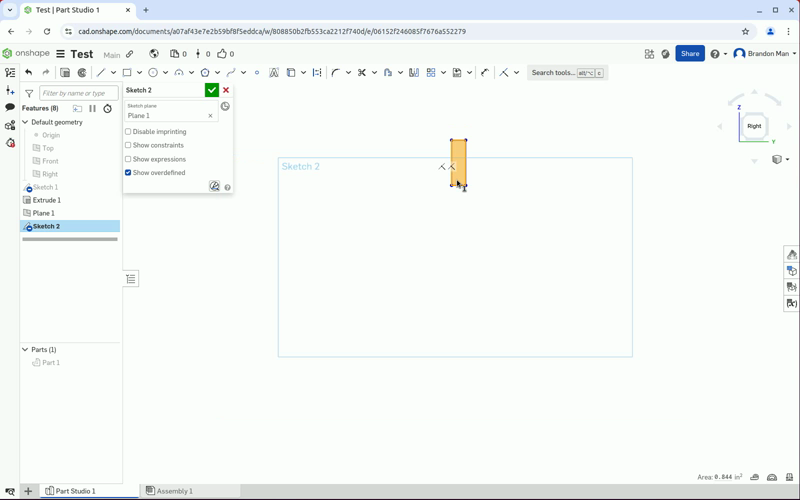
scroll(-6)
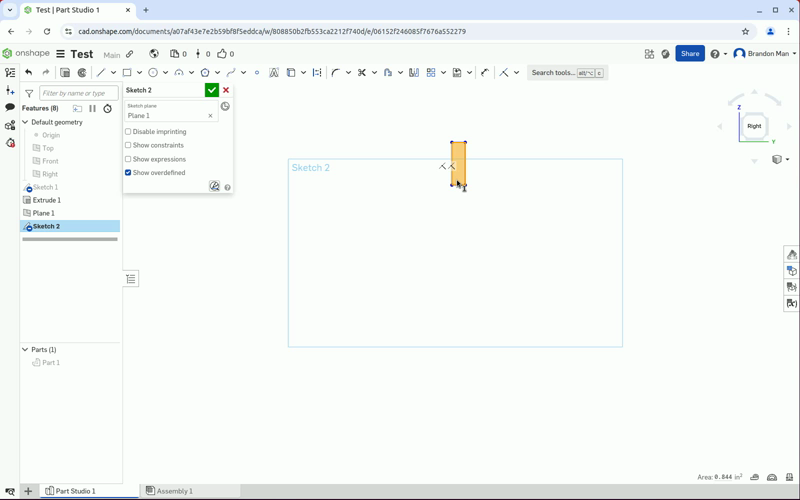
scroll(-6)
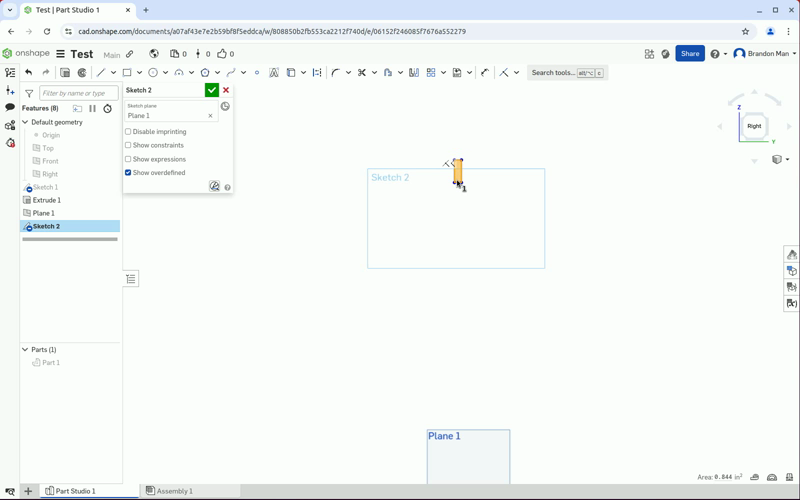
scroll(-6)
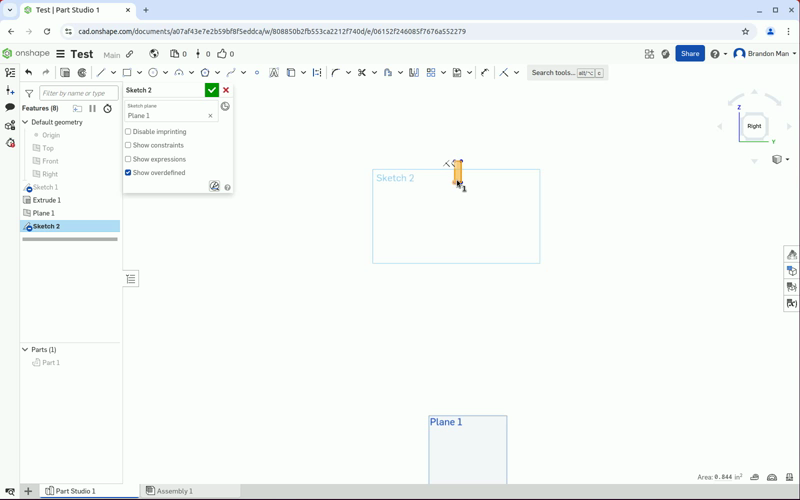
scroll(-6)
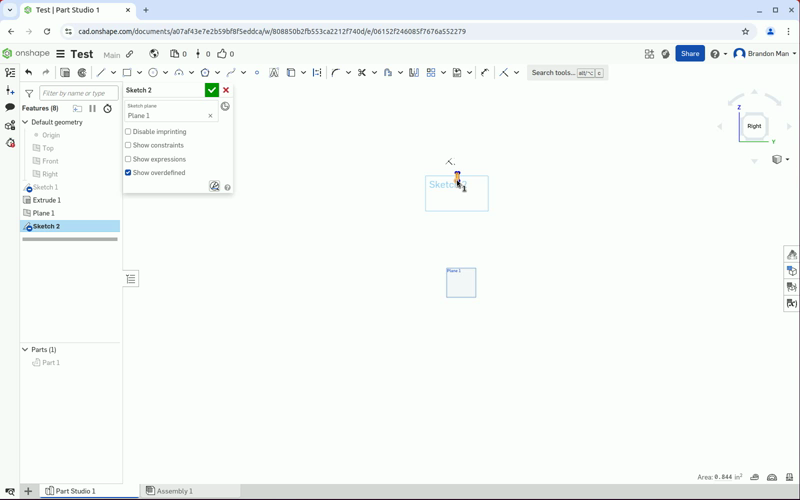
mouse_move(73, 352)
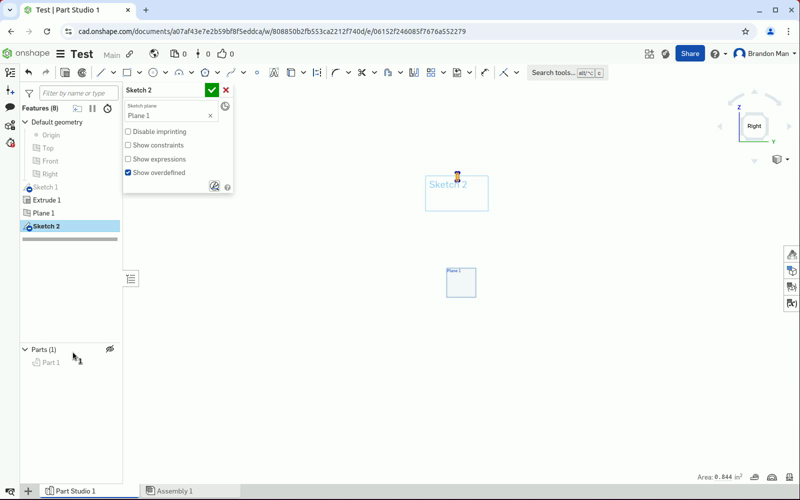
key(shift+y)
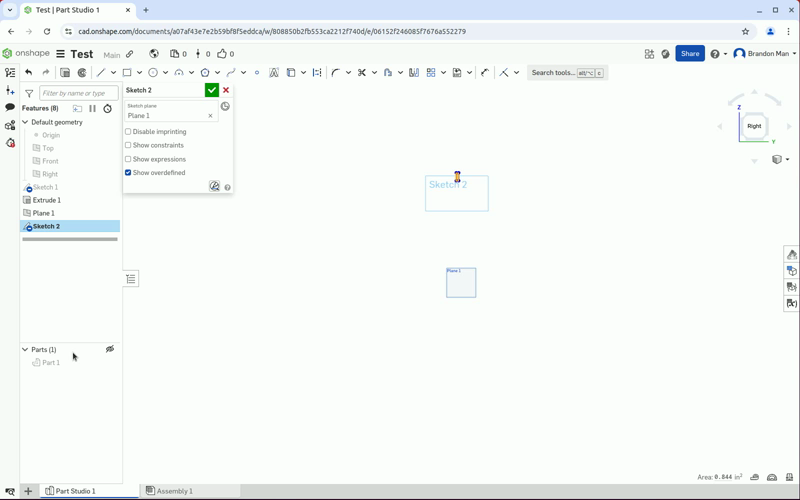
key(shift+e)
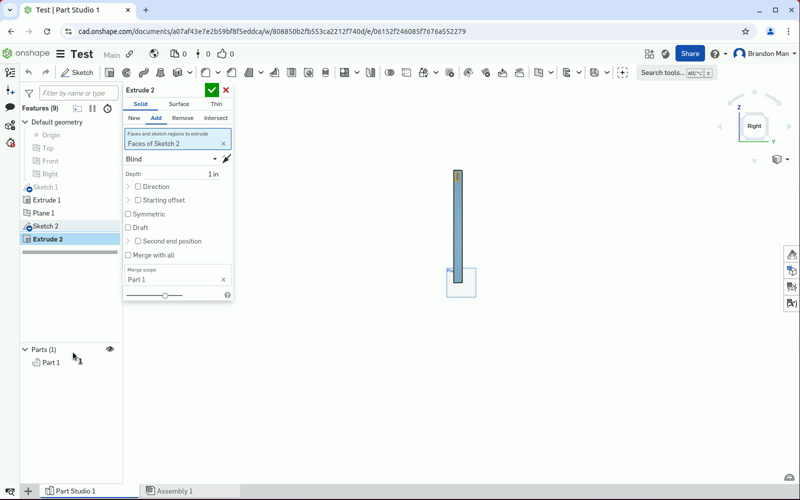
mouse_move(143, 106)
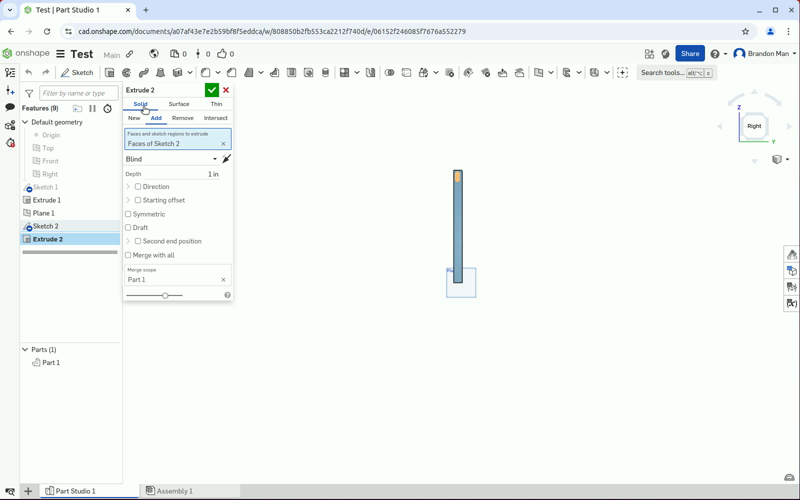
click(143, 106)
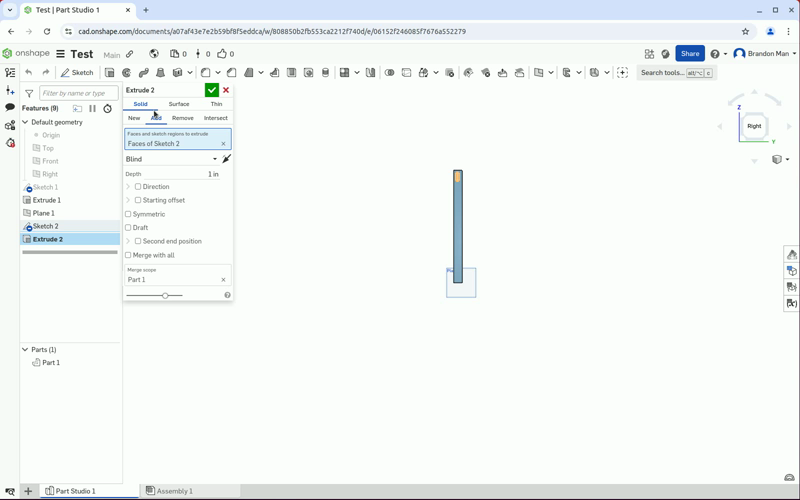
mouse_move(186, 120)
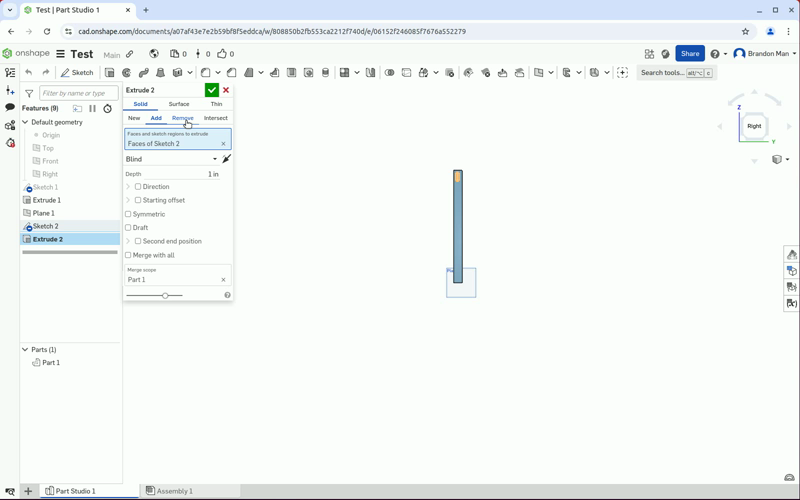
click(186, 120)
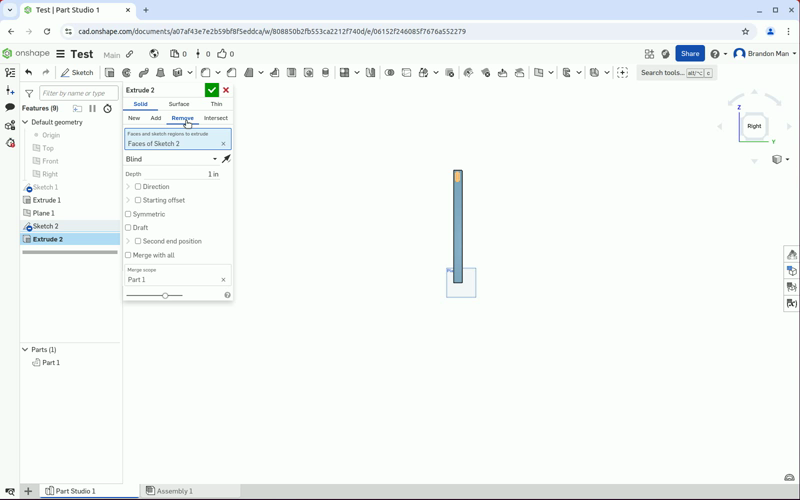
key(tab, 4)
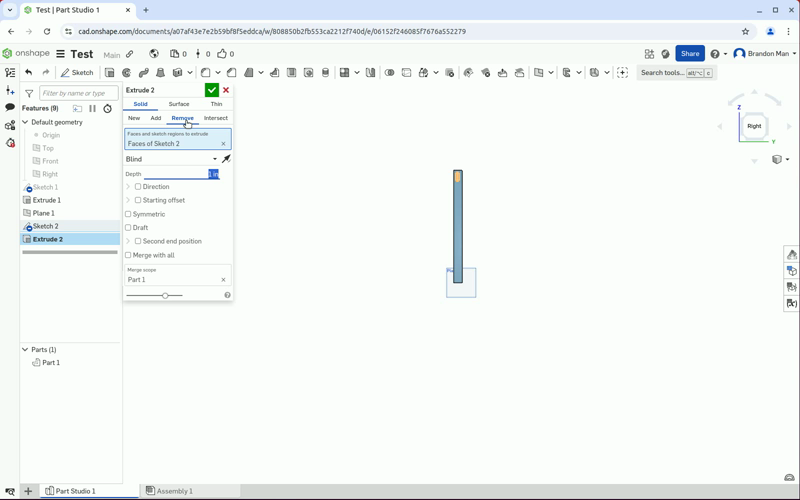
text(0.481)
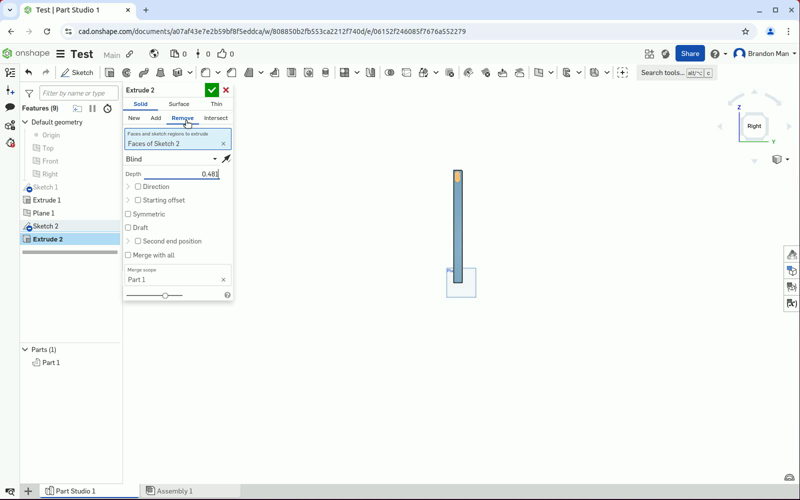
key(tab, 6)
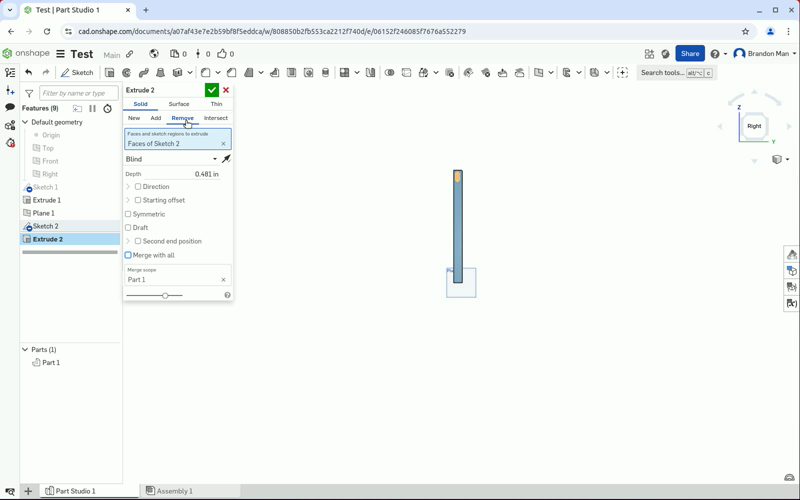
key(space)
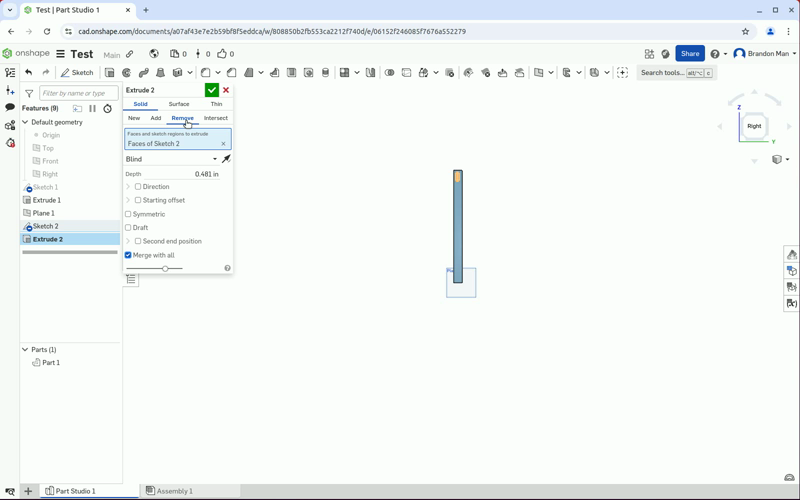
key(enter)
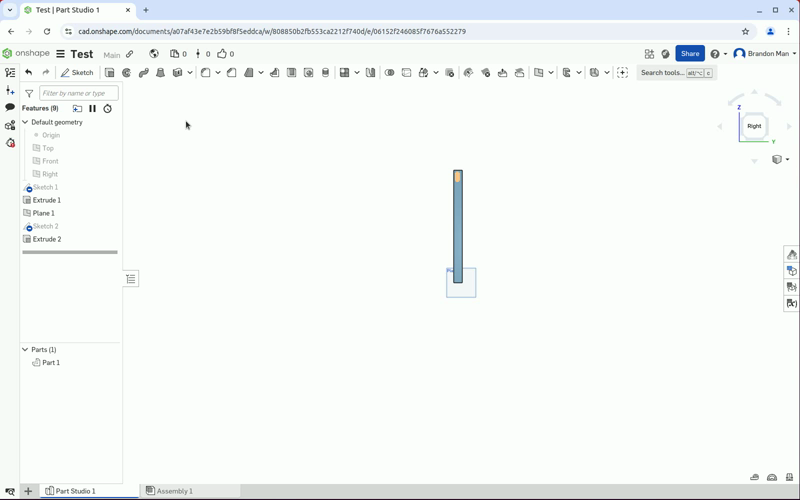
key(shift+h)
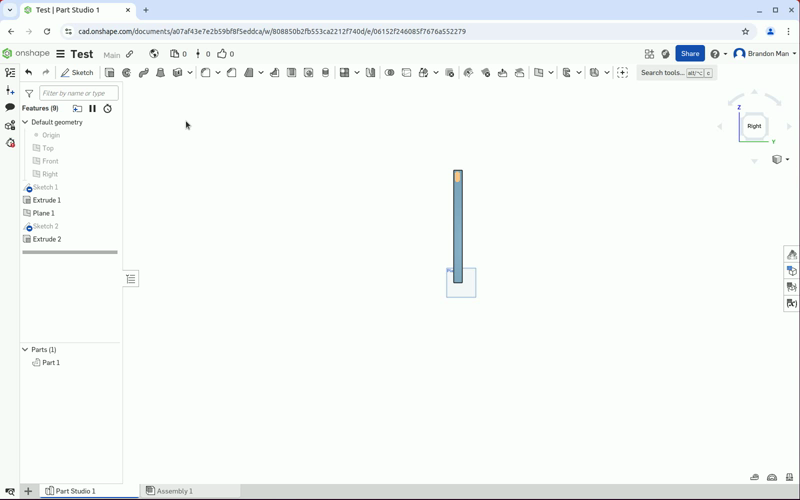
key(shift+h)
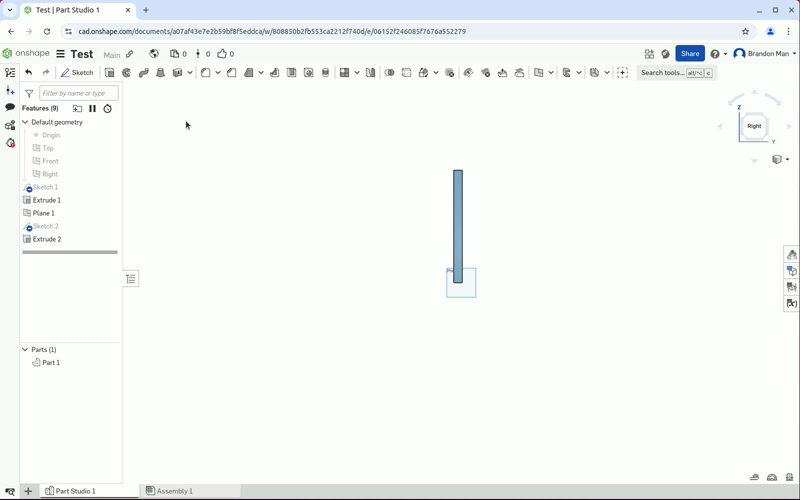
mouse_move(73, 189)
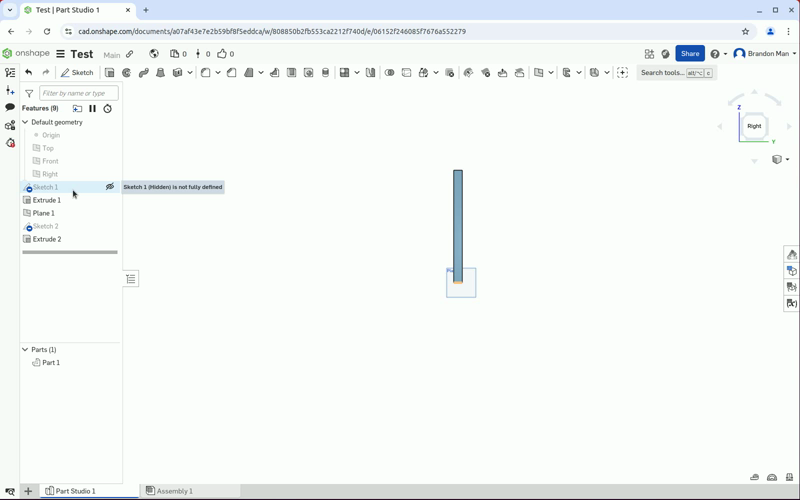
click(73, 189)
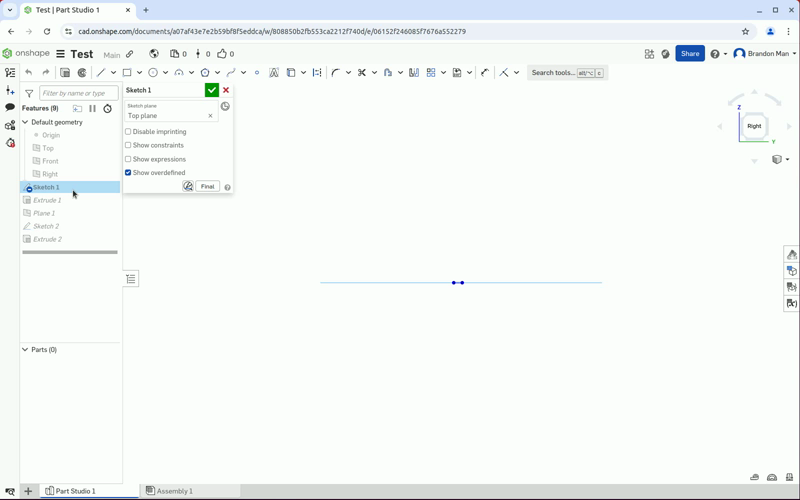
mouse_move(229, 92)
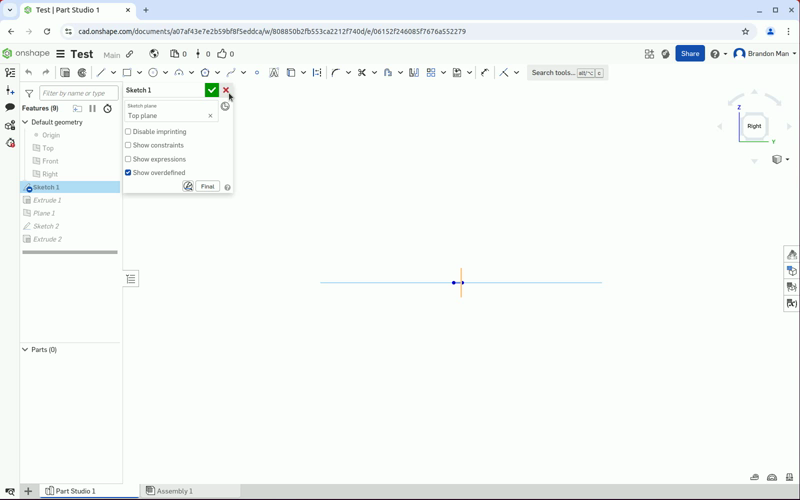
click(229, 92)
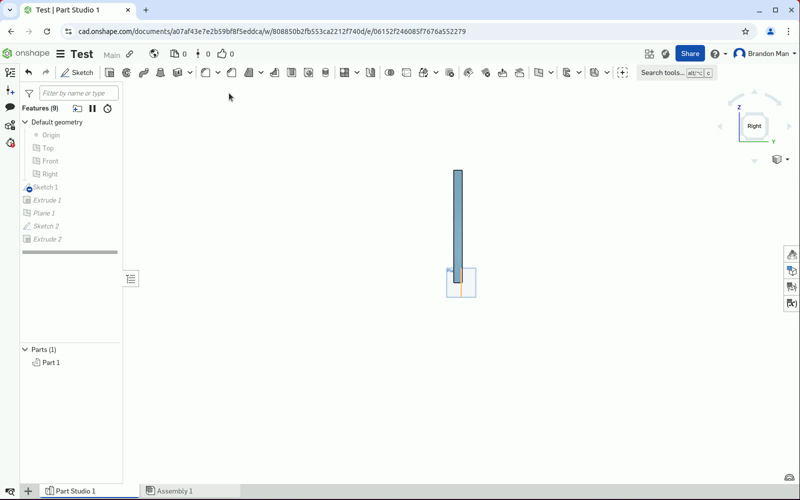
mouse_move(73, 352)
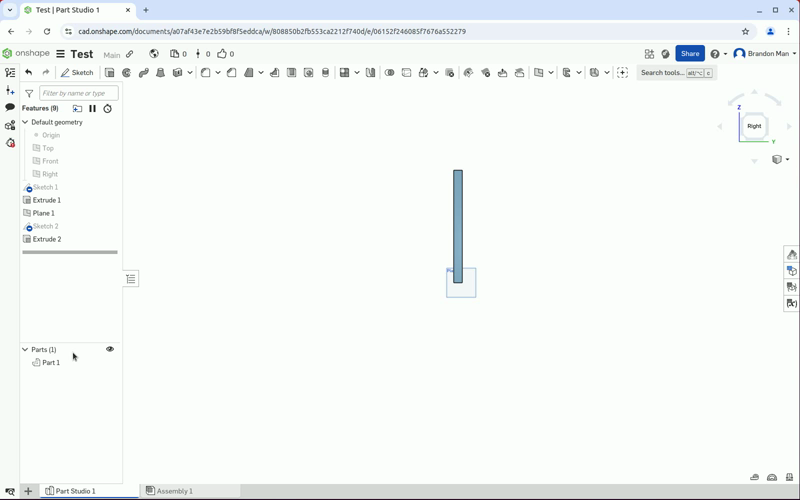
key(y)
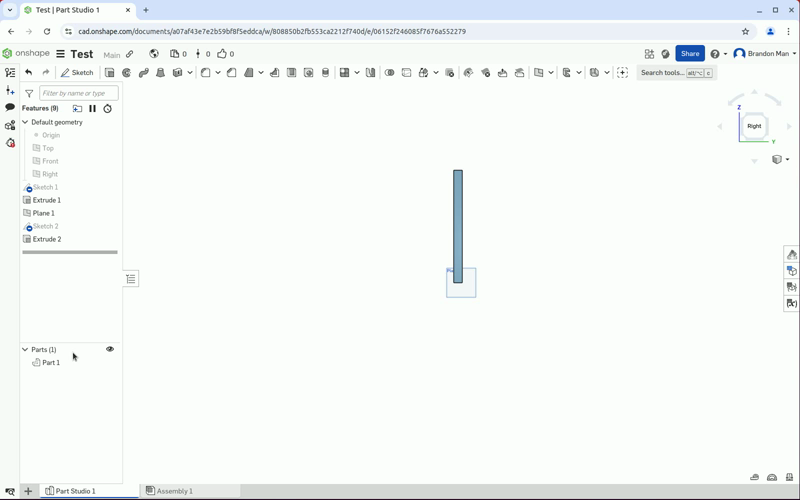
key(shift+p)
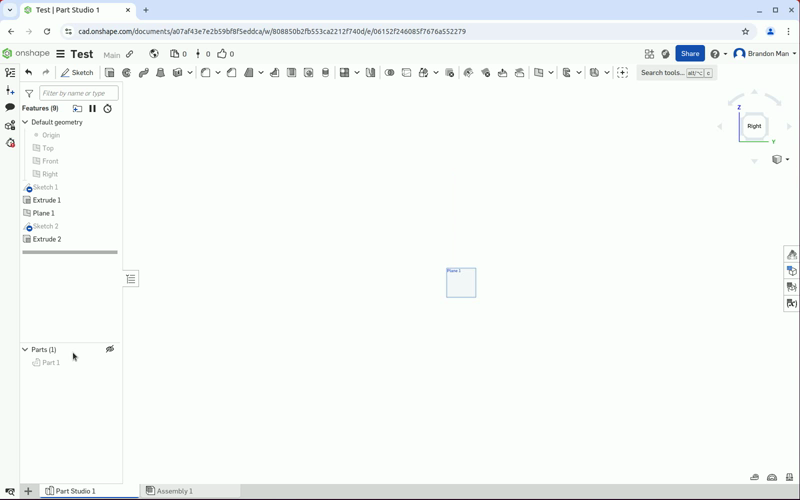
key(space)
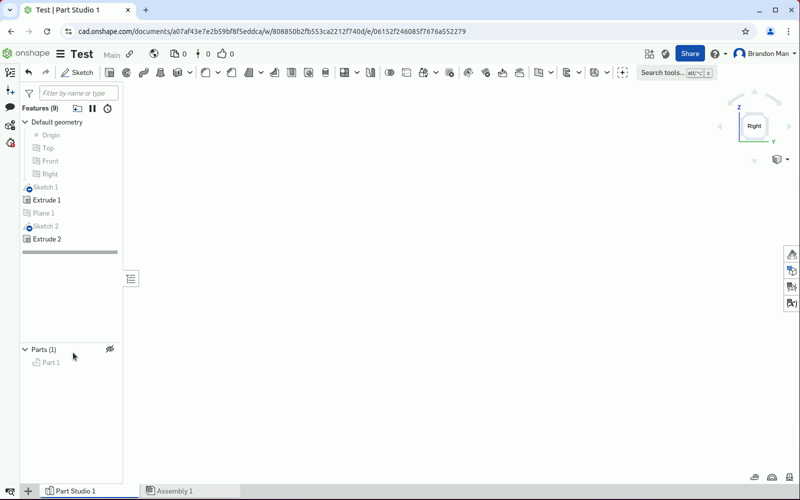
key_down(shift)
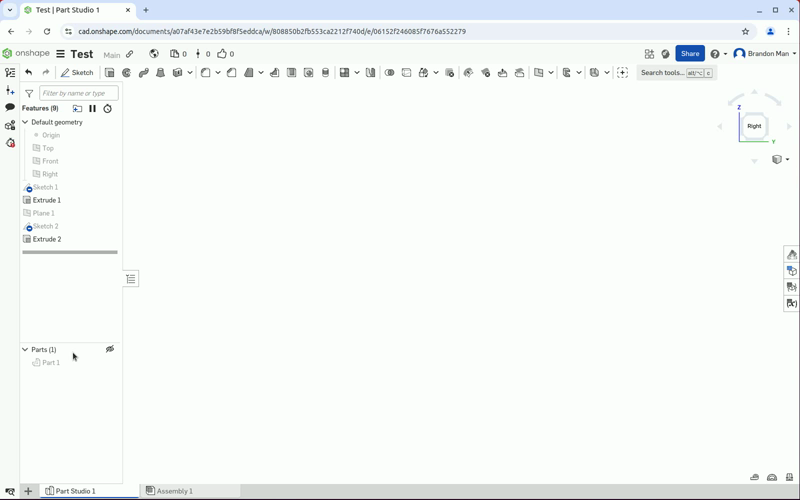
key(right)
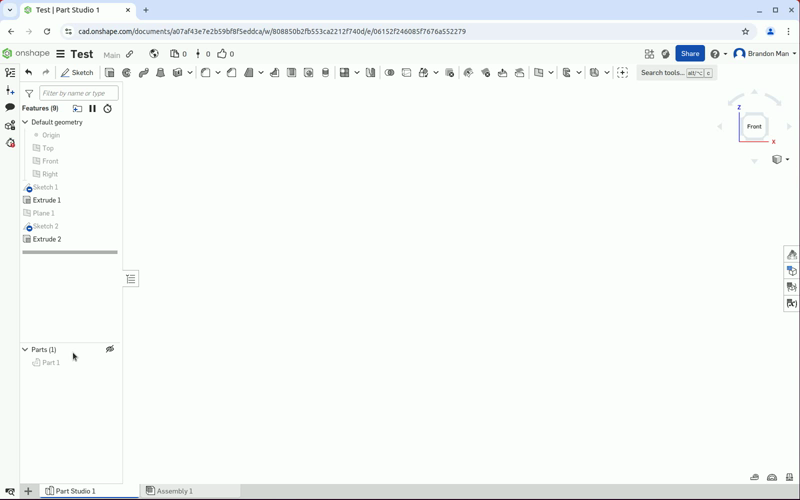
key_up(shift)
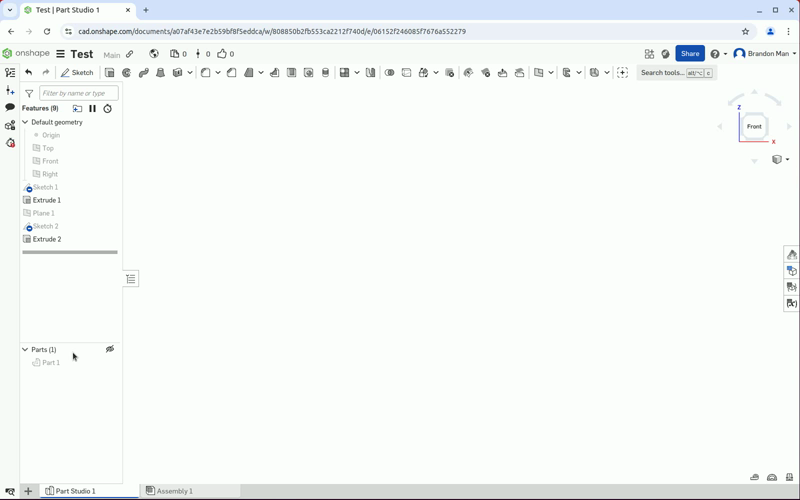
mouse_move(73, 352)
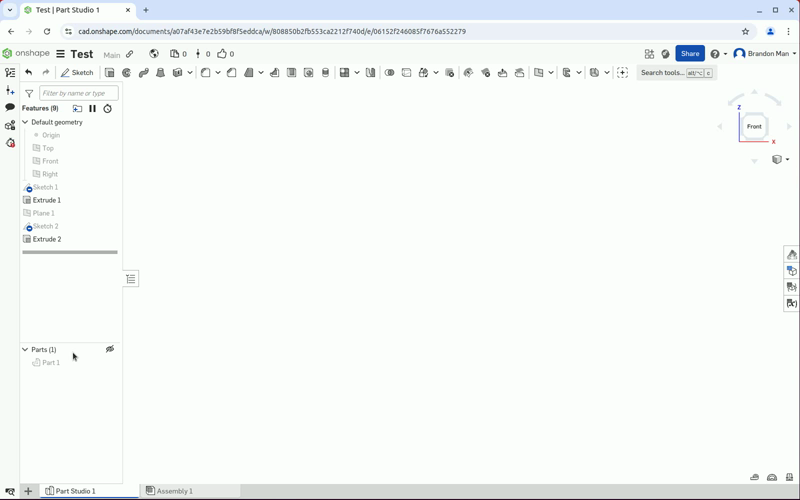
key(shift+y)
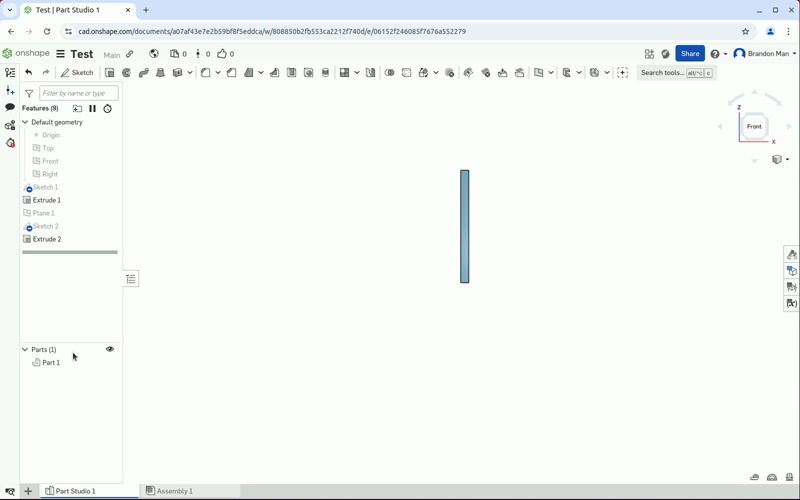
mouse_move(541, 75)
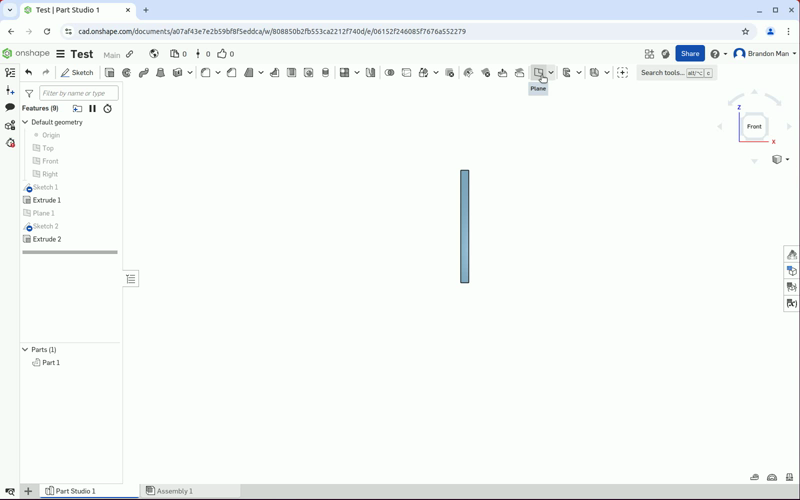
click(541, 75)
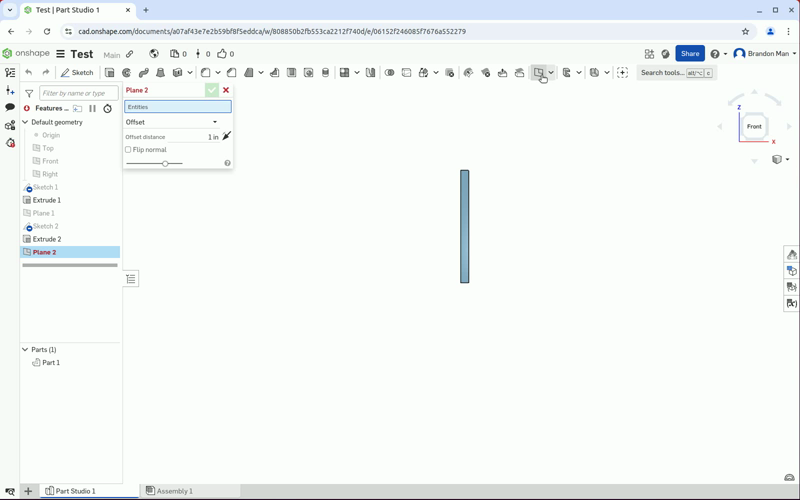
mouse_move(73, 163)
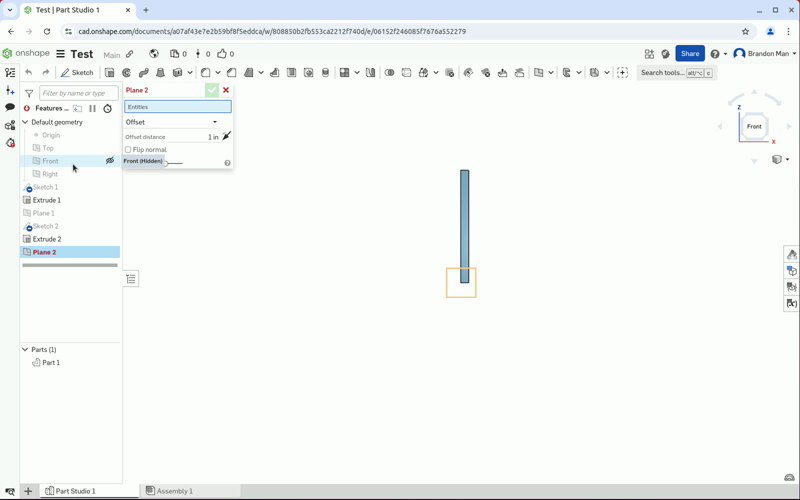
click(73, 163)
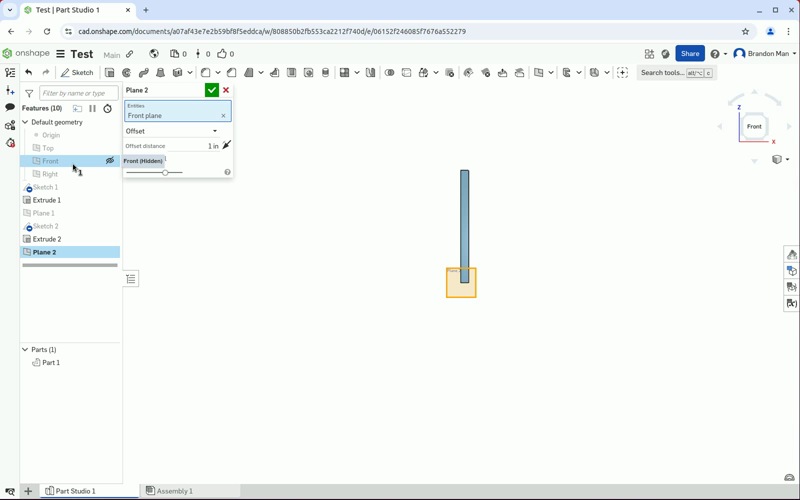
key(tab, 2)
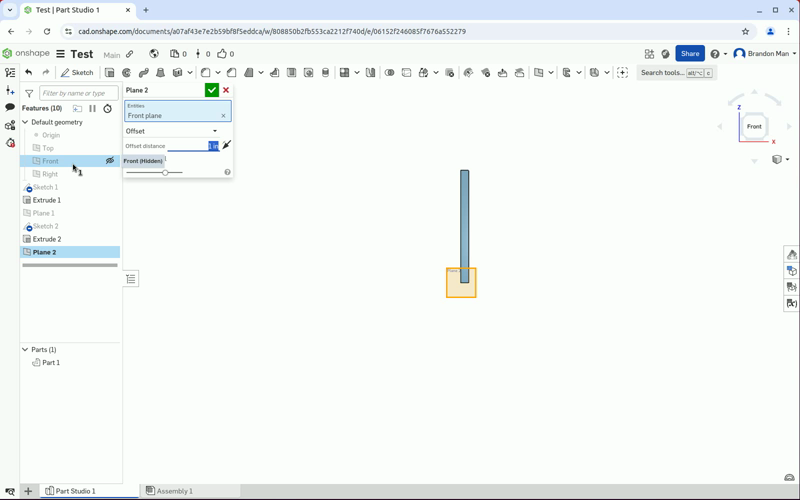
text(1.448)
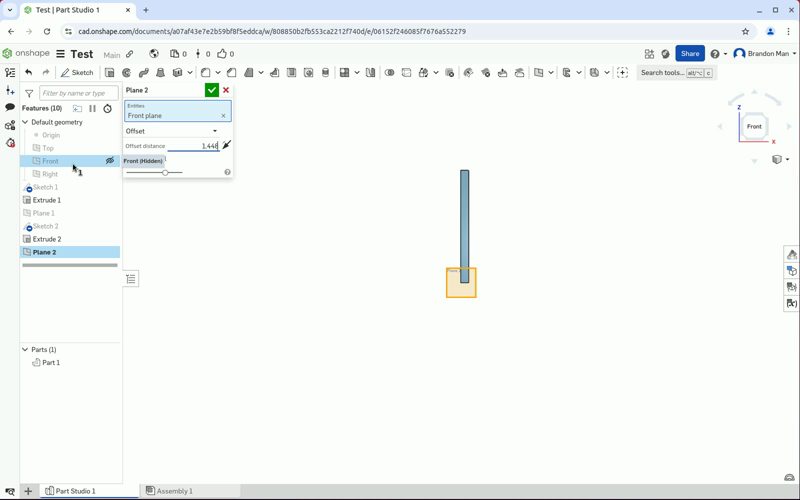
key(enter, 2)
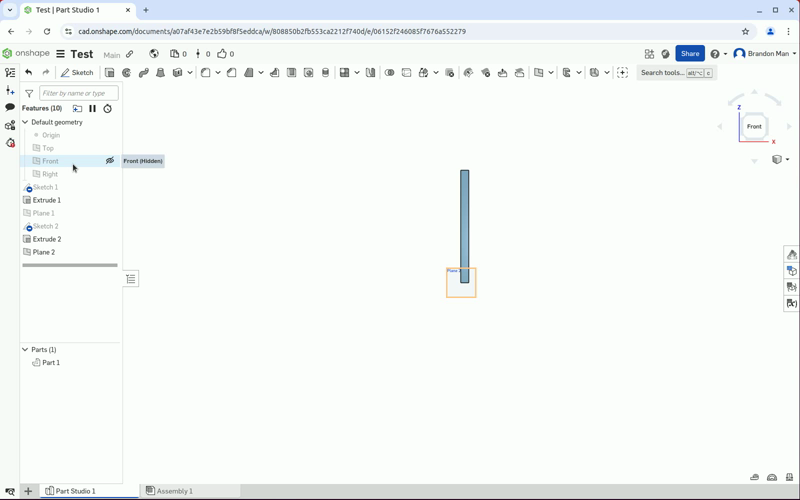
key(shift+s)
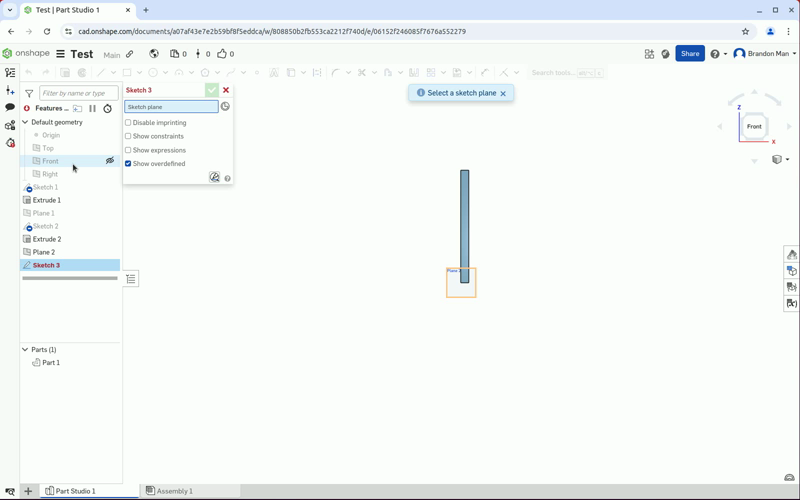
mouse_move(73, 254)
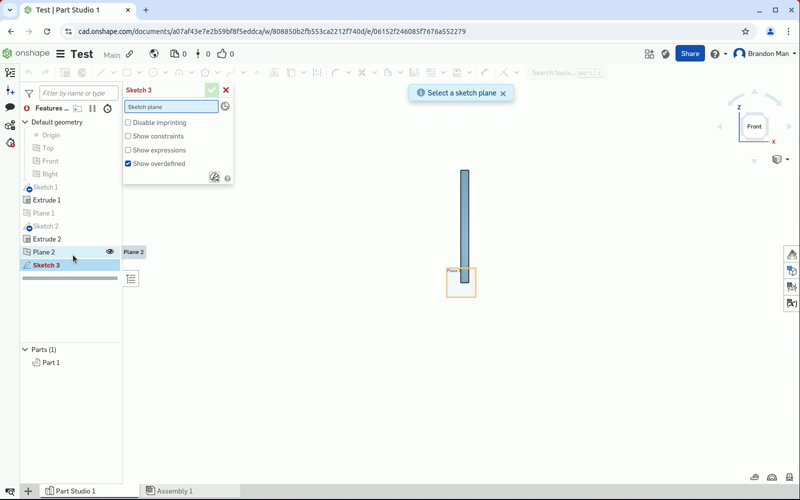
click(73, 254)
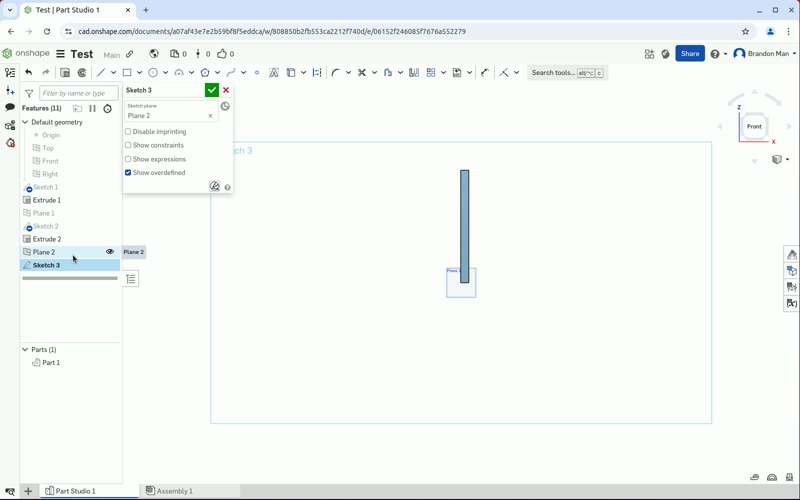
mouse_move(73, 352)
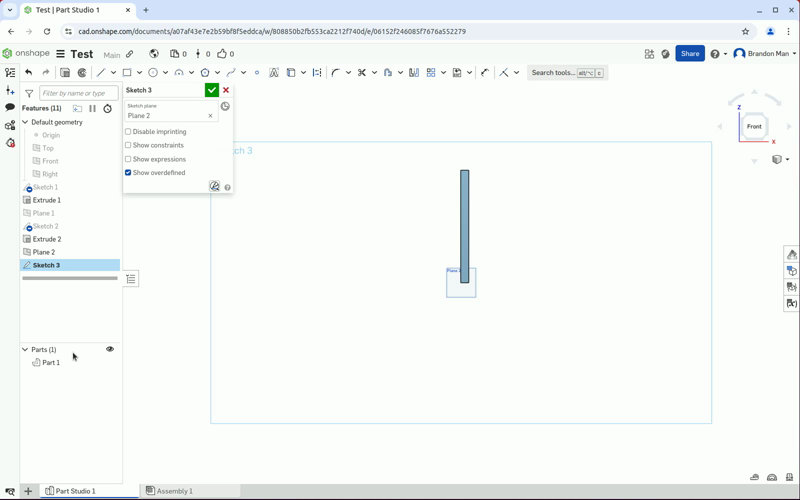
key(y)
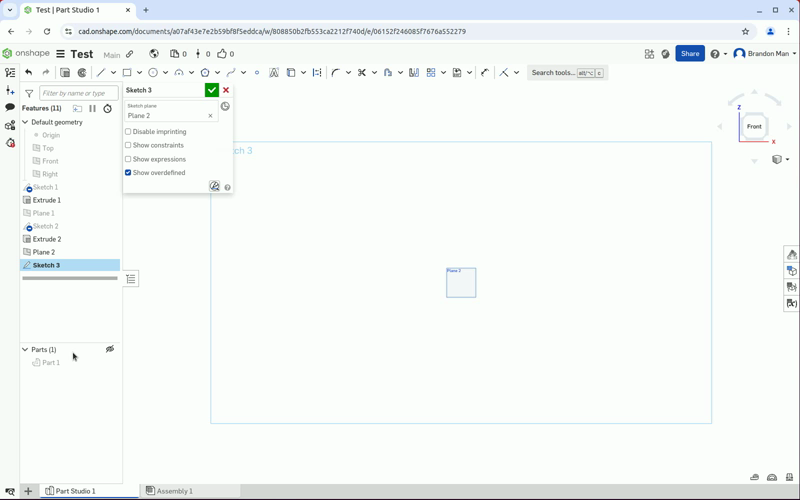
key(l)
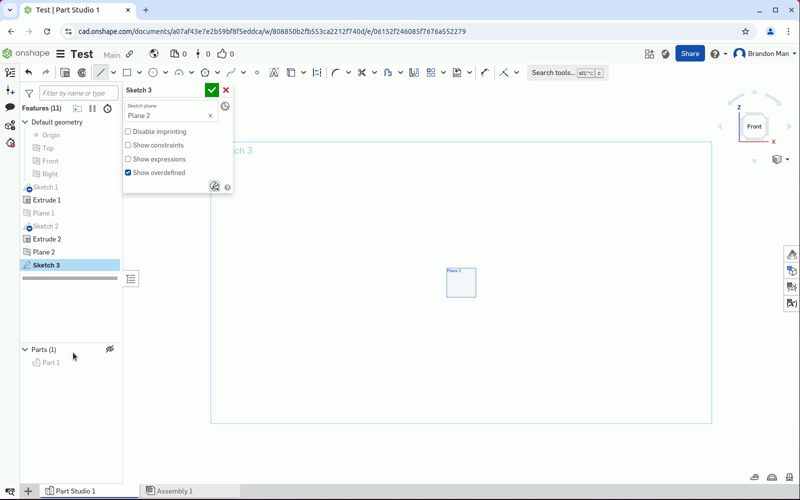
key_down(shift)
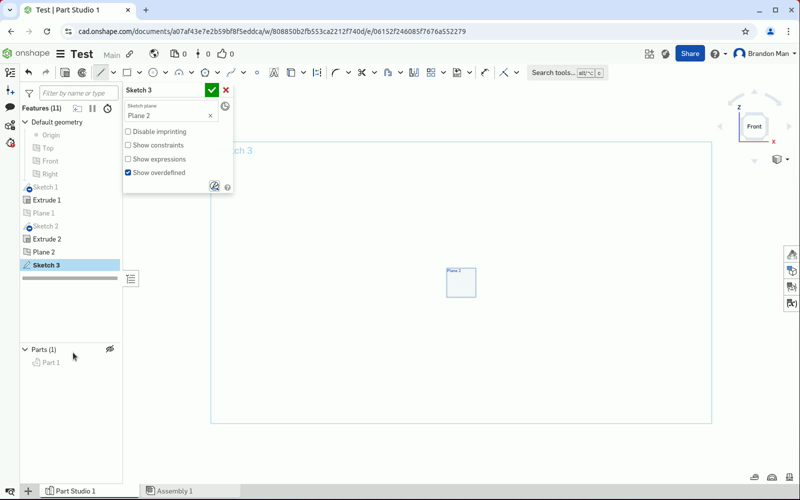
mouse_move(463, 180)
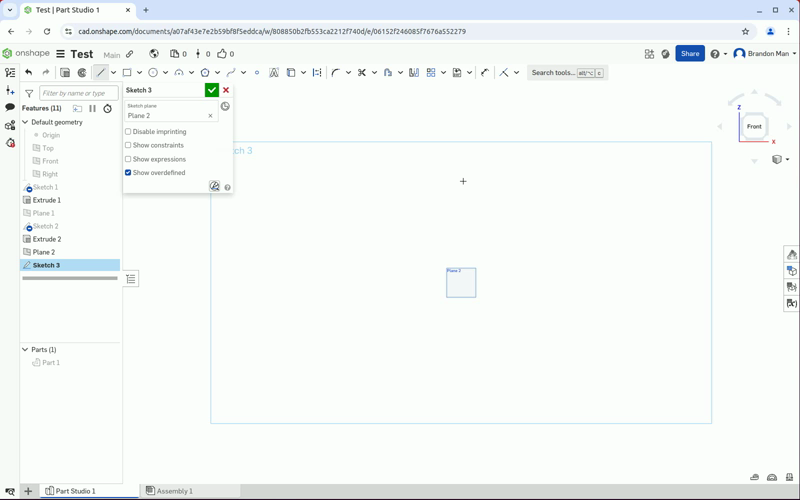
click(463, 180)
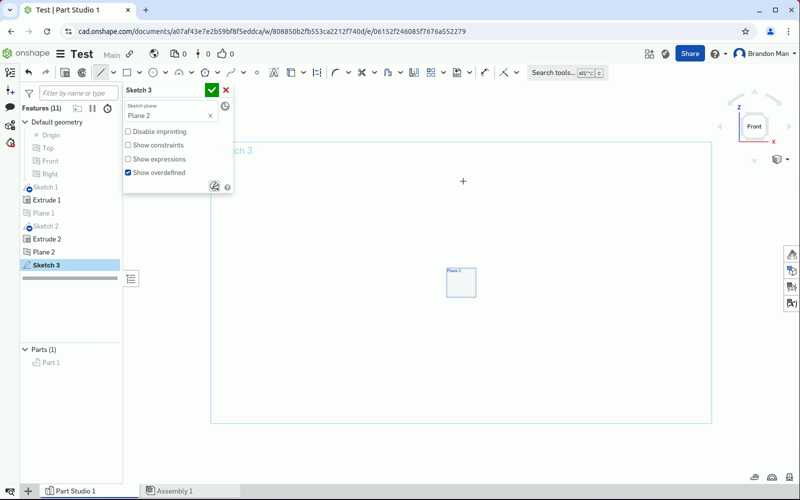
key_up(shift)
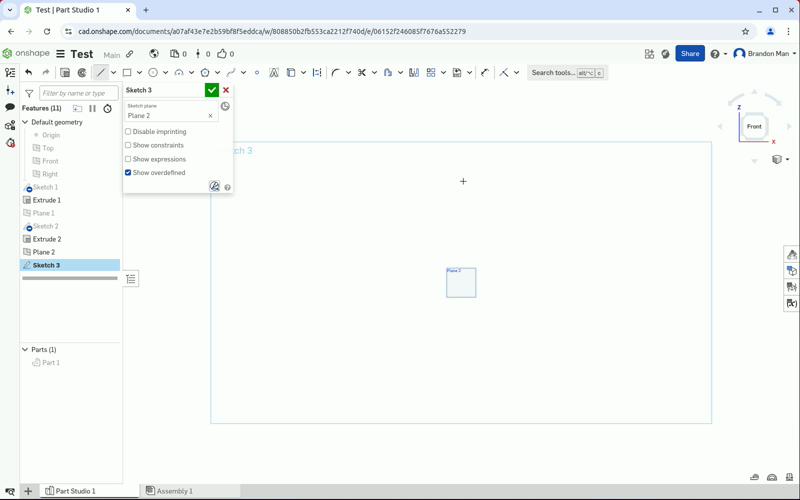
key_down(shift)
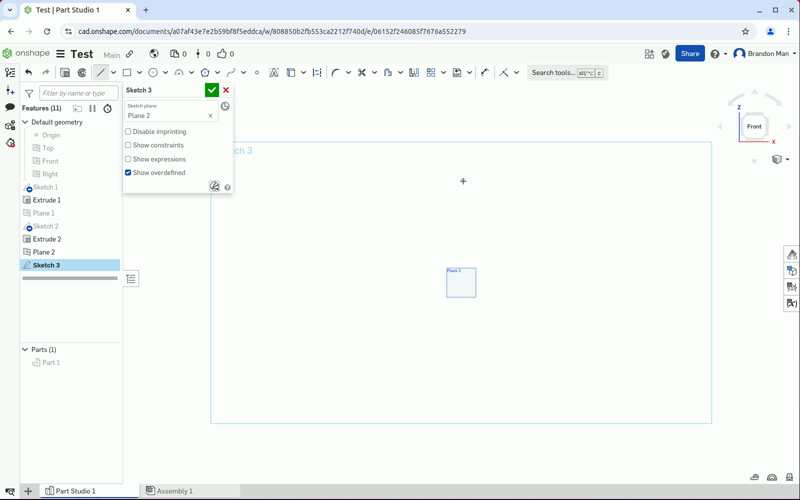
mouse_move(493, 180)
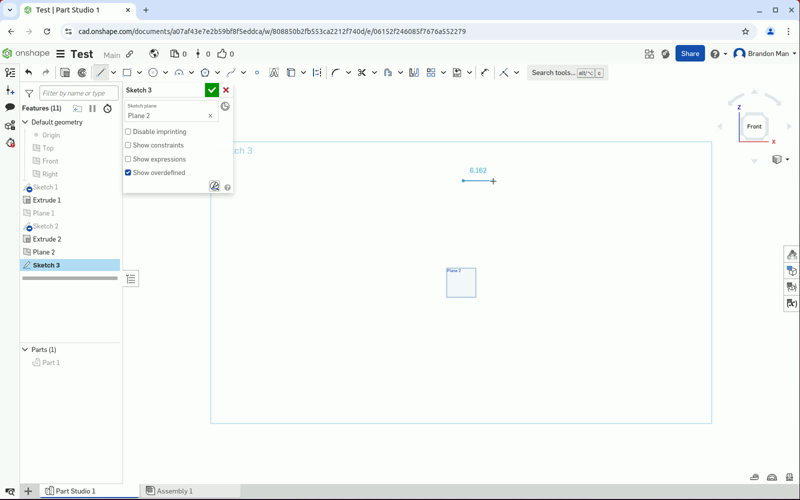
mouse_move(465, 180)
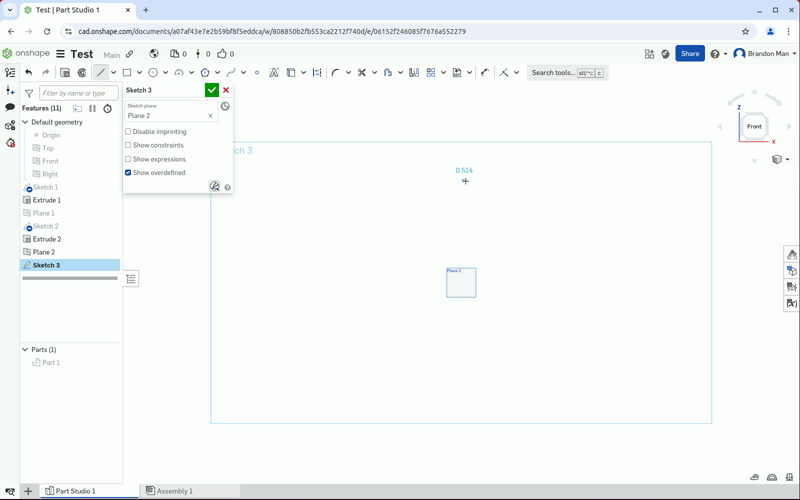
scroll(6)
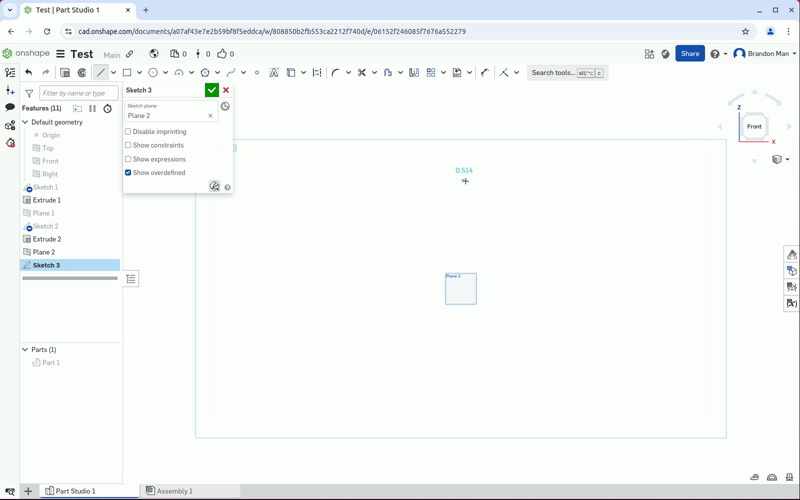
scroll(6)
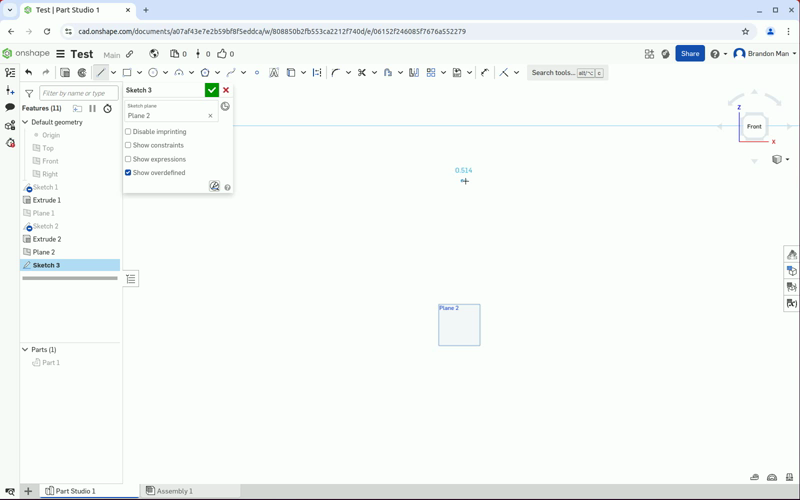
scroll(6)
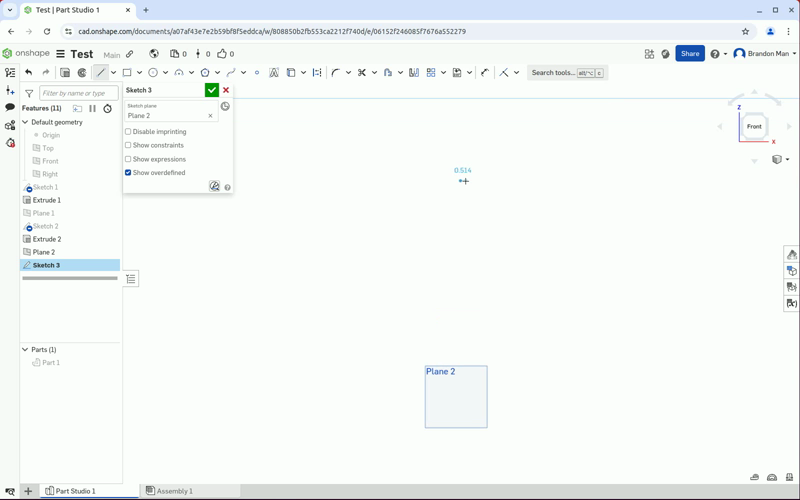
scroll(6)
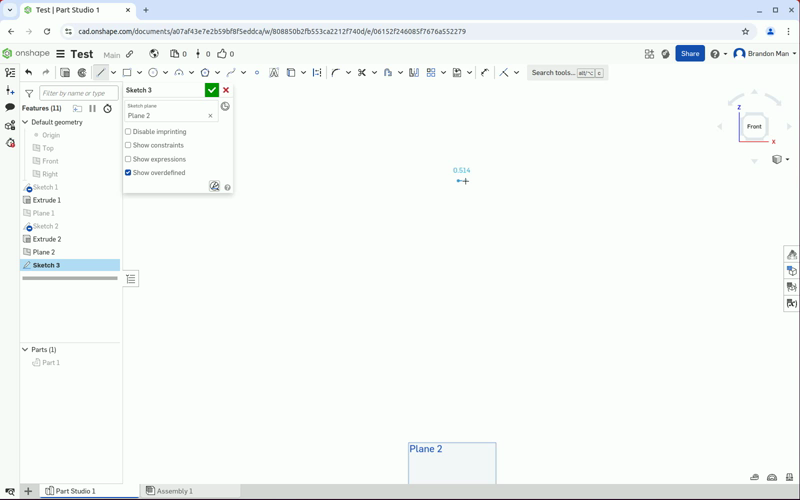
scroll(6)
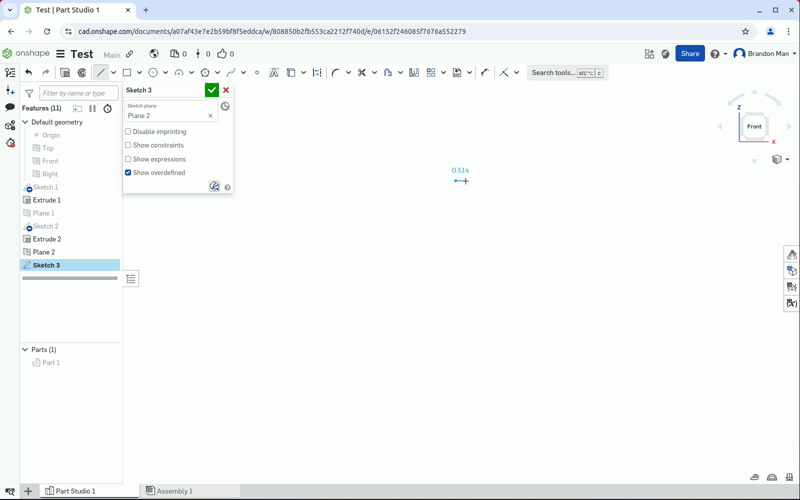
scroll(6)
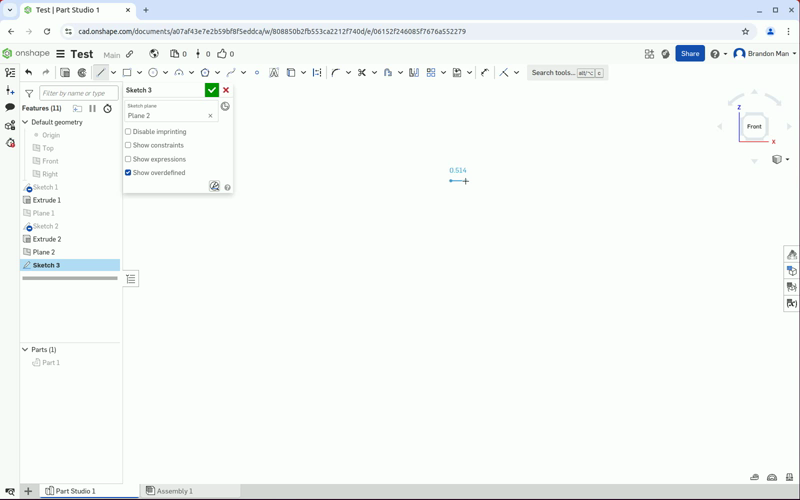
scroll(6)
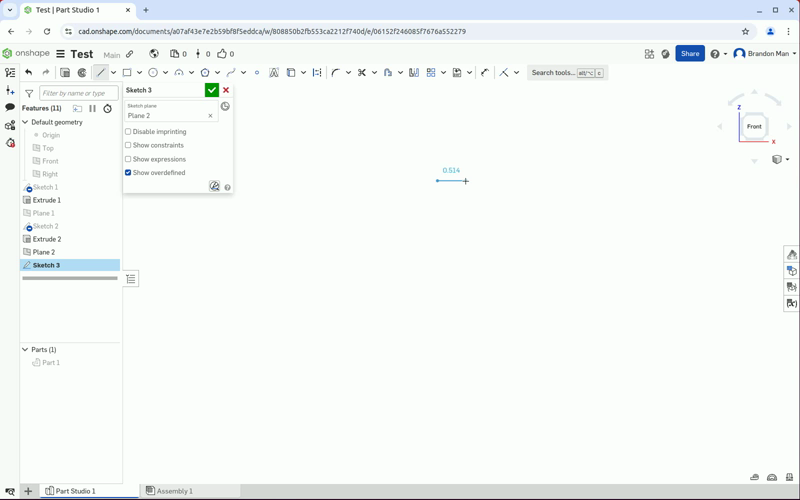
click(465, 180)
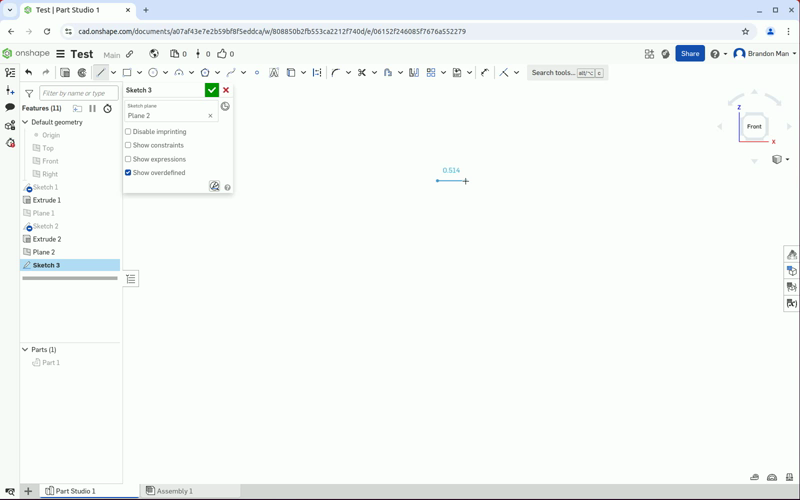
scroll(-6)
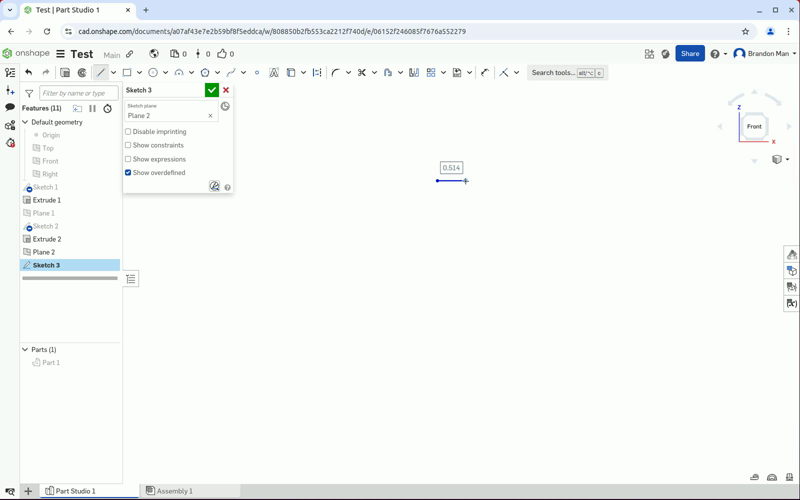
scroll(-6)
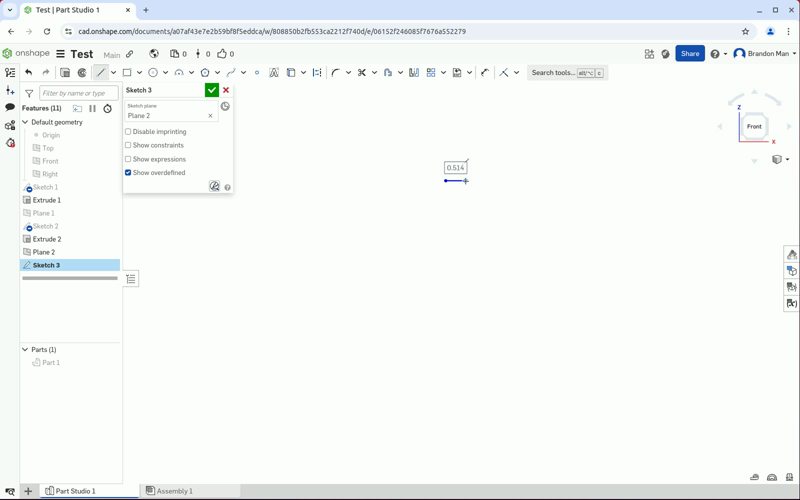
scroll(-6)
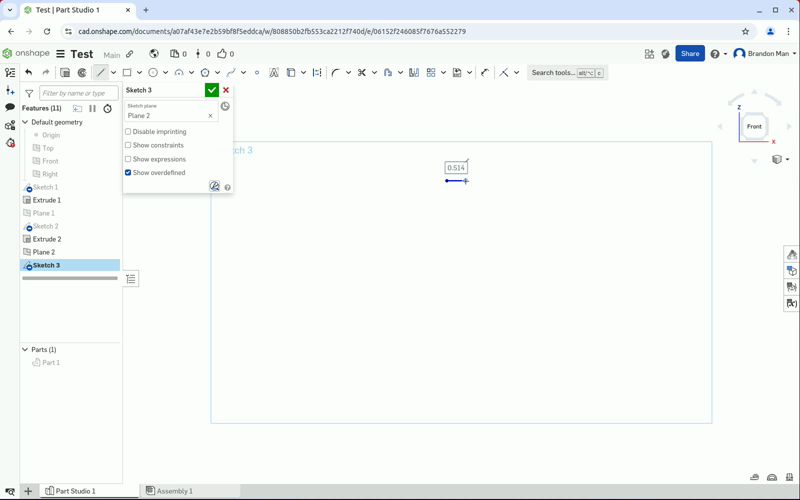
scroll(-6)
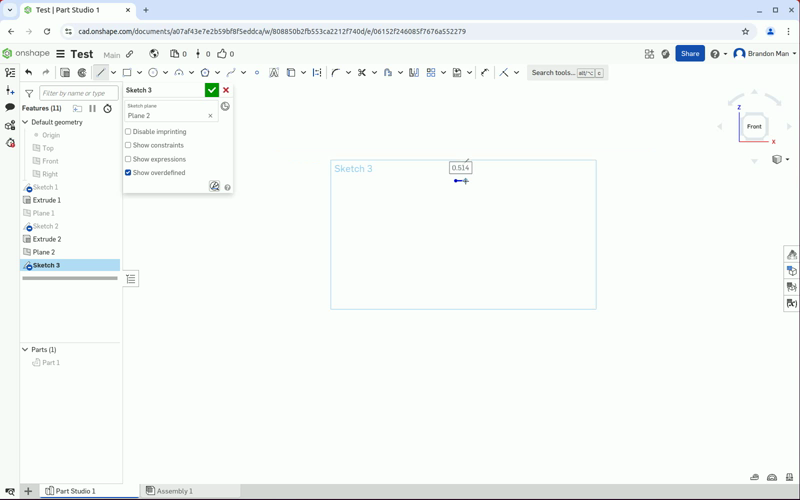
scroll(-6)
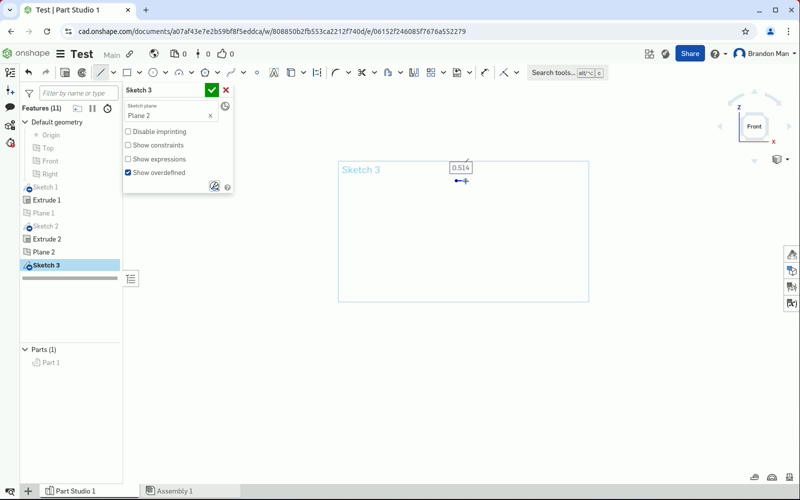
scroll(-6)
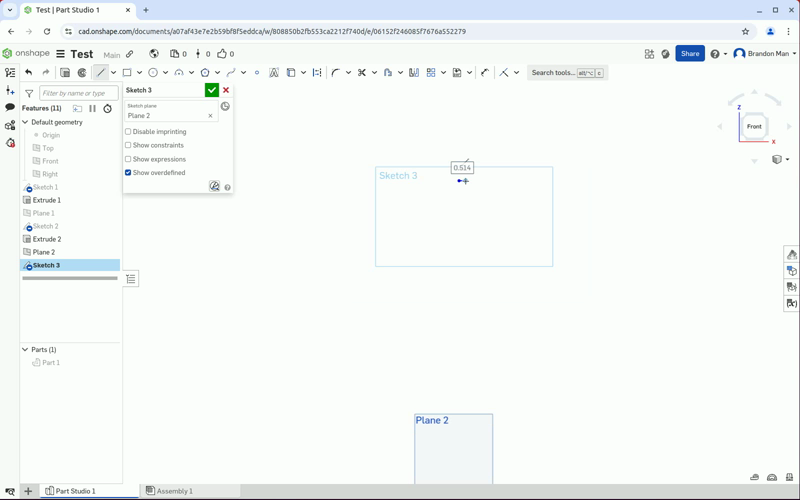
scroll(-6)
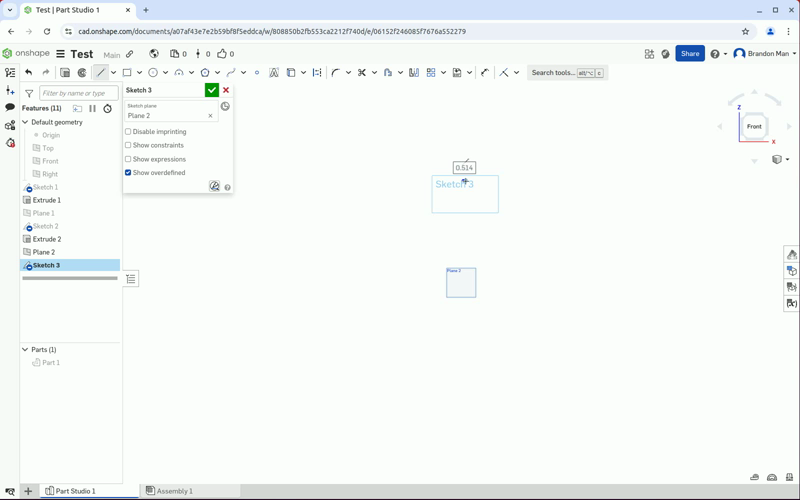
key_up(shift)
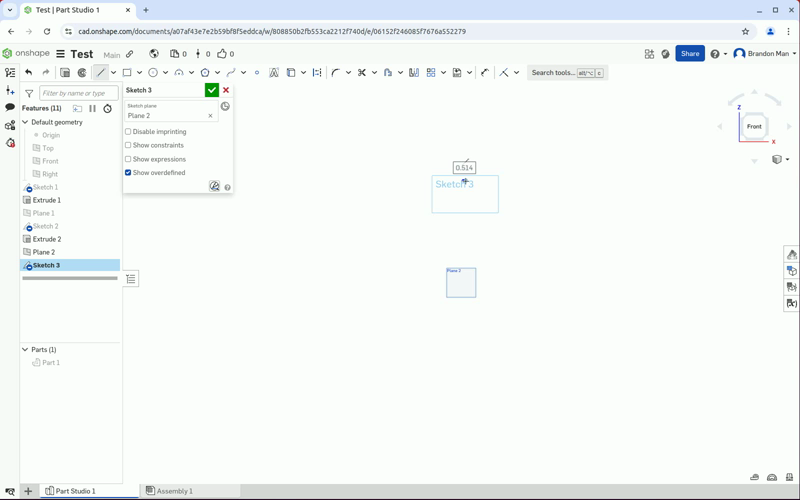
key_down(shift)
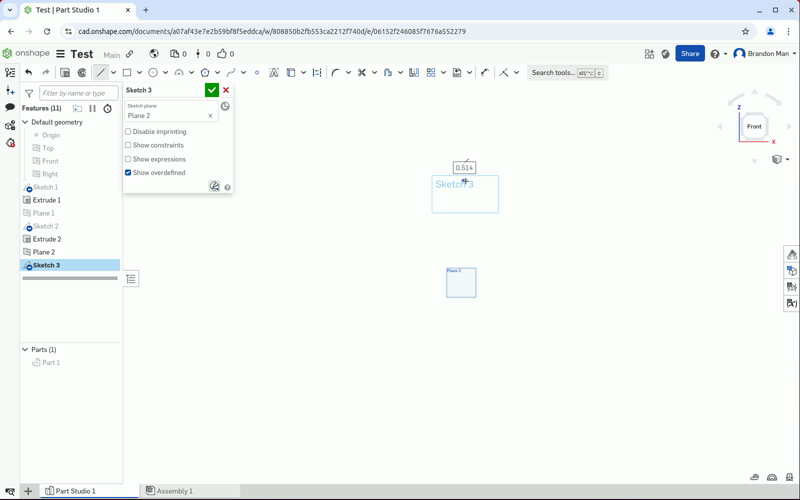
mouse_move(495, 180)
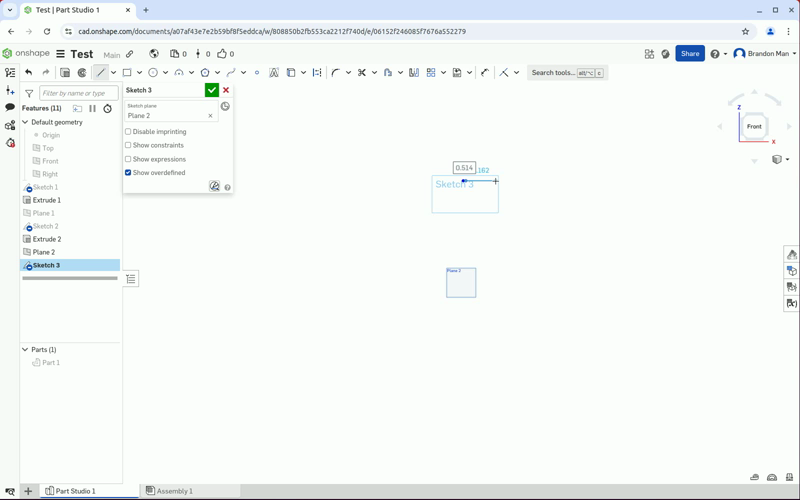
mouse_move(465, 172)
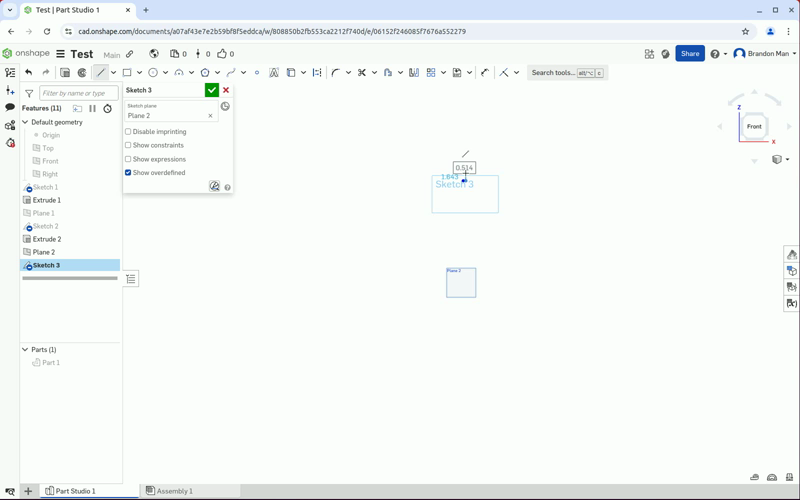
click(465, 172)
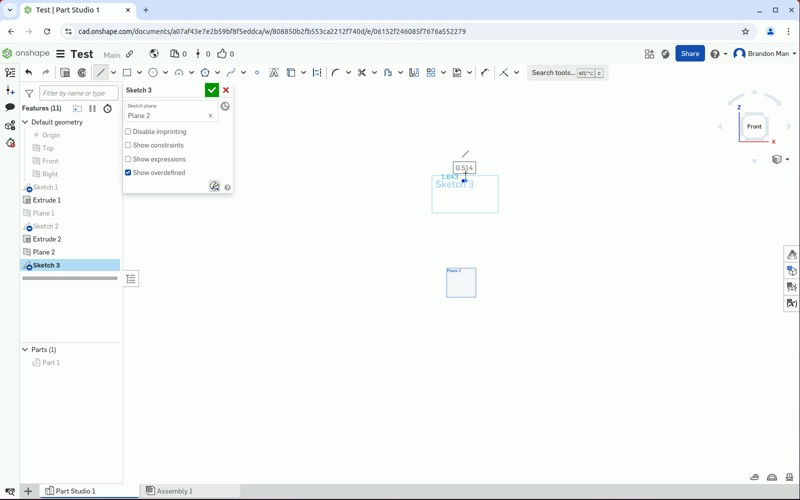
key_up(shift)
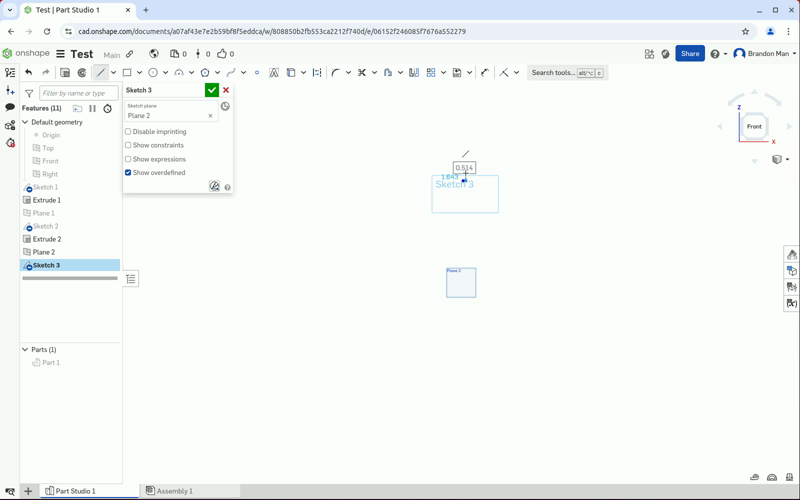
key_down(shift)
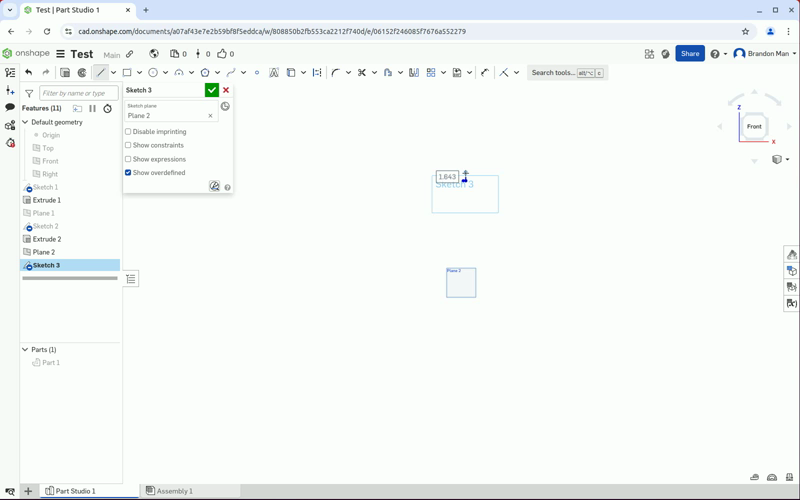
mouse_move(495, 172)
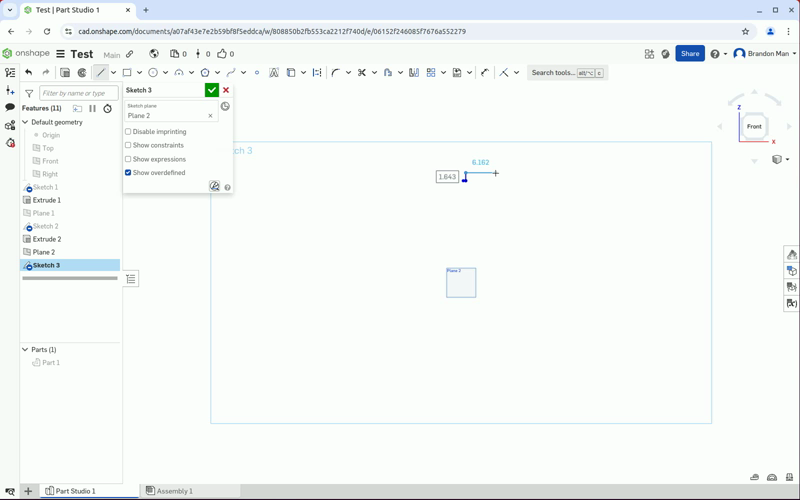
mouse_move(463, 172)
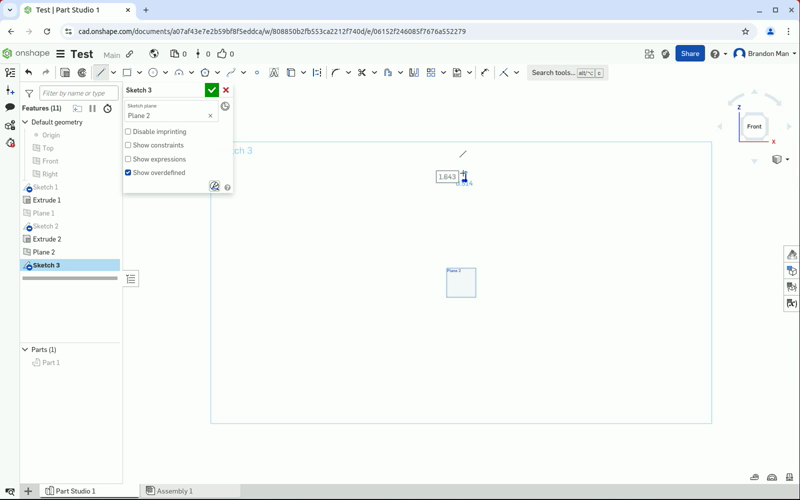
scroll(6)
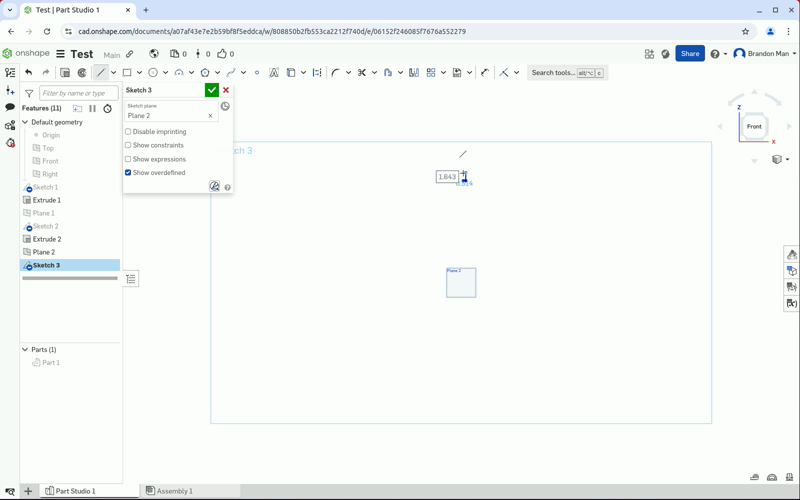
scroll(6)
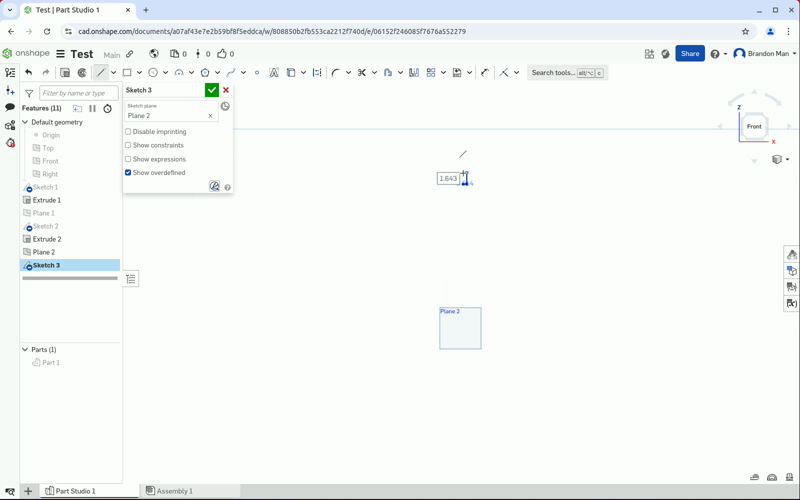
scroll(6)
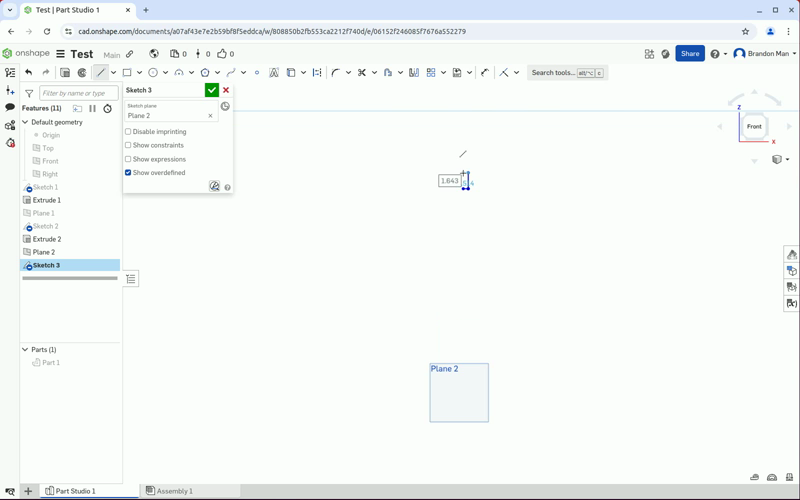
scroll(6)
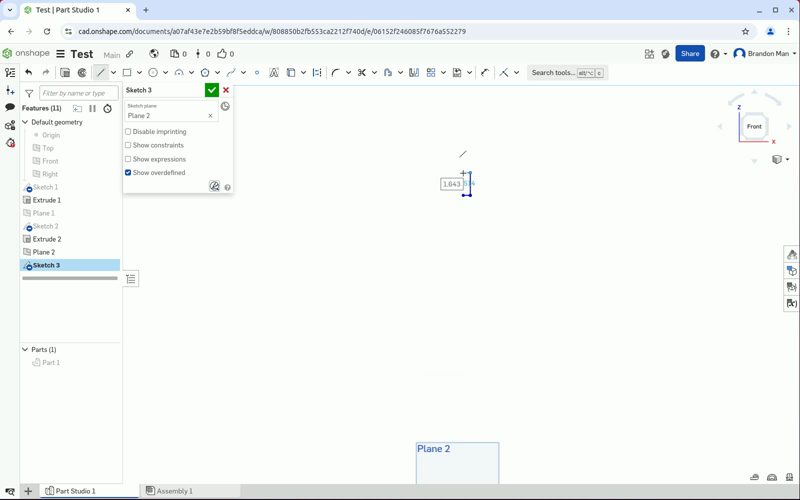
scroll(6)
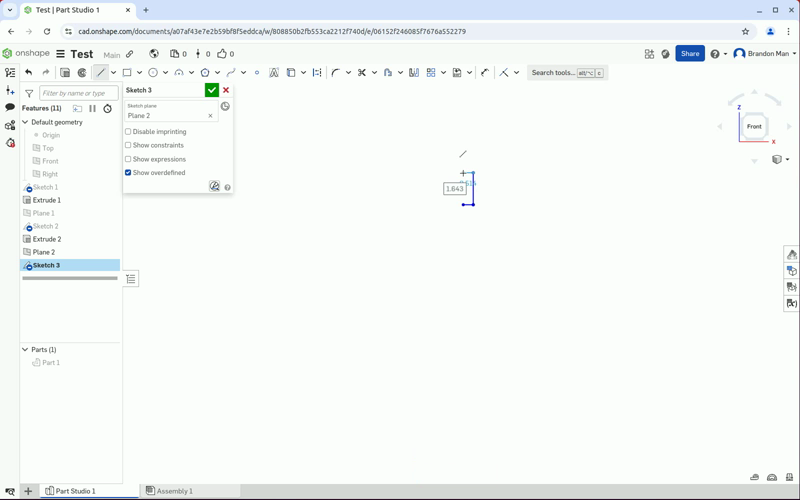
scroll(6)
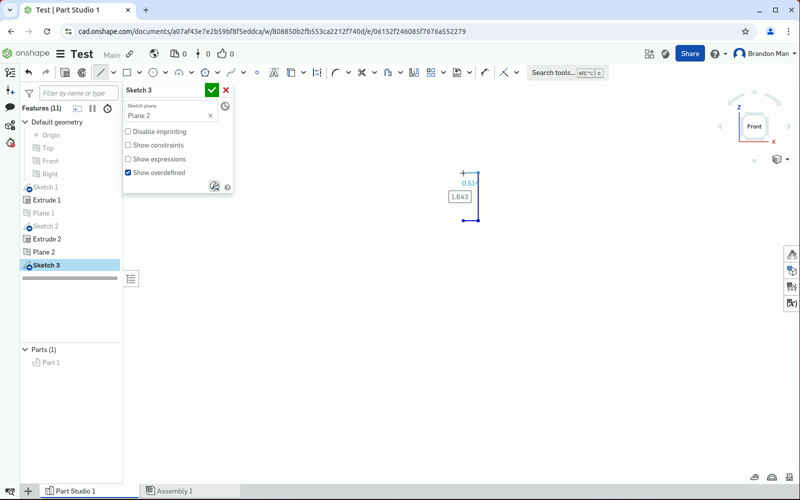
scroll(6)
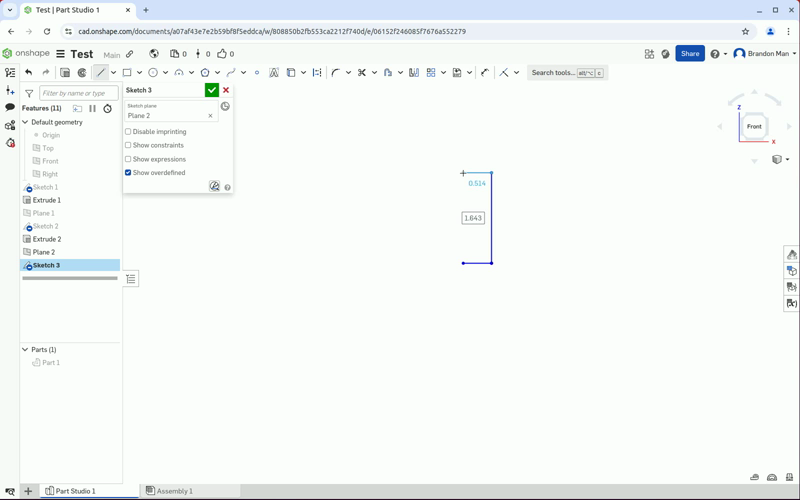
click(463, 172)
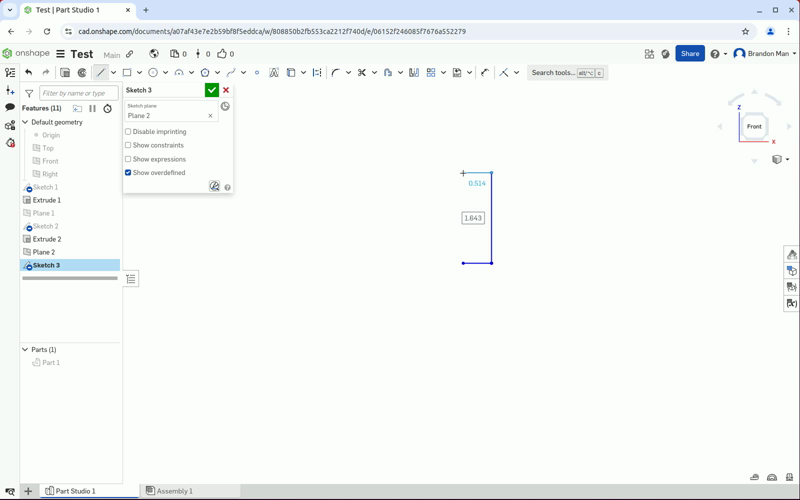
scroll(-6)
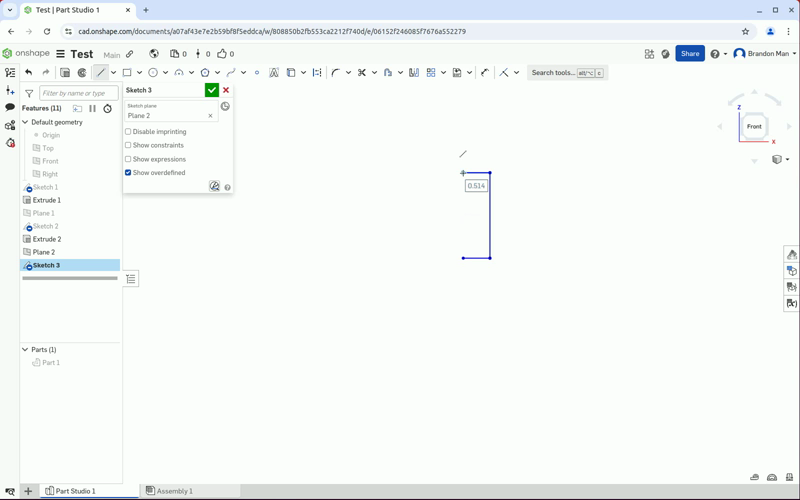
scroll(-6)
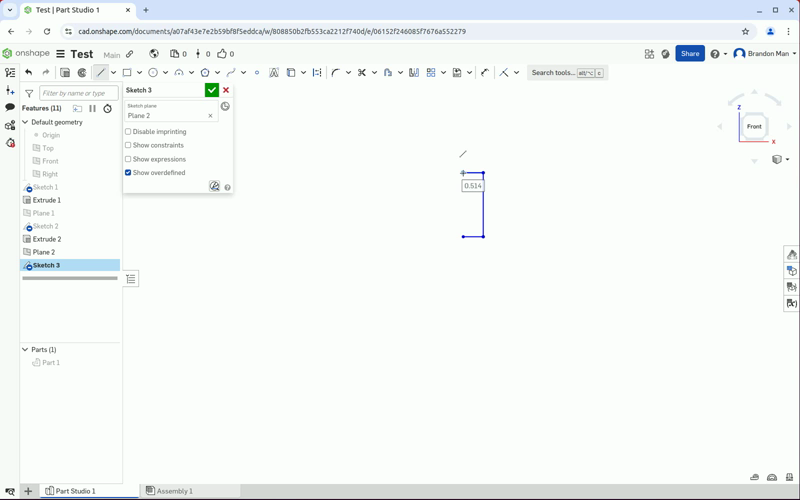
scroll(-6)
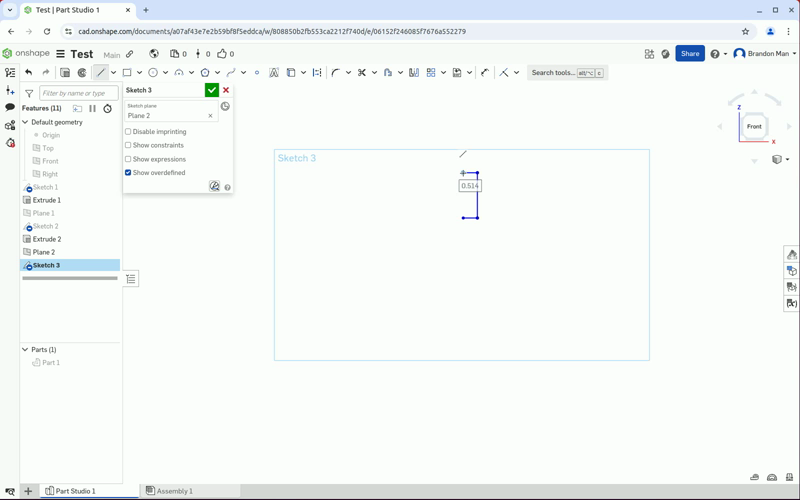
scroll(-6)
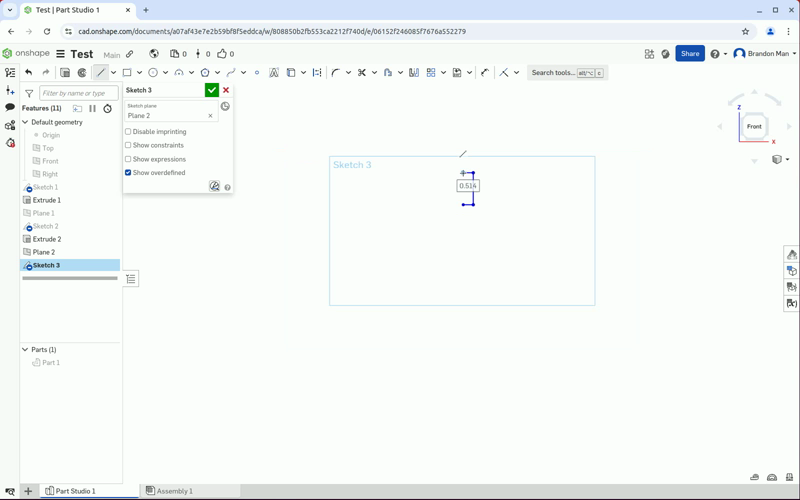
scroll(-6)
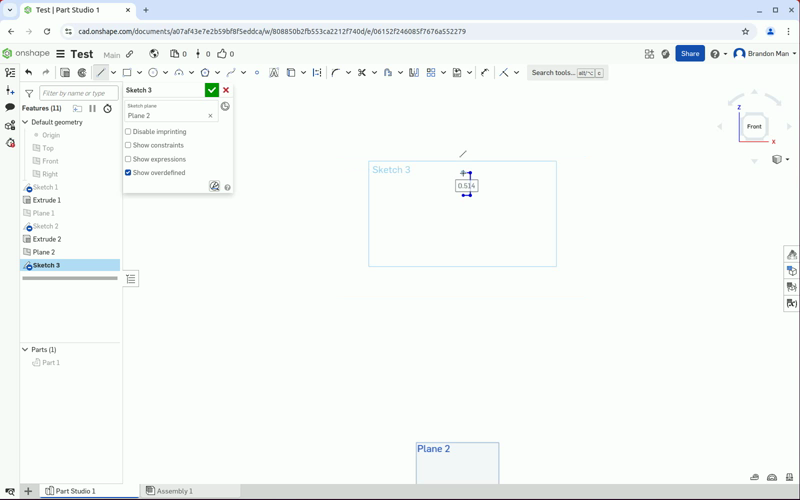
scroll(-6)
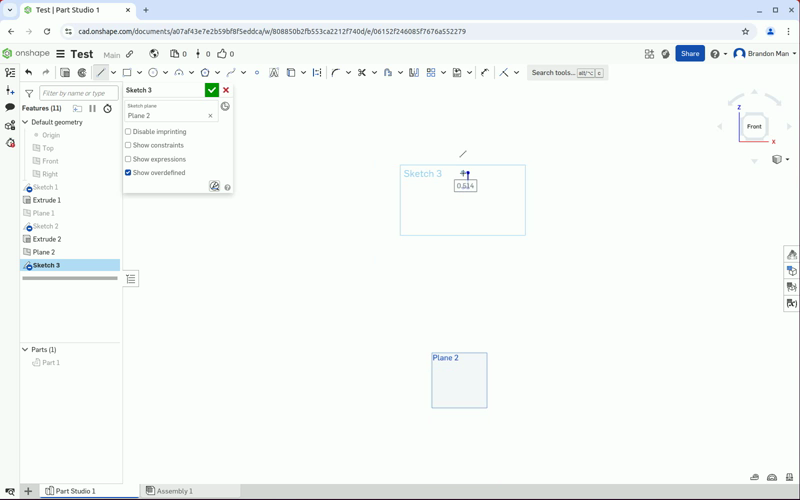
scroll(-6)
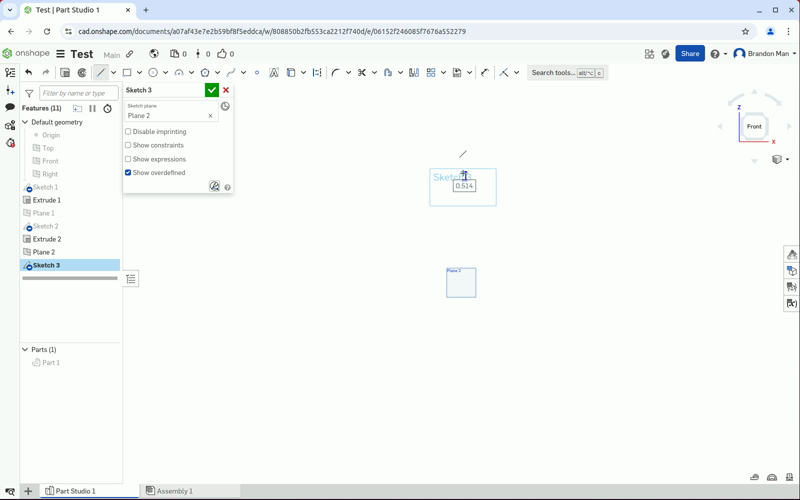
key_up(shift)
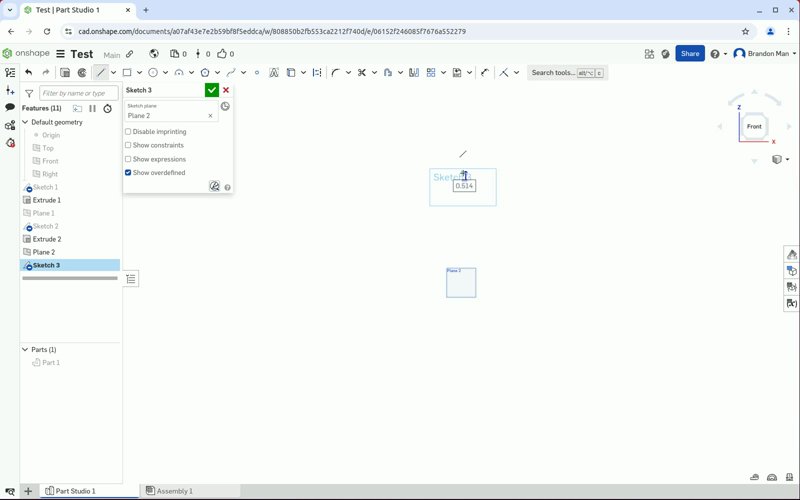
mouse_move(493, 172)
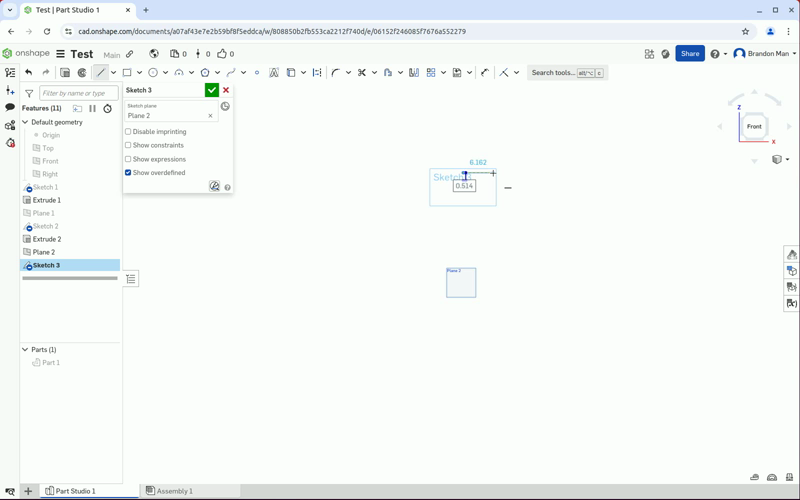
key_down(shift)
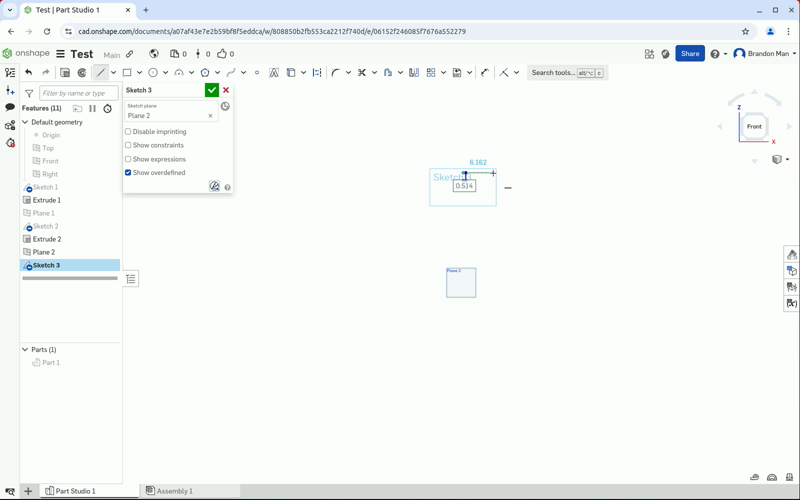
mouse_move(463, 180)
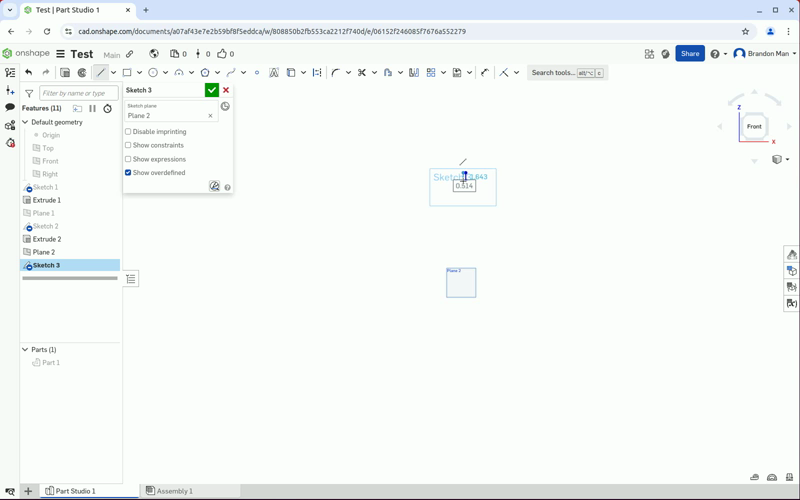
scroll(6)
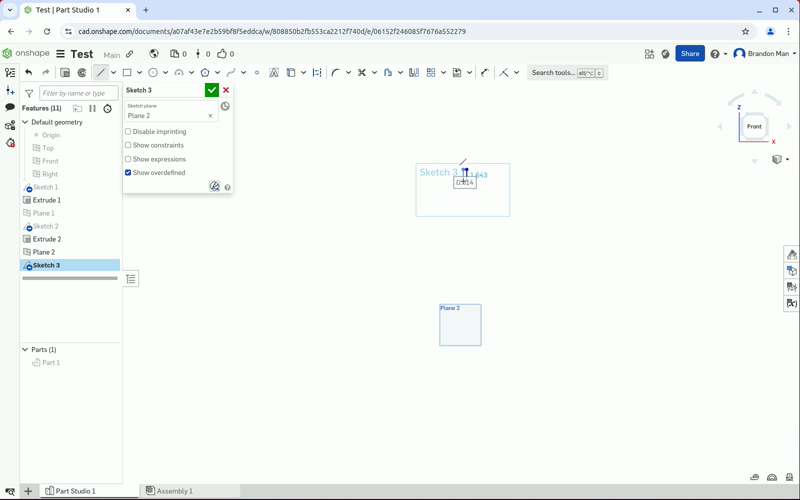
scroll(6)
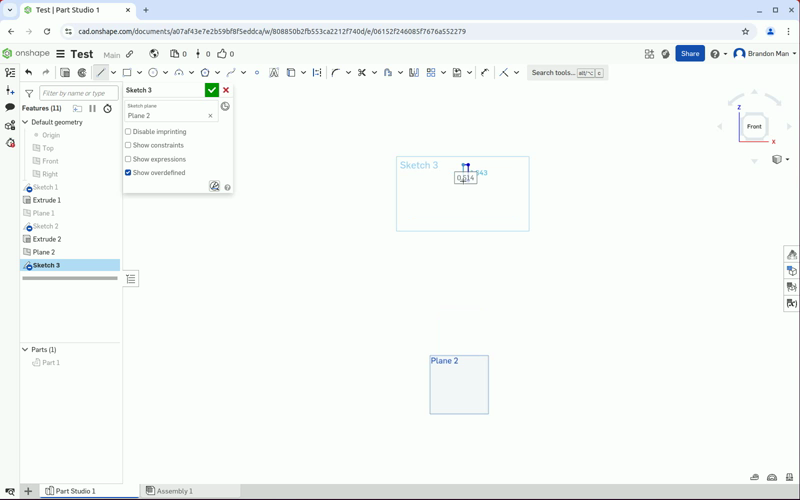
scroll(6)
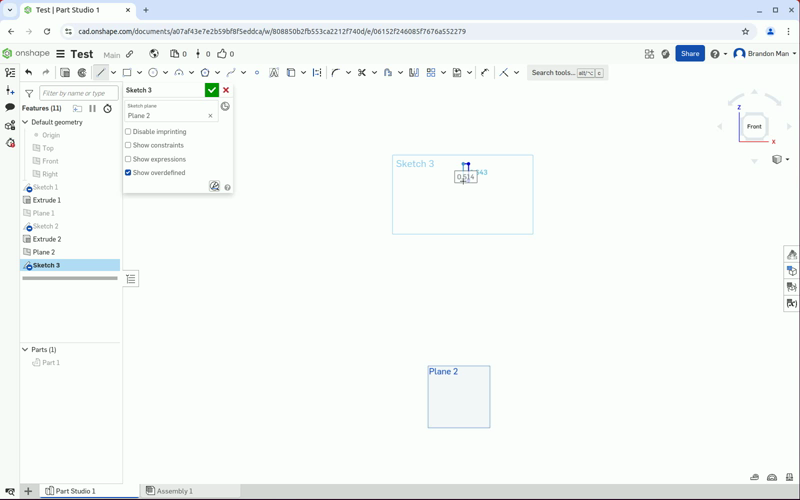
scroll(6)
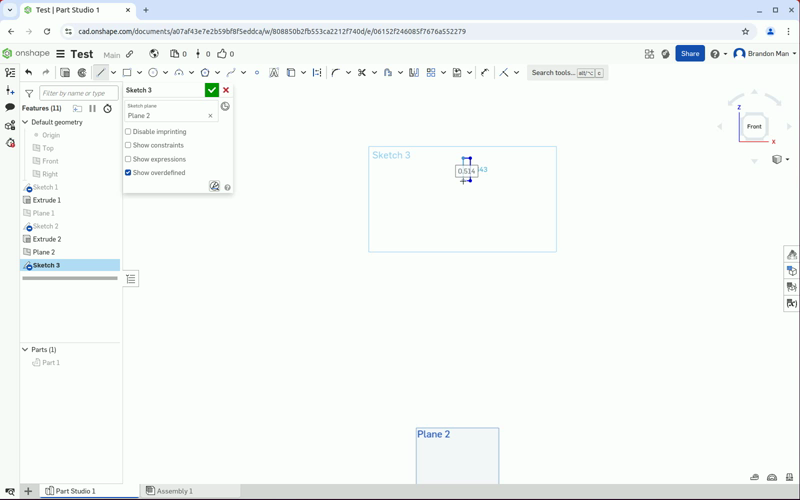
scroll(6)
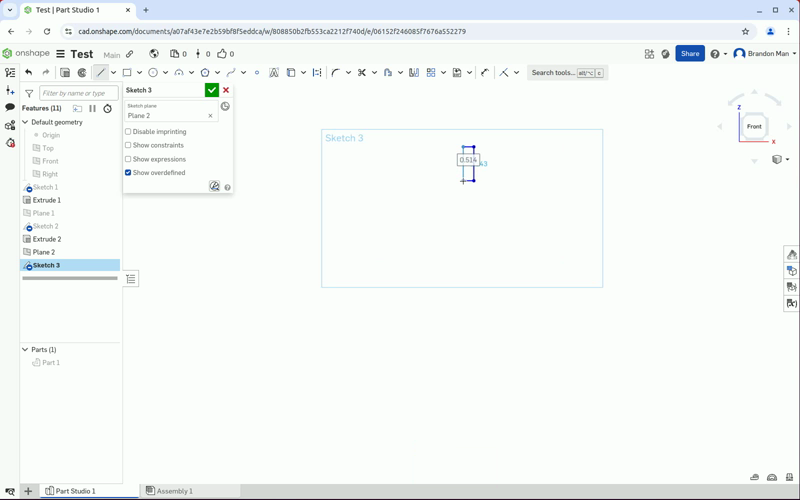
scroll(6)
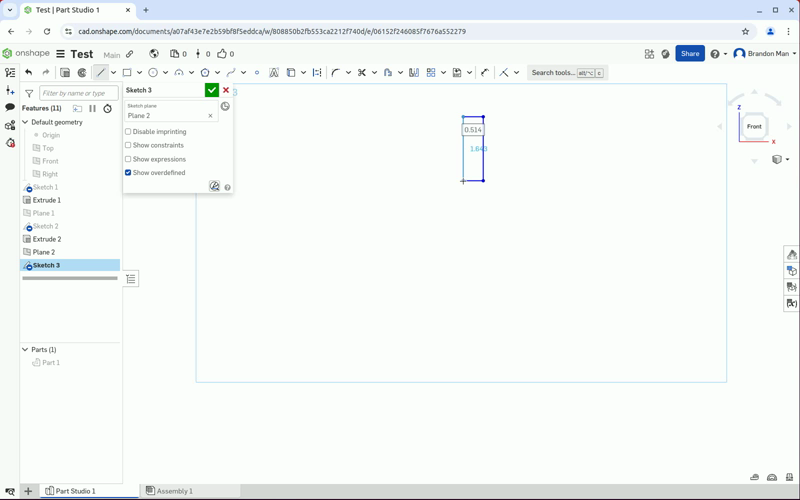
scroll(6)
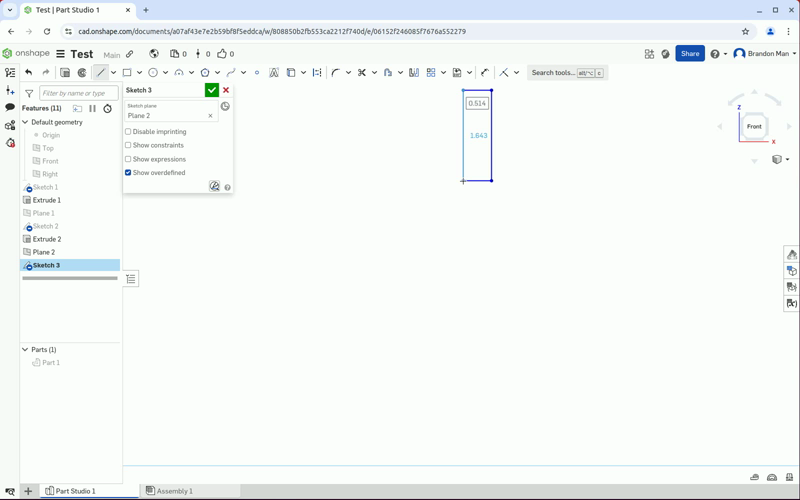
key_up(shift)
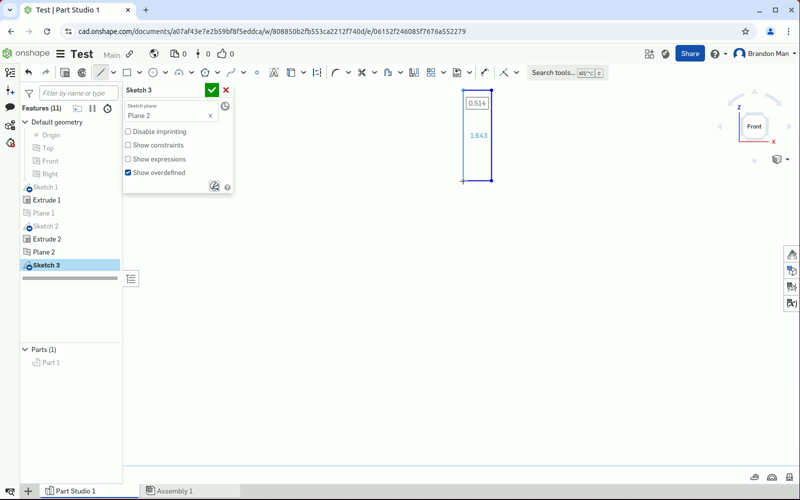
click(463, 180)
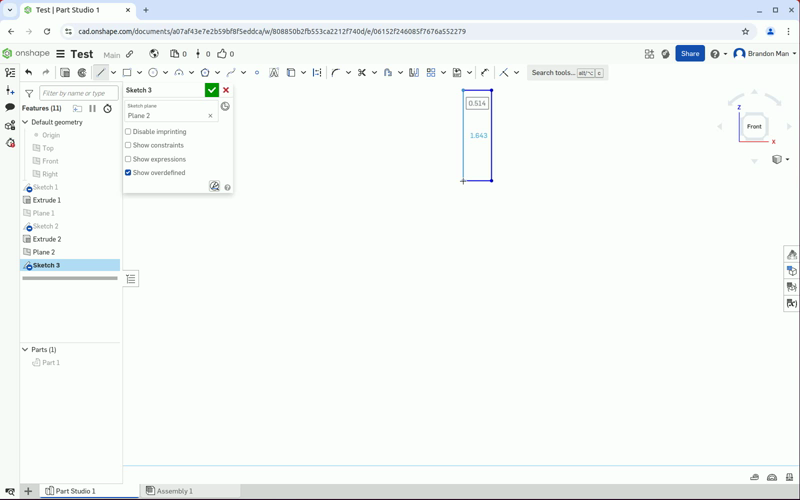
scroll(-6)
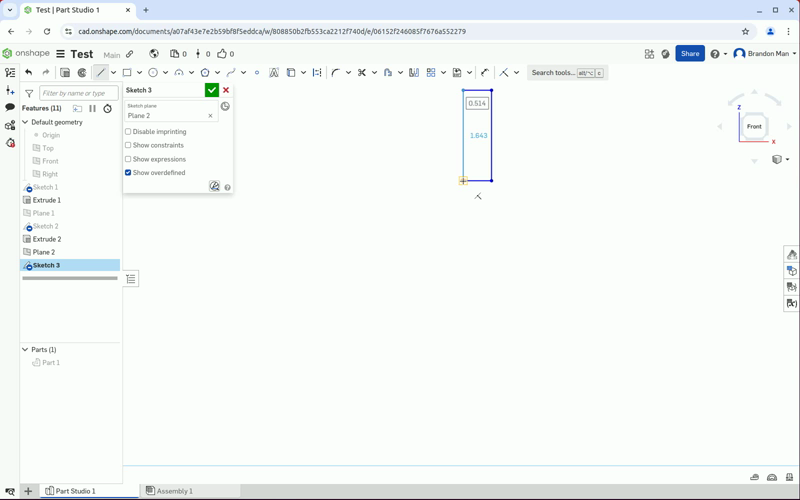
scroll(-6)
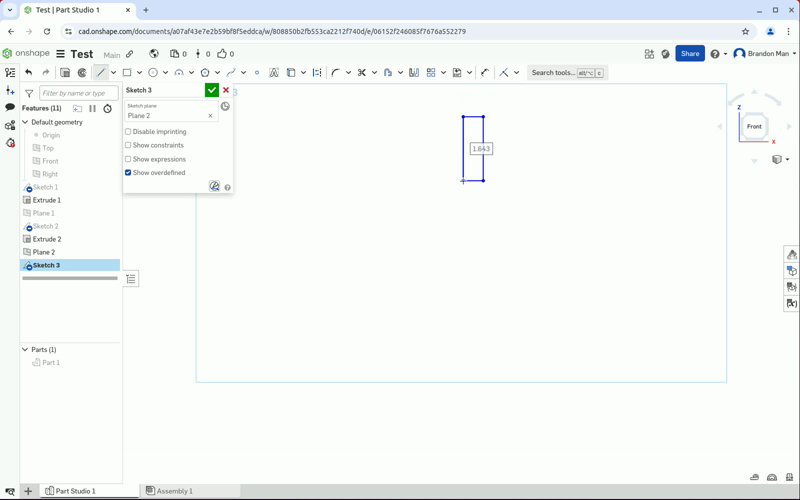
scroll(-6)
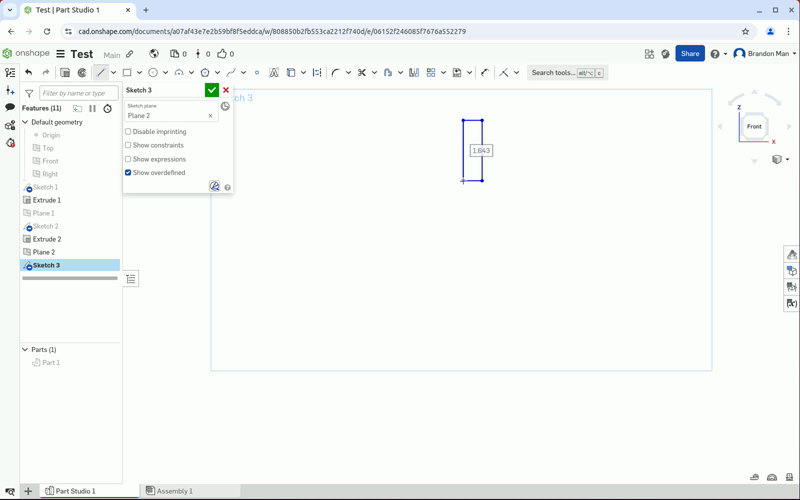
scroll(-6)
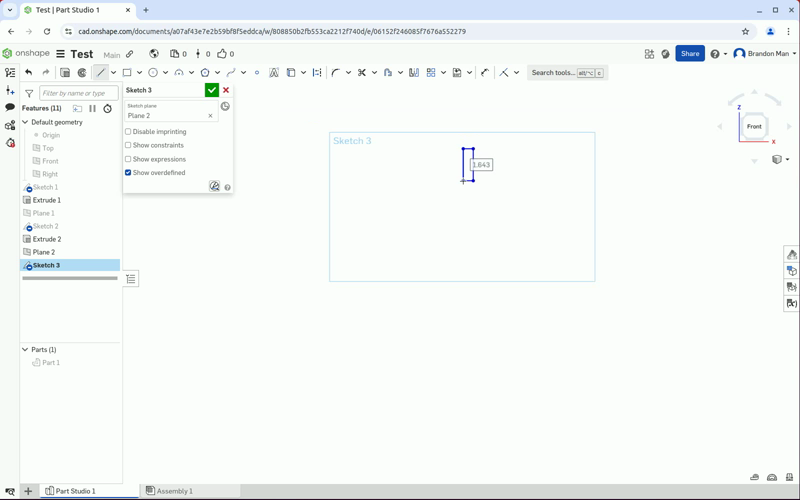
scroll(-6)
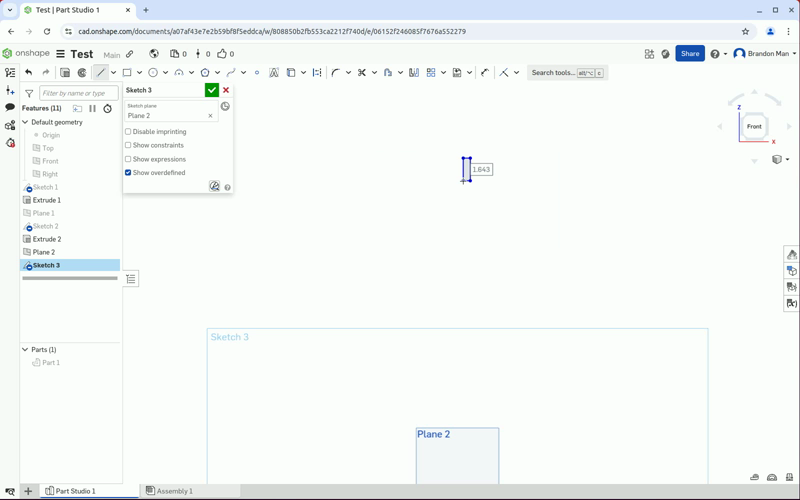
scroll(-6)
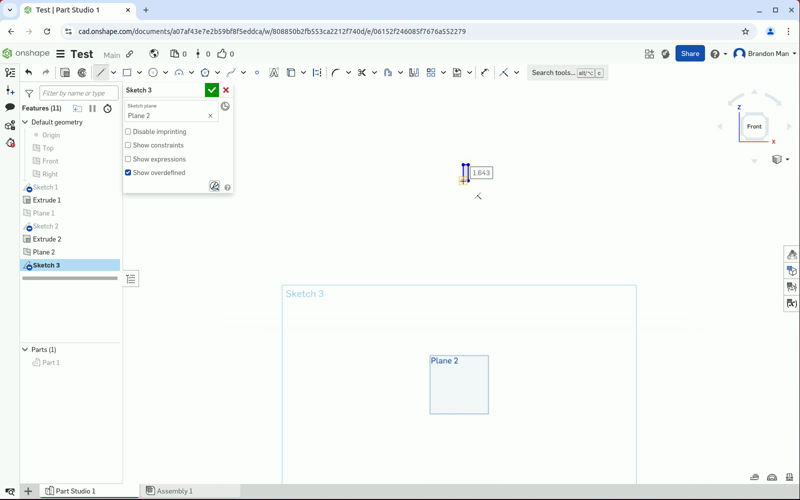
scroll(-6)
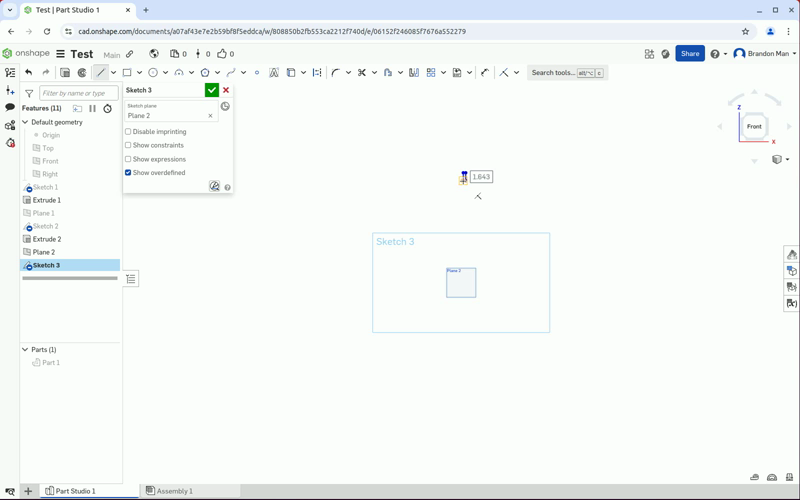
key(esc)
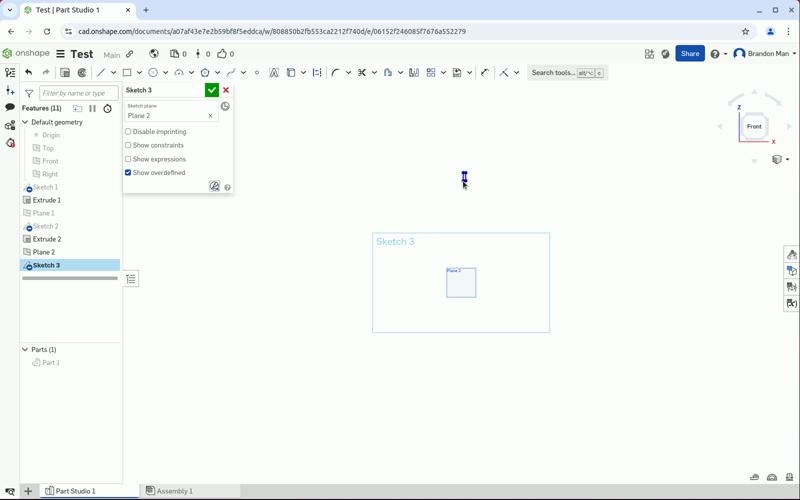
mouse_move(465, 176)
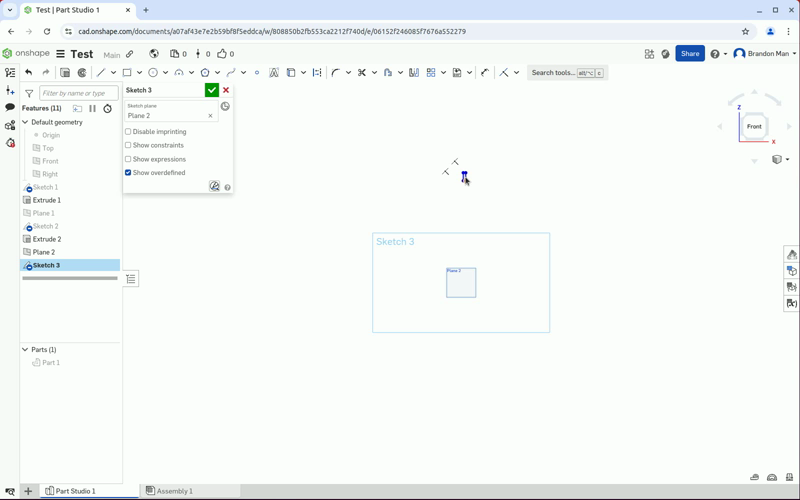
scroll(6)
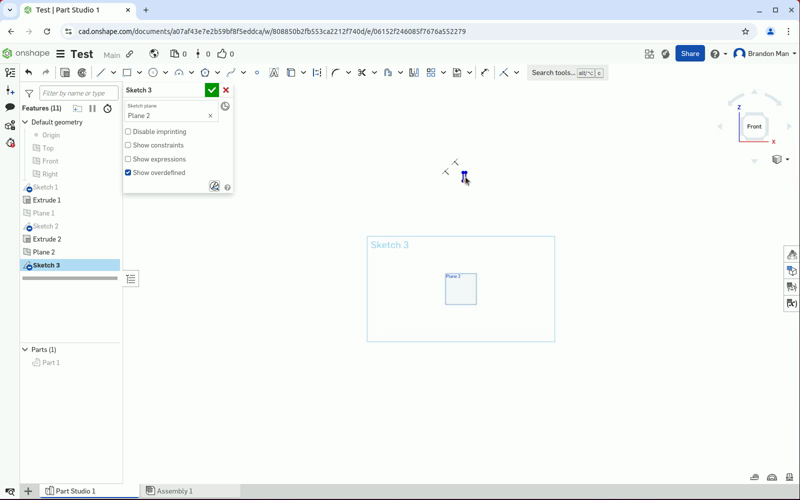
scroll(6)
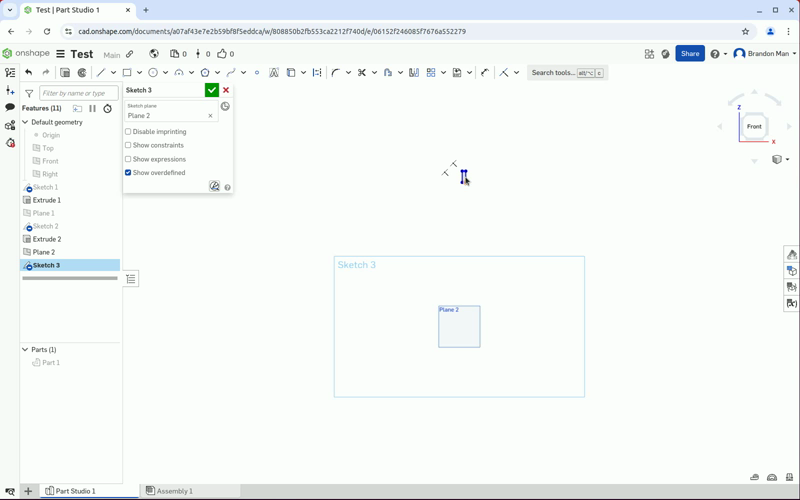
scroll(6)
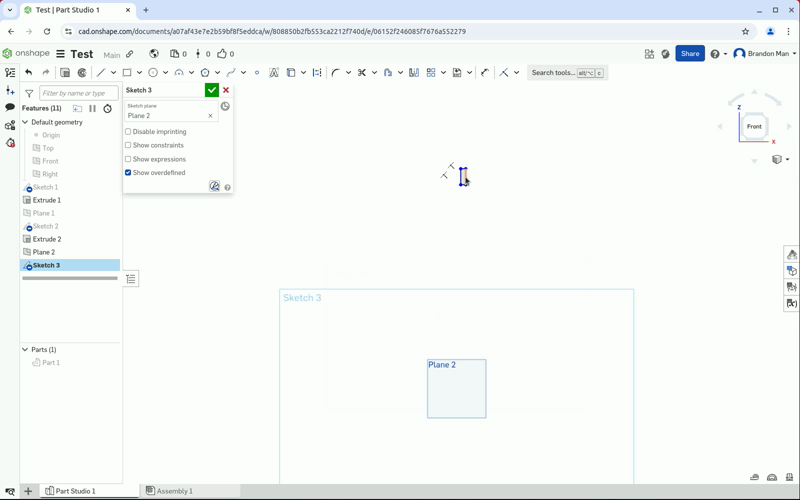
scroll(6)
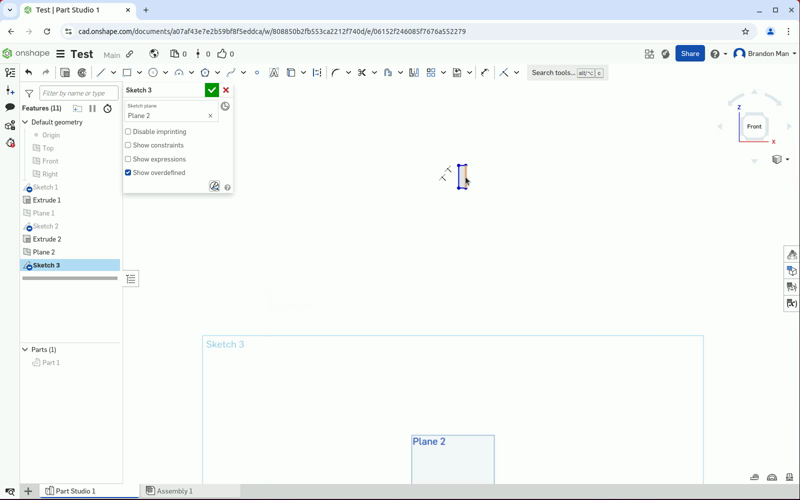
scroll(6)
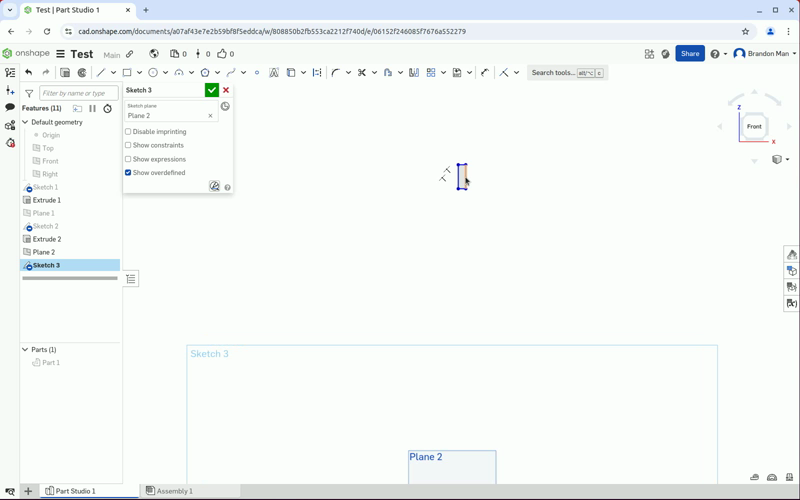
scroll(6)
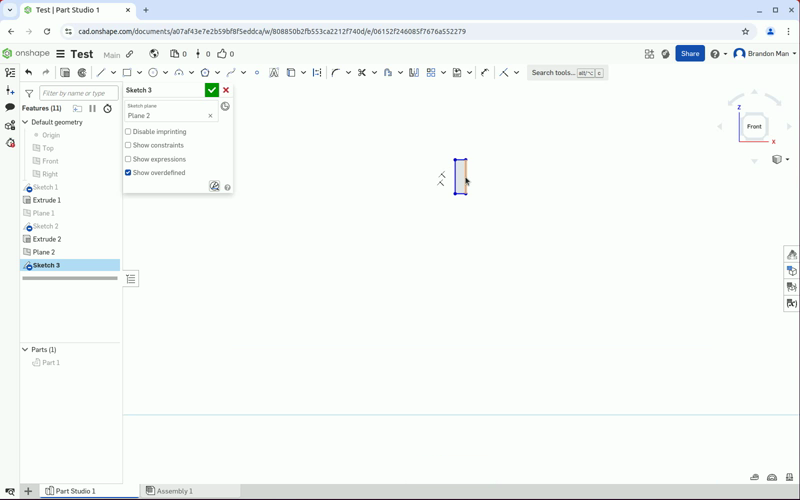
scroll(6)
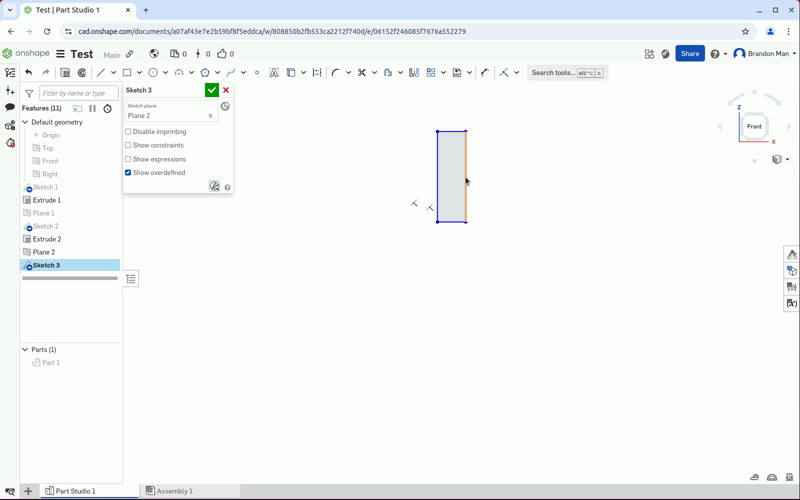
click(465, 176)
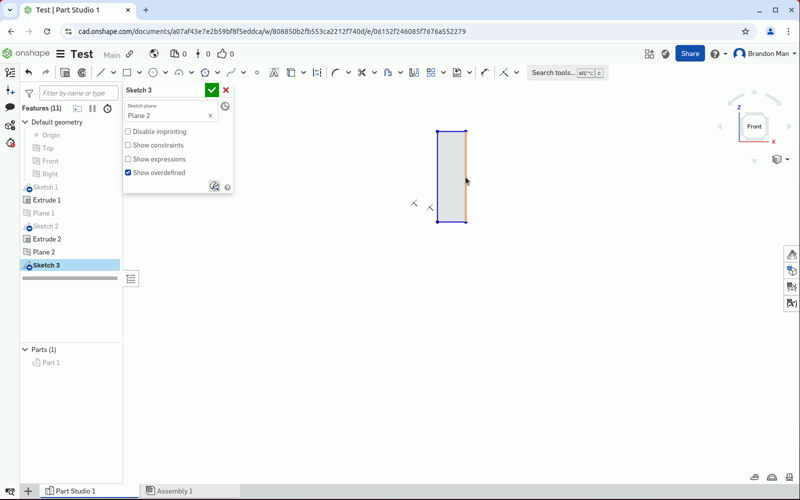
scroll(-6)
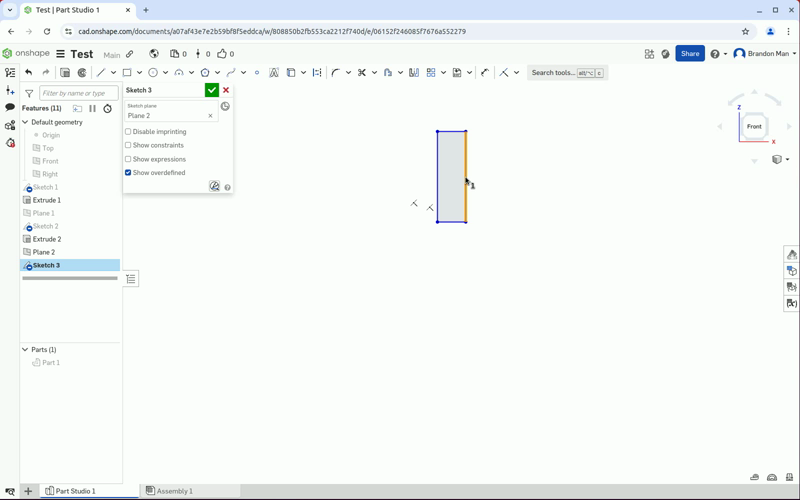
scroll(-6)
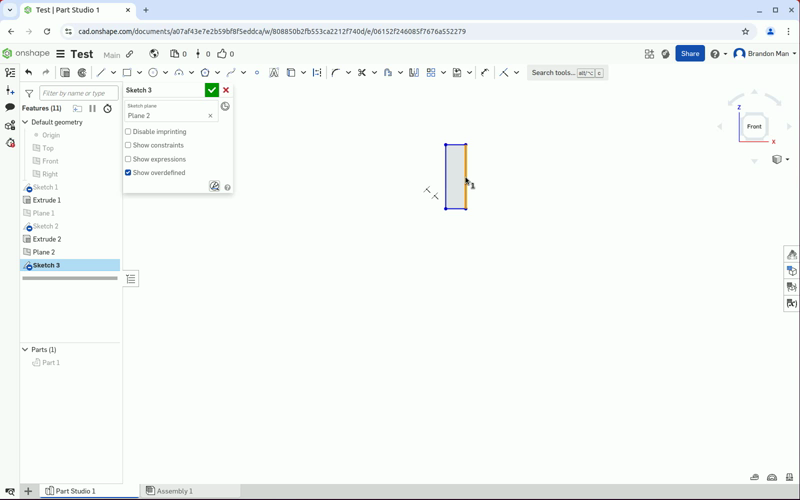
scroll(-6)
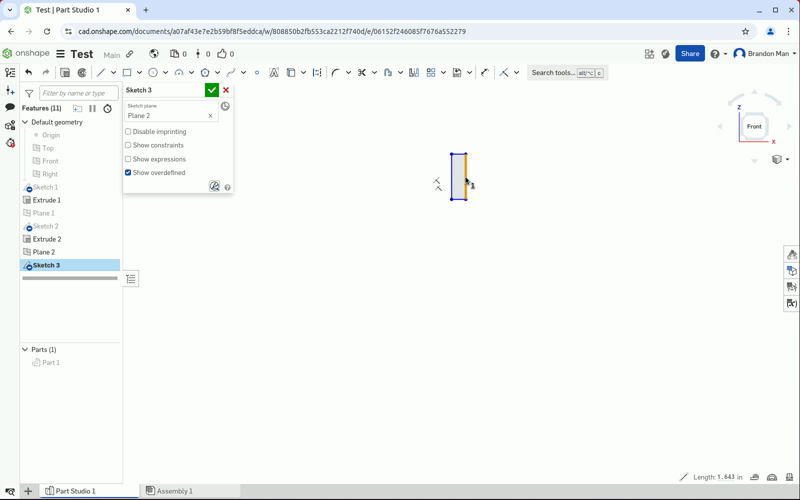
scroll(-6)
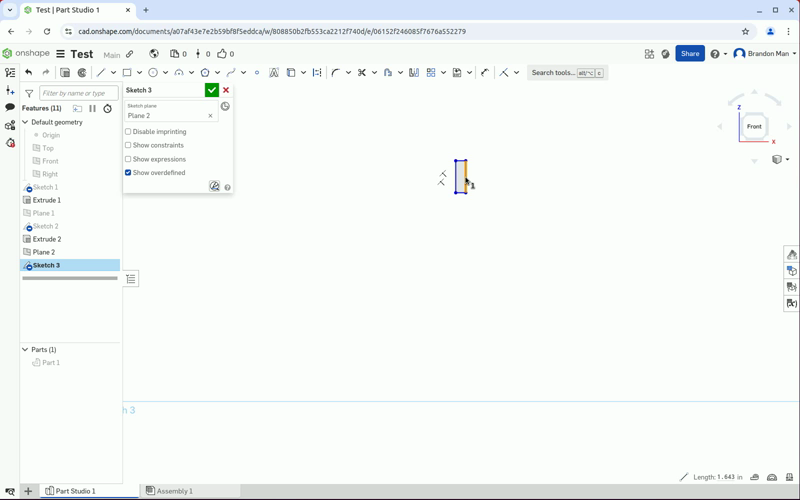
scroll(-6)
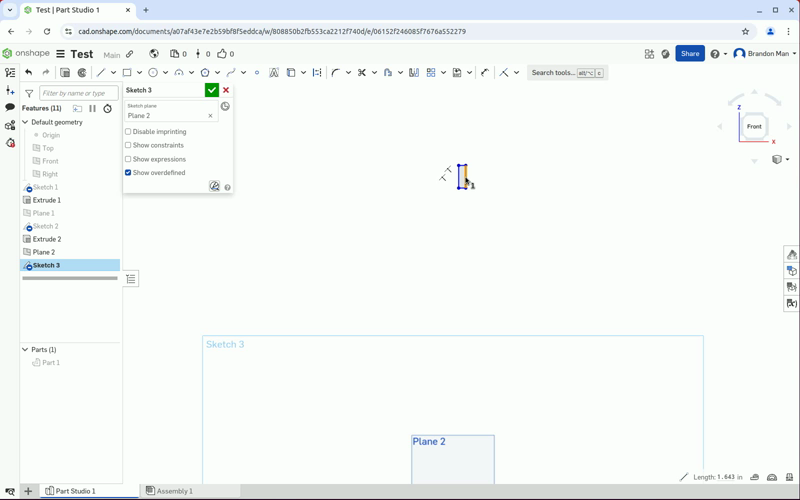
scroll(-6)
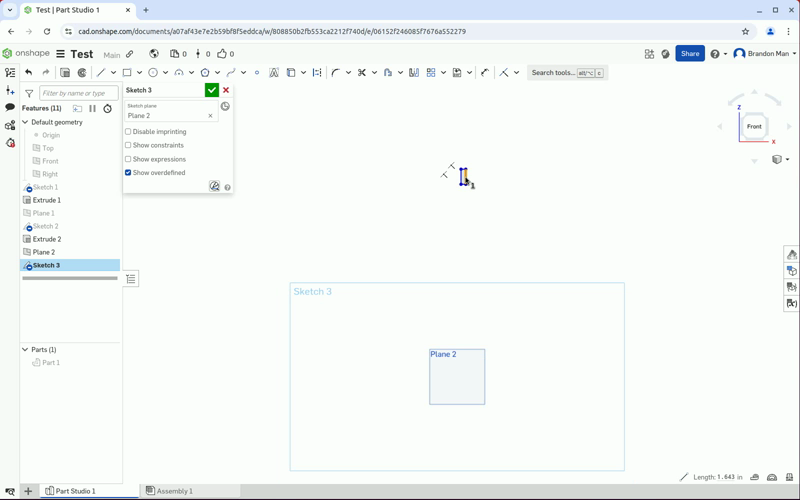
scroll(-6)
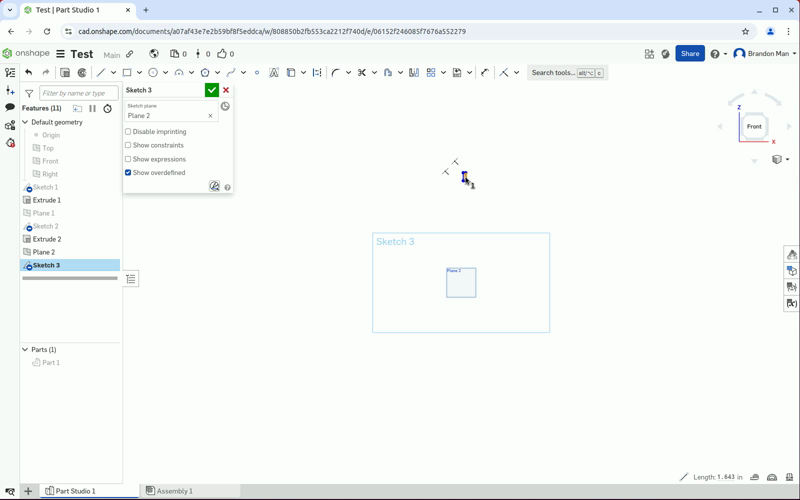
mouse_move(73, 352)
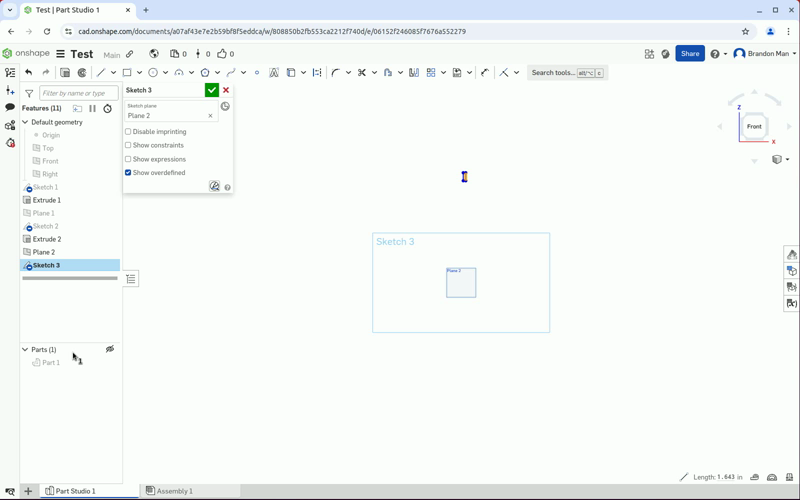
key(shift+y)
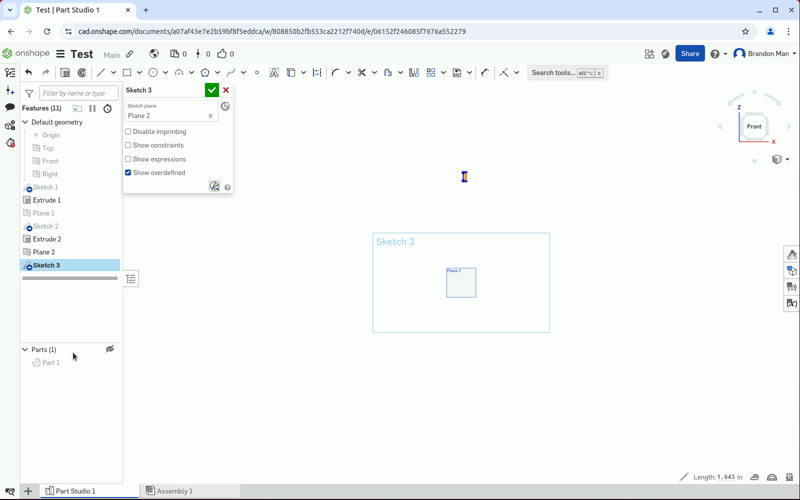
key(shift+e)
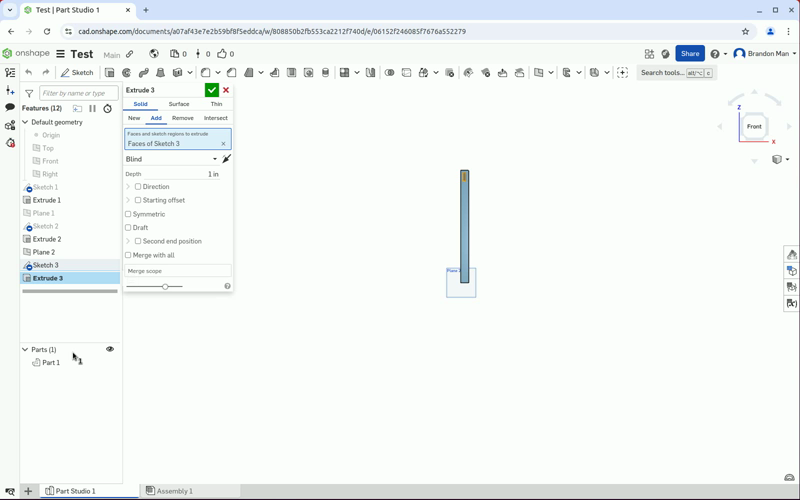
mouse_move(143, 106)
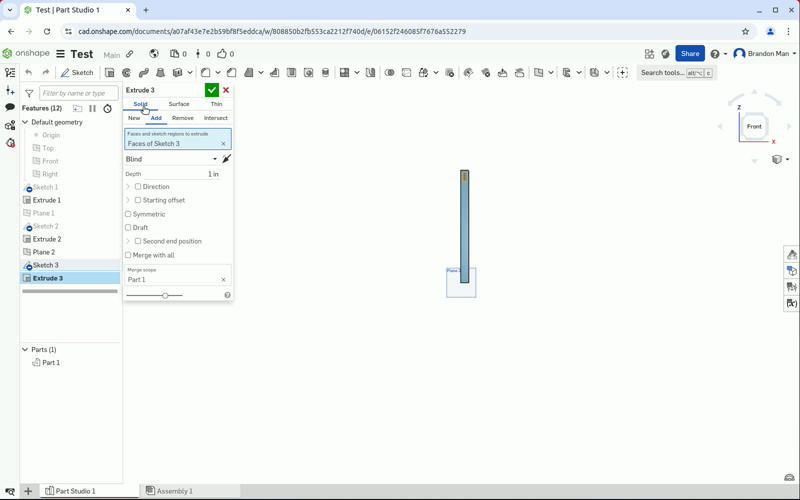
click(143, 106)
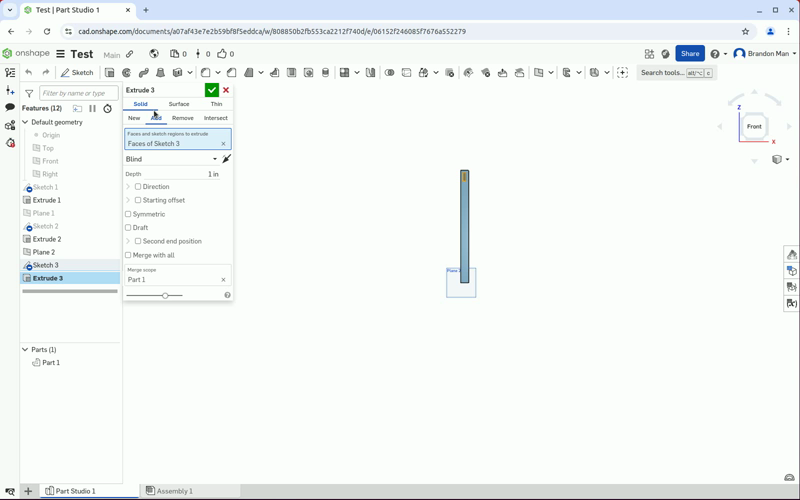
mouse_move(186, 120)
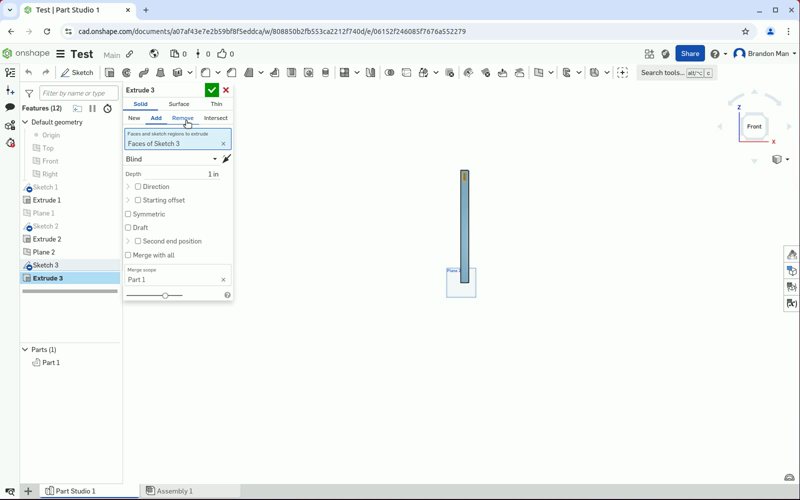
click(186, 120)
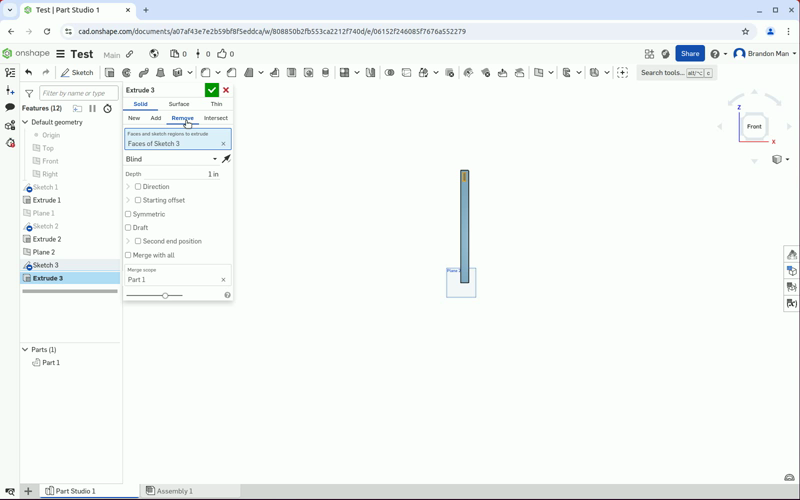
key(tab, 4)
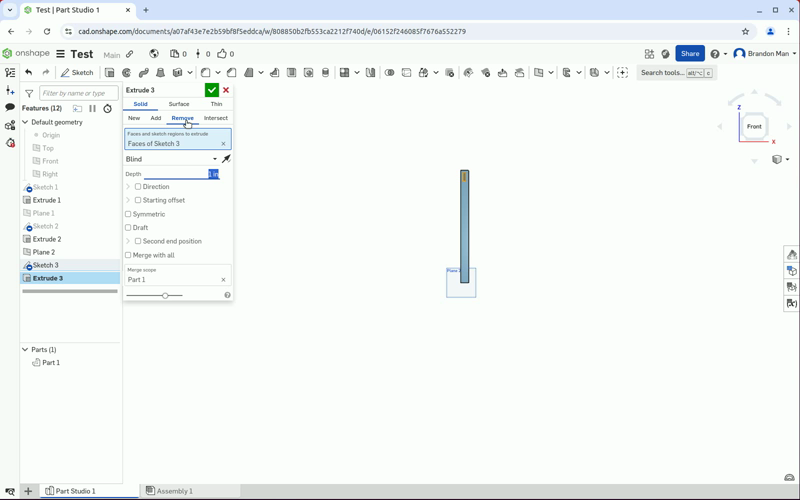
text(0.481)
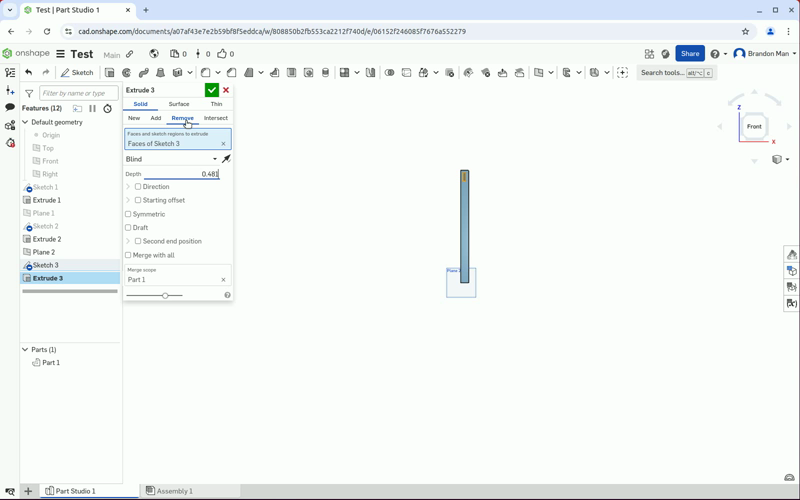
key(tab, 6)
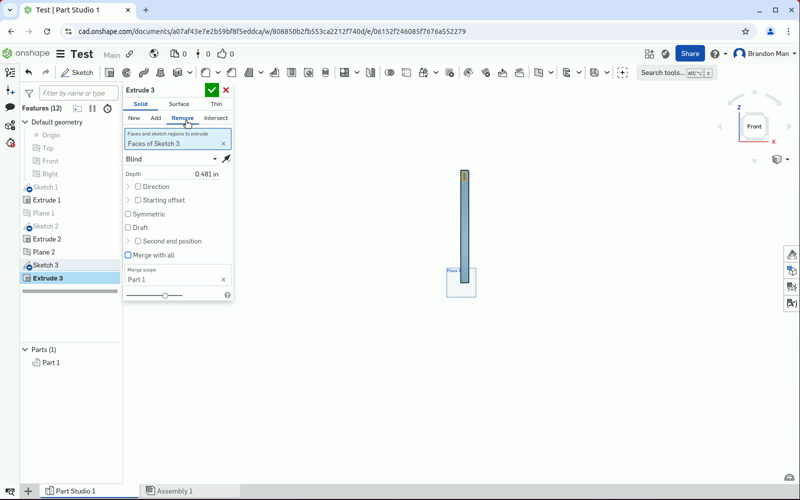
key(space)
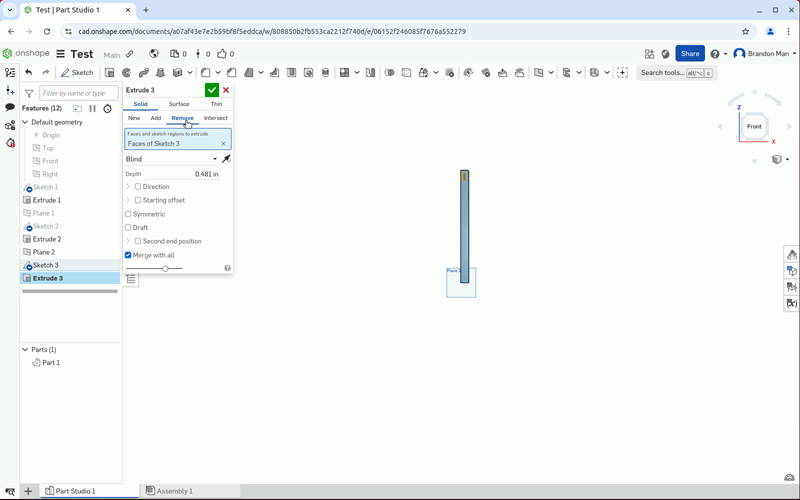
key(enter)
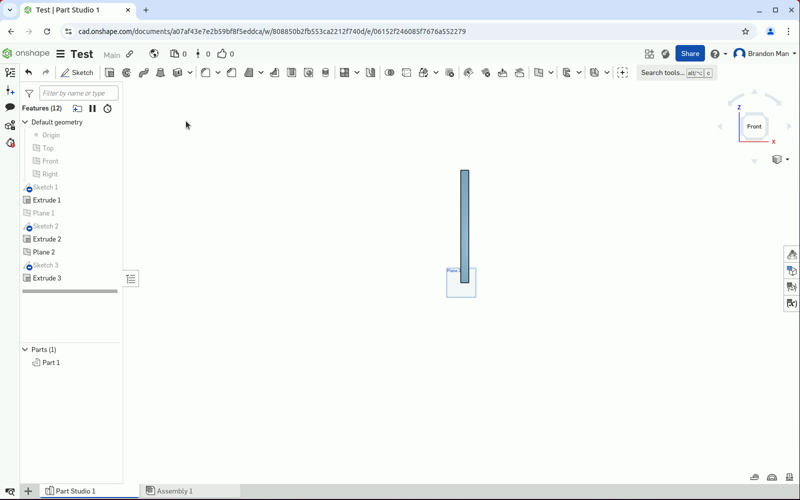
key(shift+h)
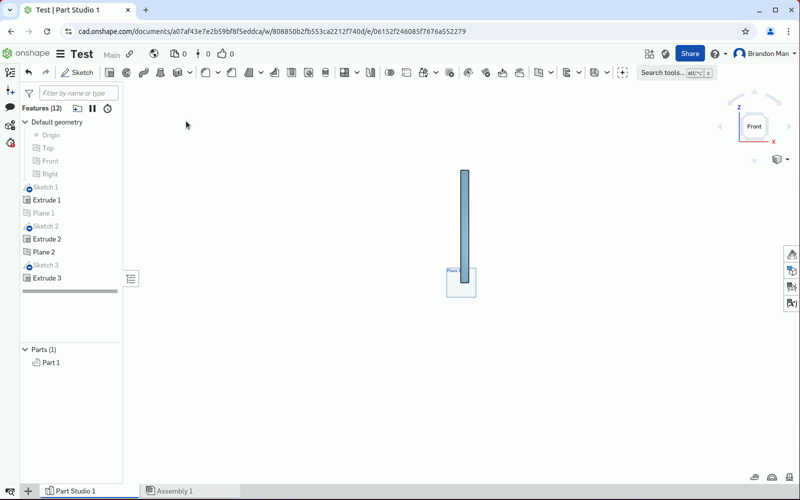
key(shift+h)
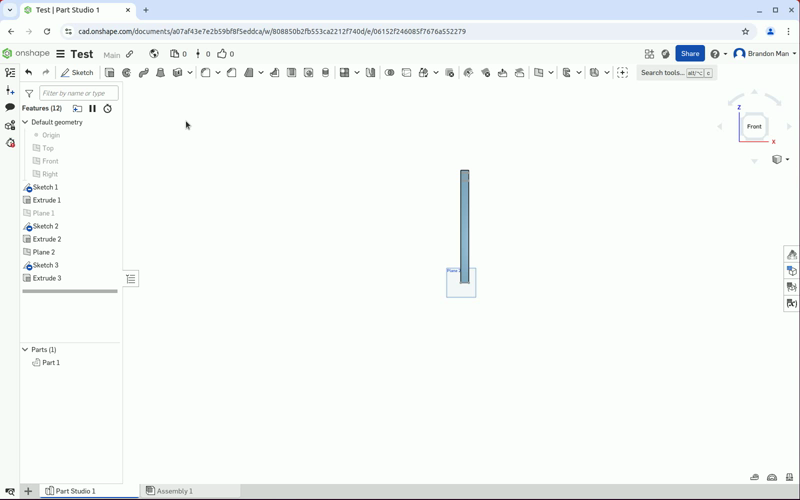
key(shift+7)
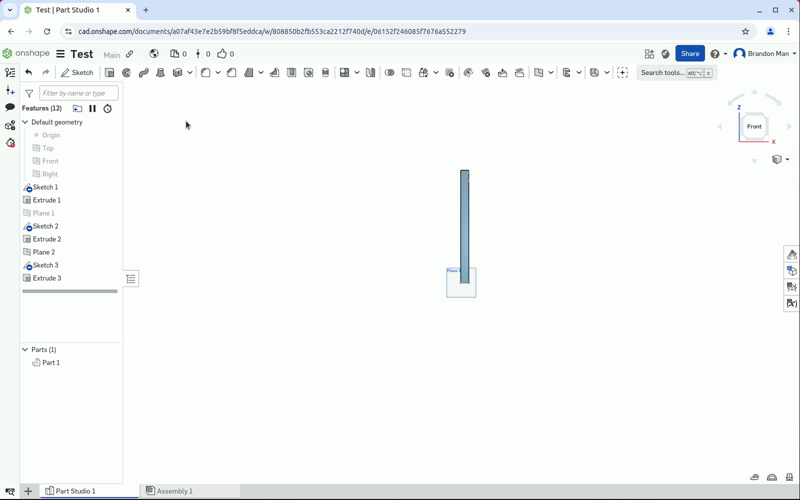
key(left, 2)
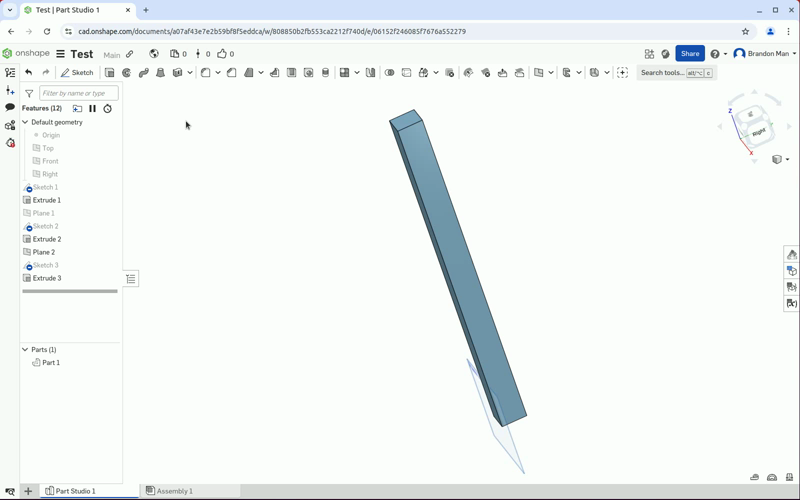
key(down, 2)
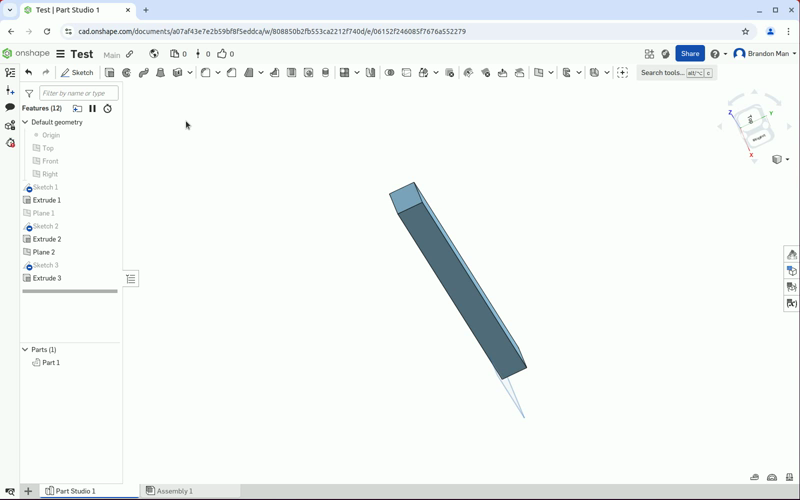
key(up, 2)
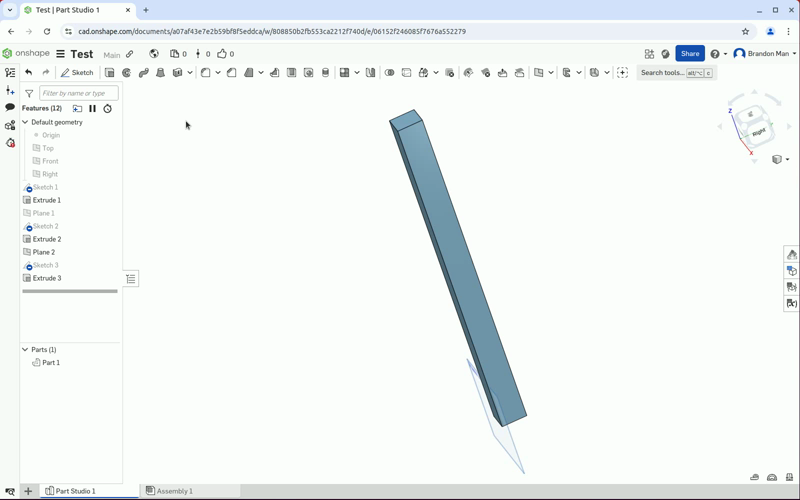
key(right, 2)
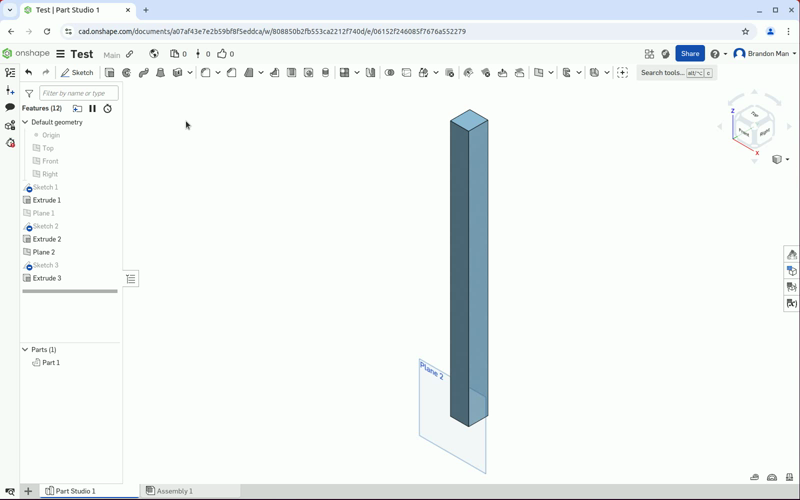
mouse_move(73, 189)
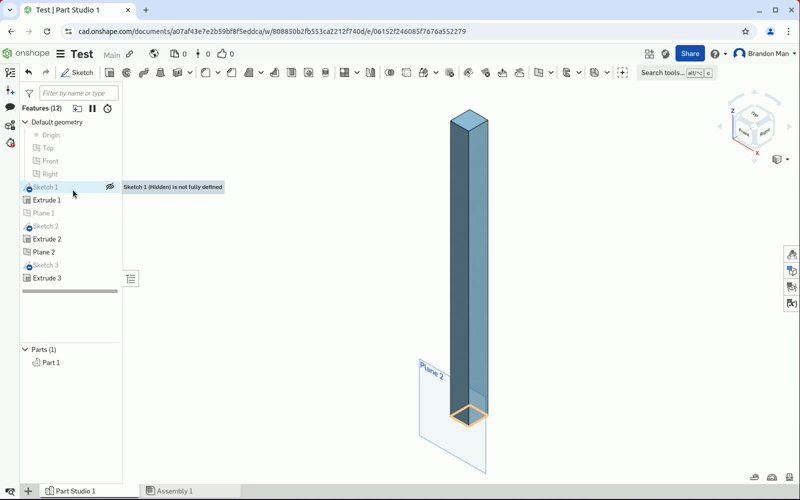
click(73, 189)